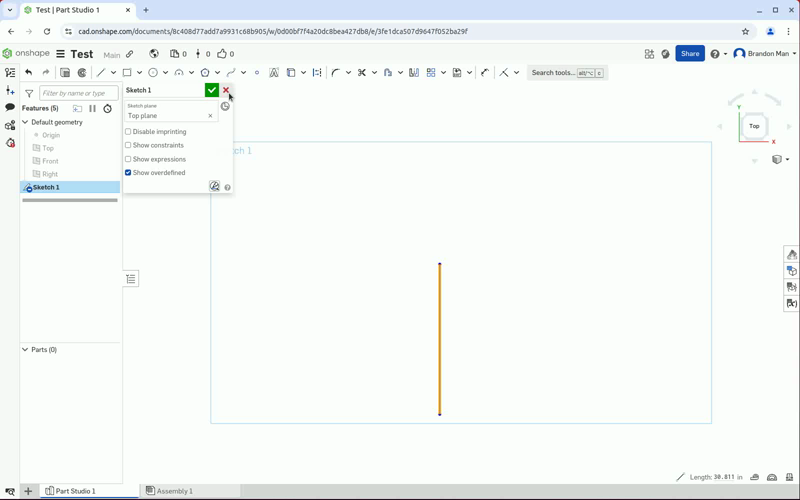
key(shift+h)
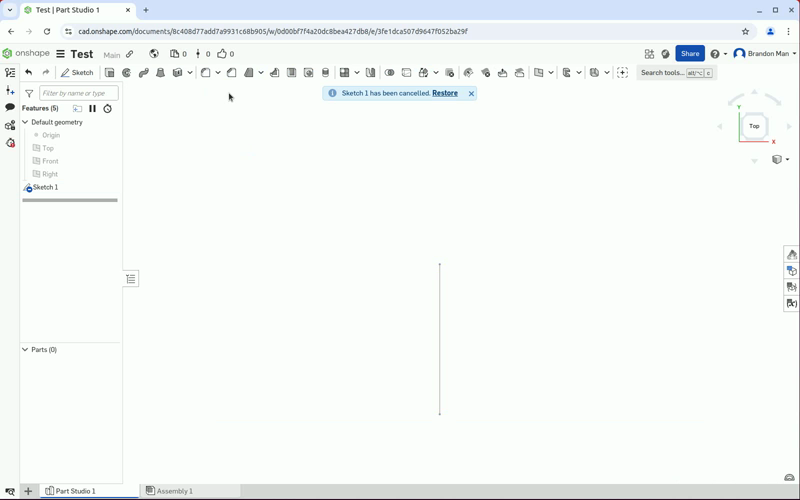
key(shift+s)
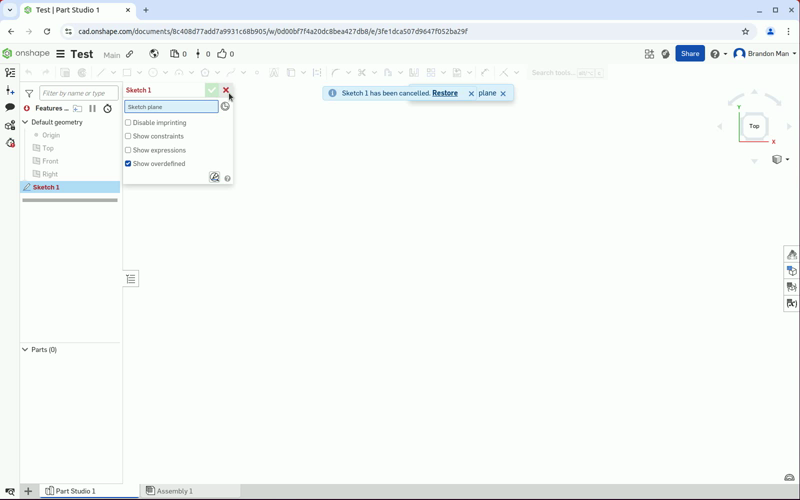
mouse_move(73, 150)
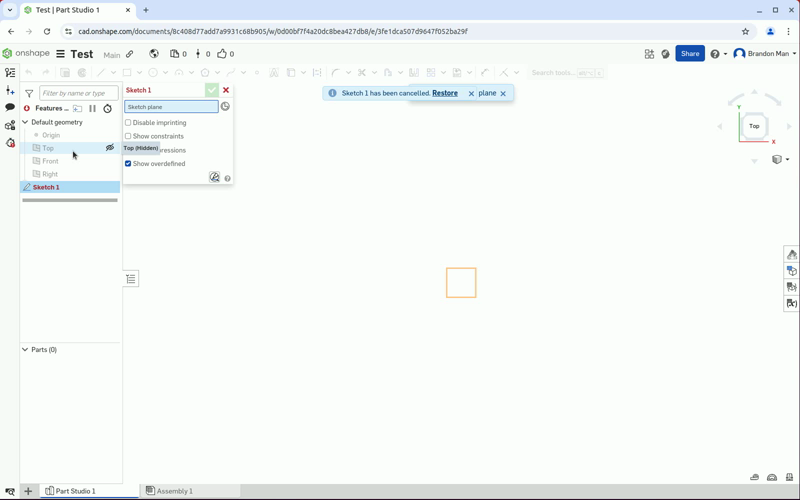
click(73, 150)
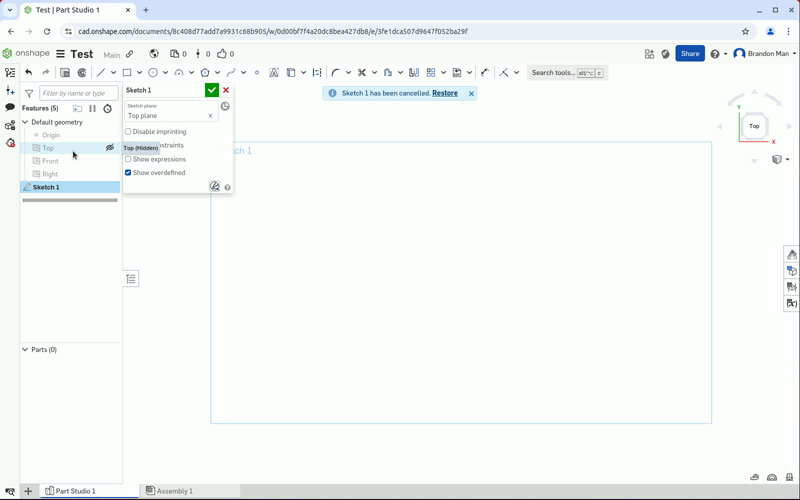
mouse_move(73, 352)
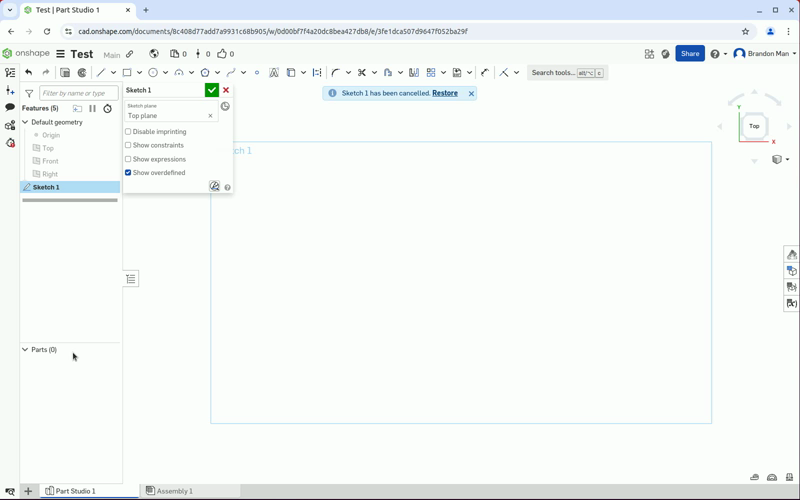
key(y)
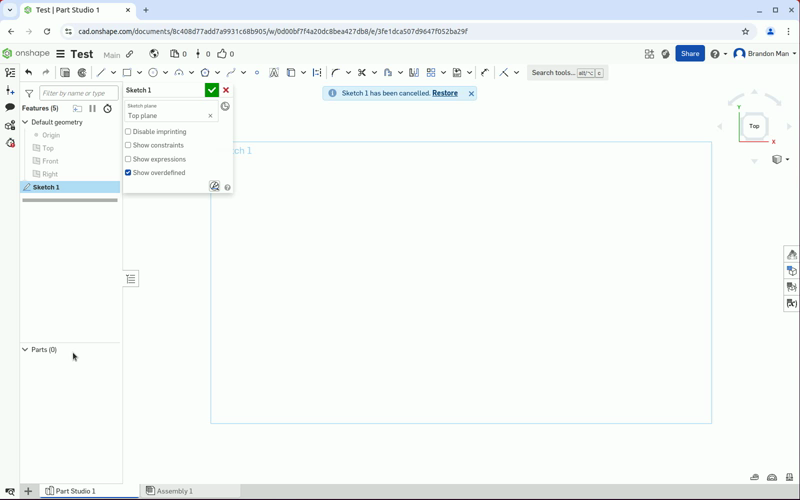
key(l)
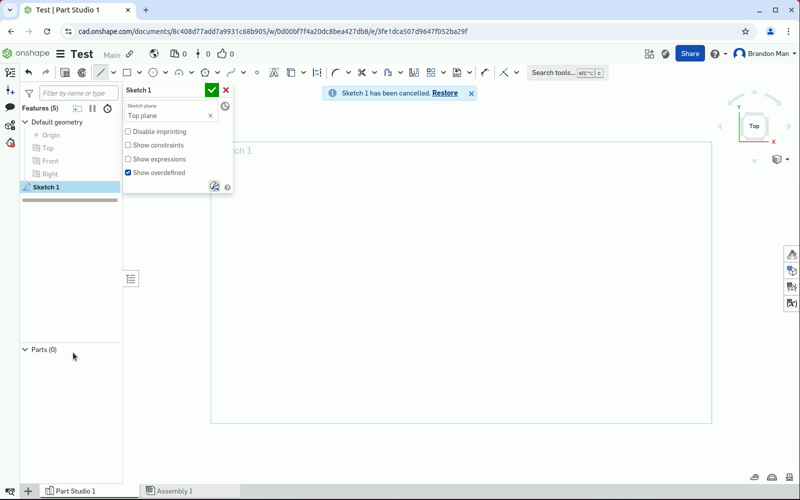
key_down(shift)
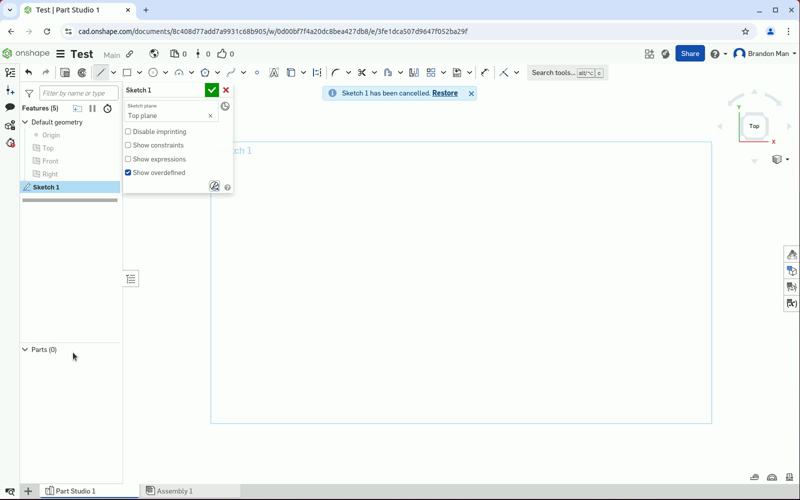
mouse_move(348, 273)
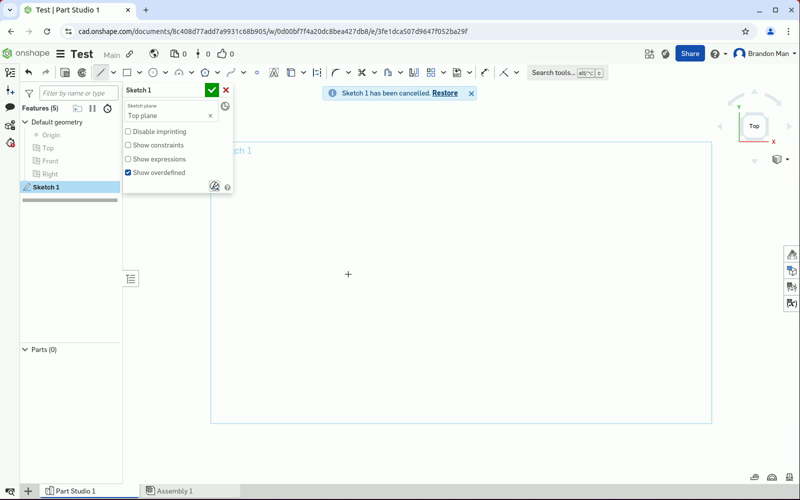
click(348, 273)
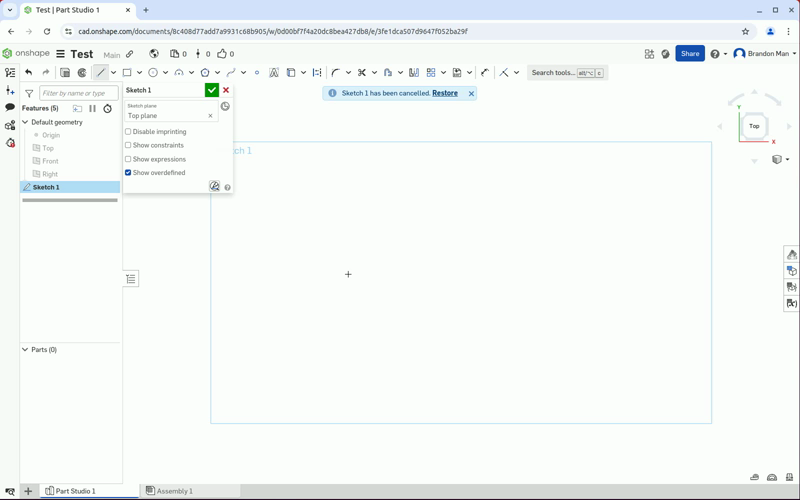
key_up(shift)
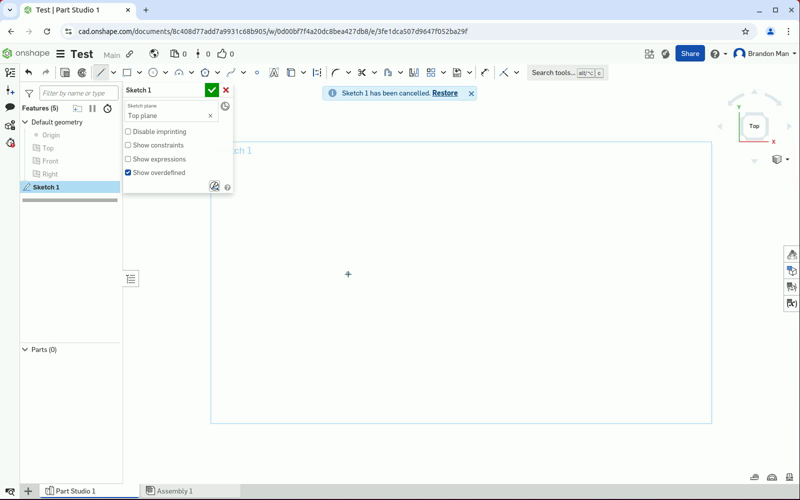
key_down(shift)
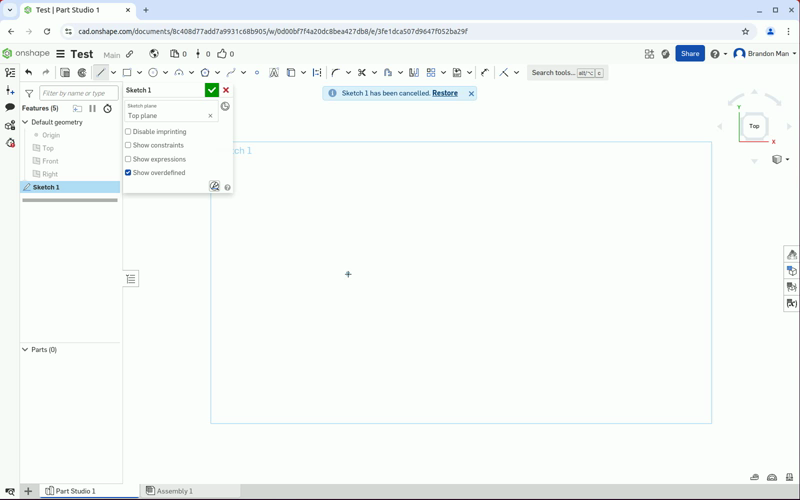
mouse_move(460, 273)
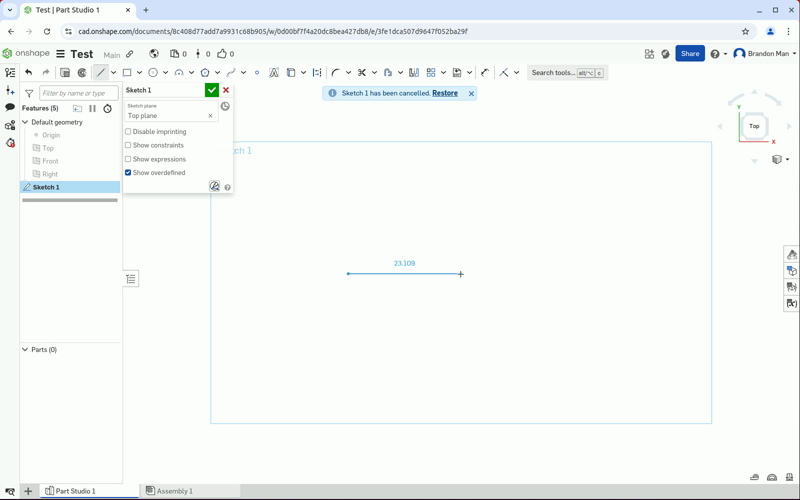
click(460, 273)
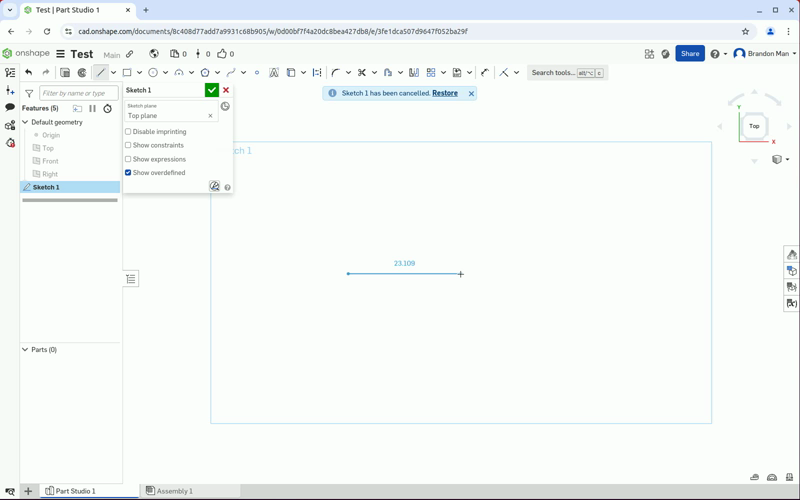
key_up(shift)
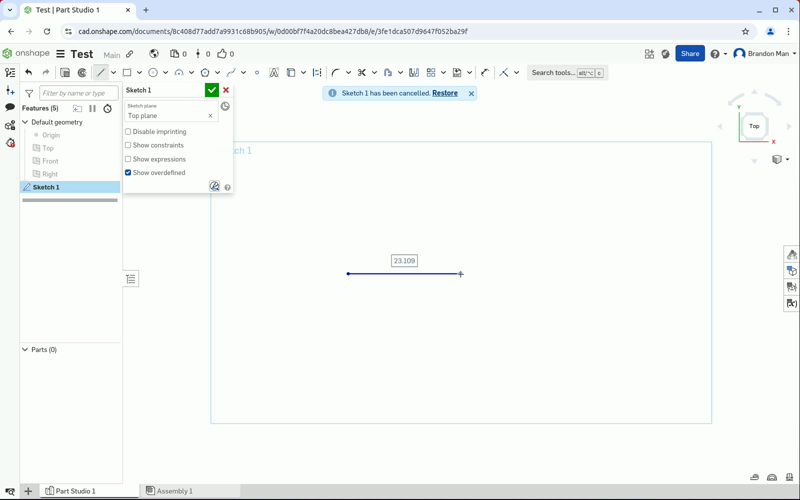
key_down(shift)
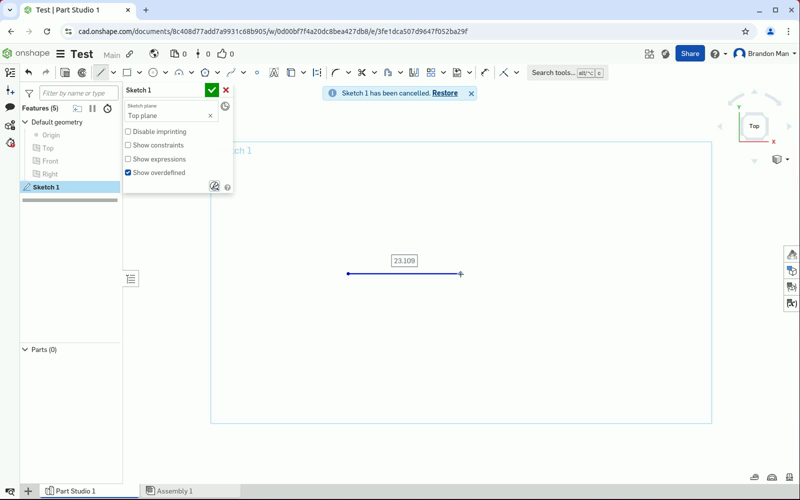
mouse_move(490, 273)
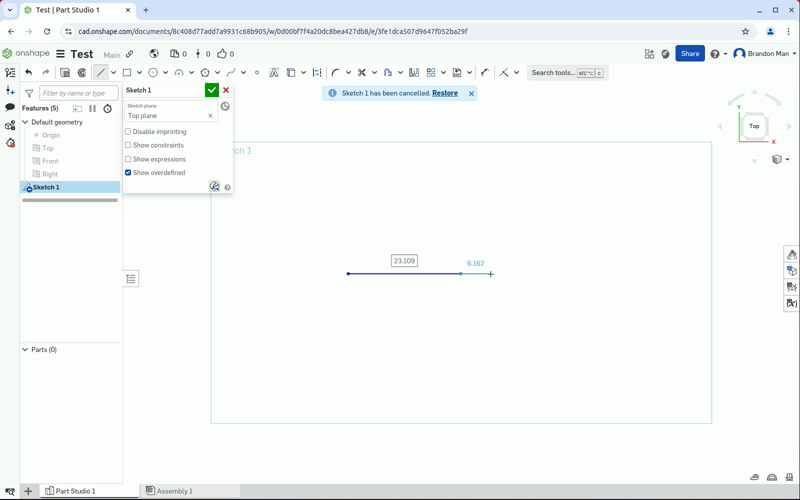
mouse_move(460, 247)
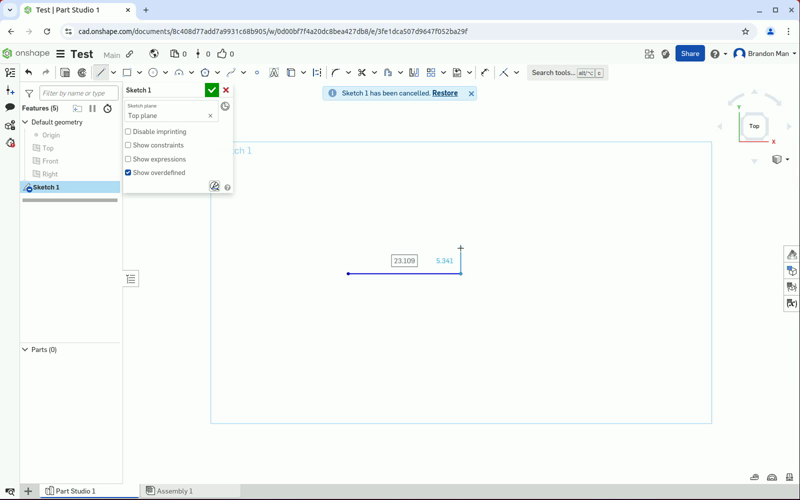
click(460, 247)
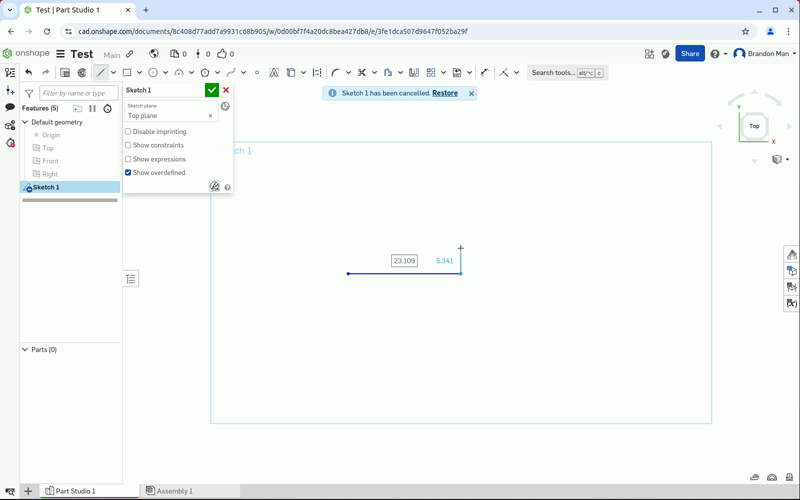
key_up(shift)
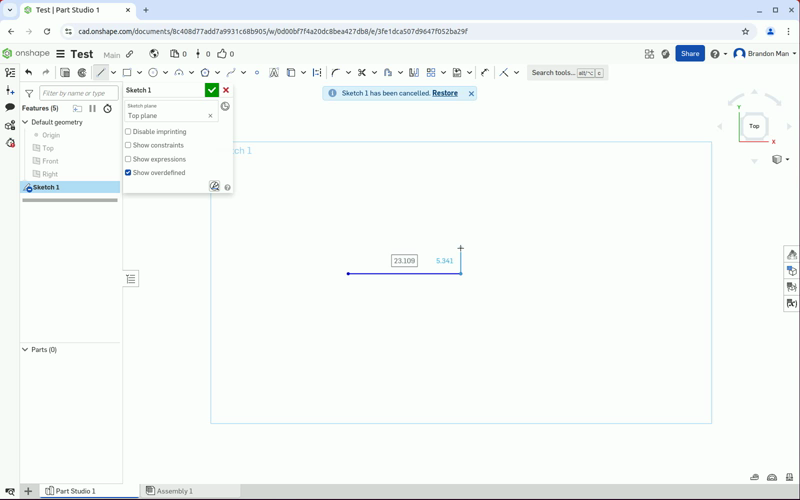
key_down(shift)
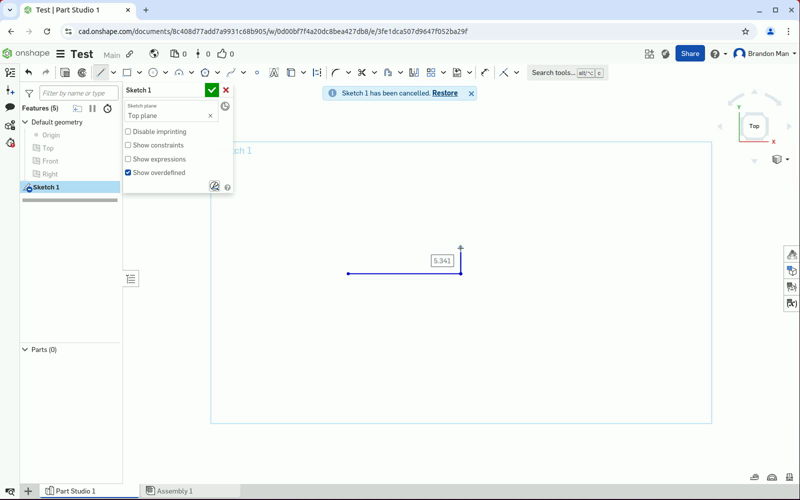
mouse_move(490, 247)
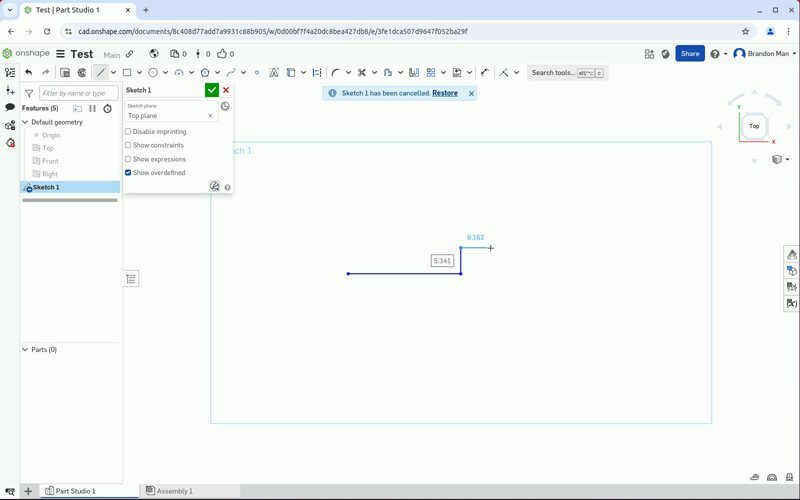
mouse_move(425, 247)
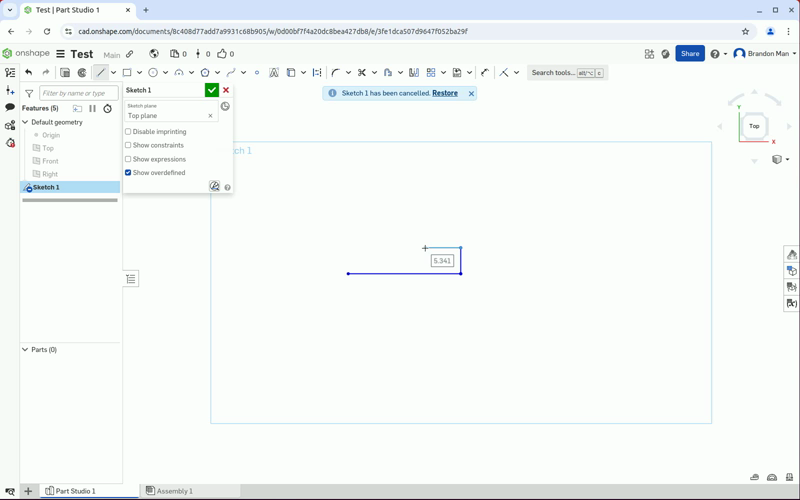
click(425, 247)
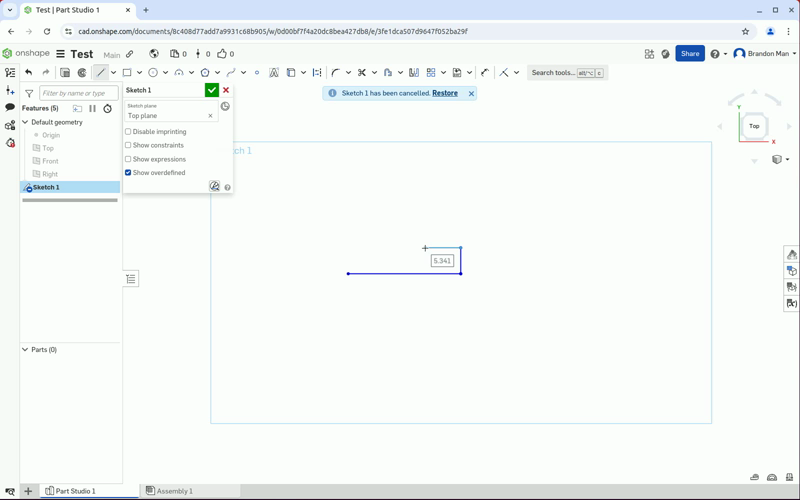
key_up(shift)
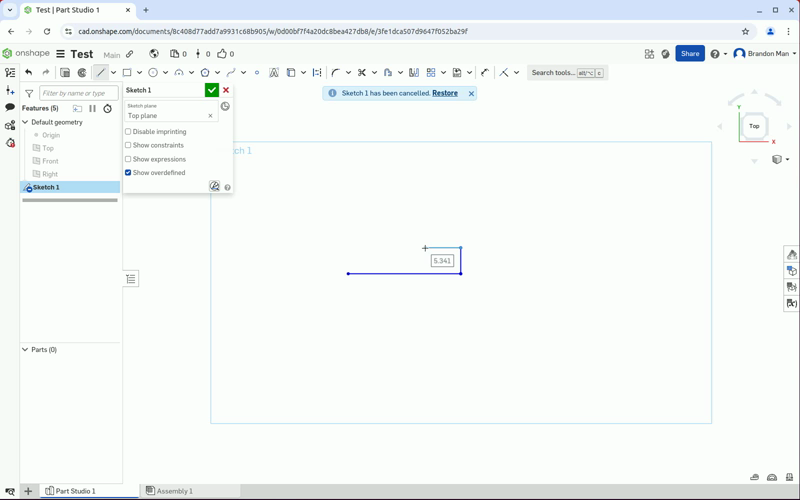
key_down(shift)
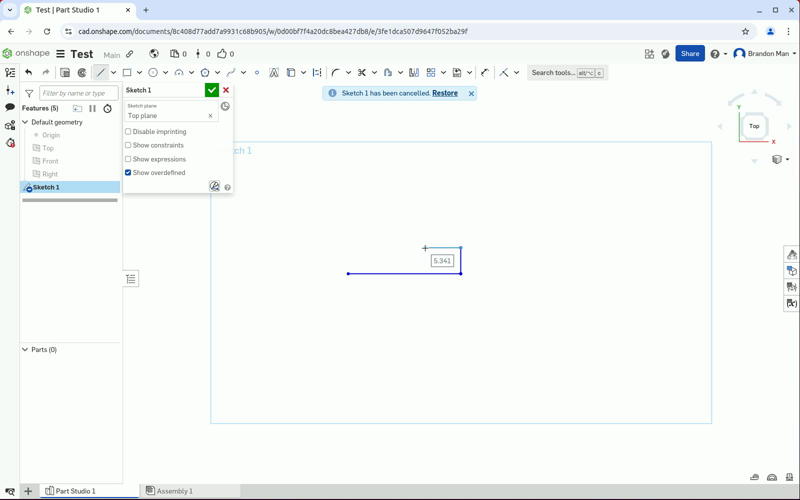
mouse_move(348, 247)
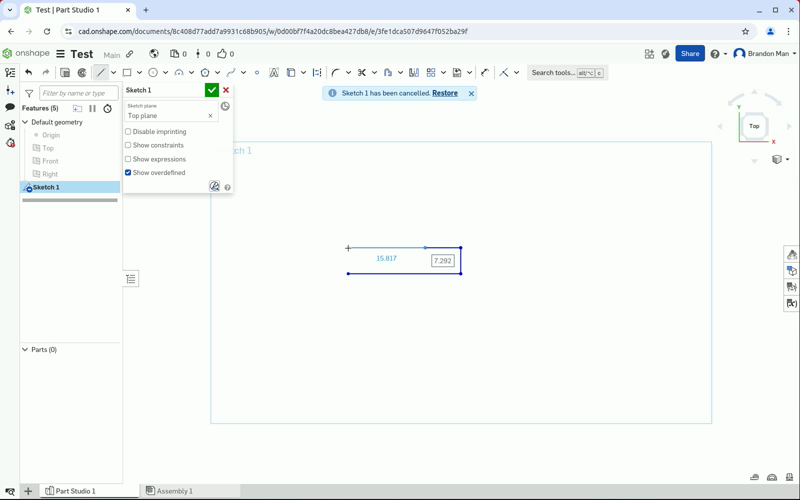
click(348, 247)
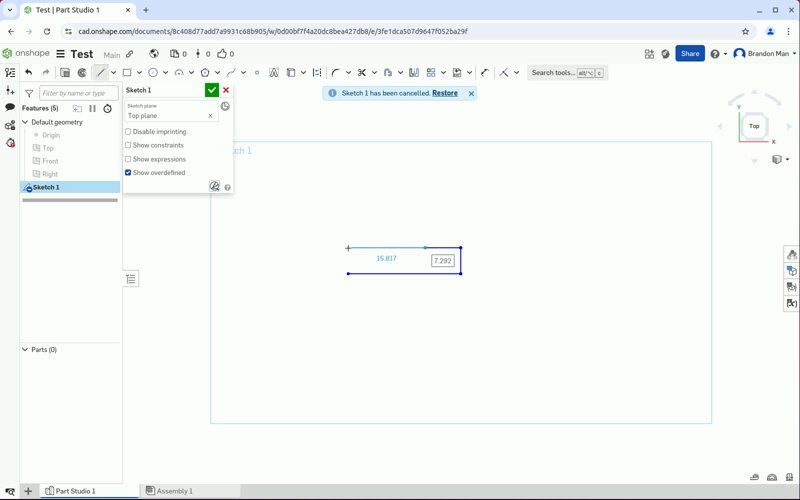
key_up(shift)
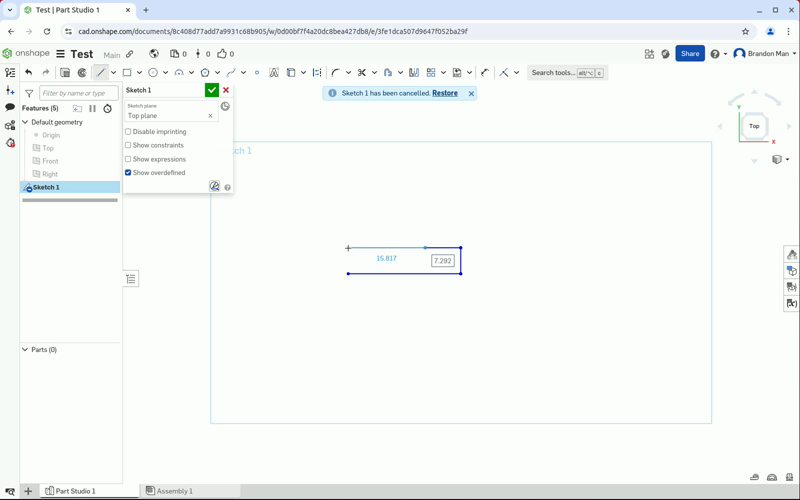
mouse_move(378, 247)
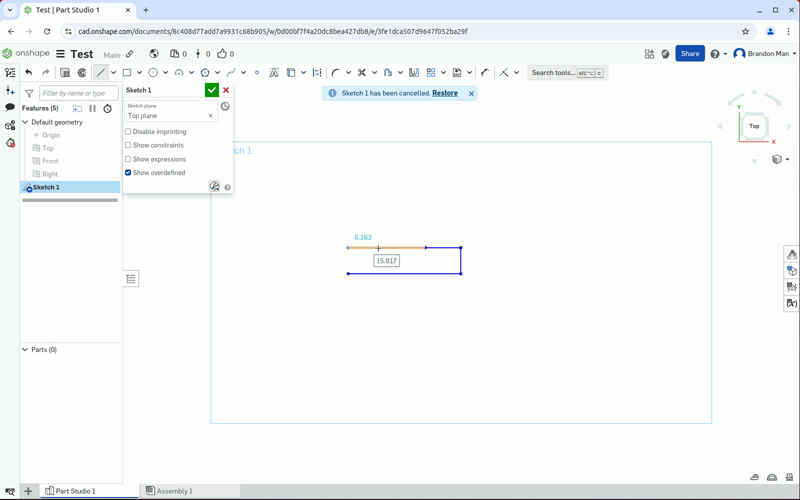
key_down(shift)
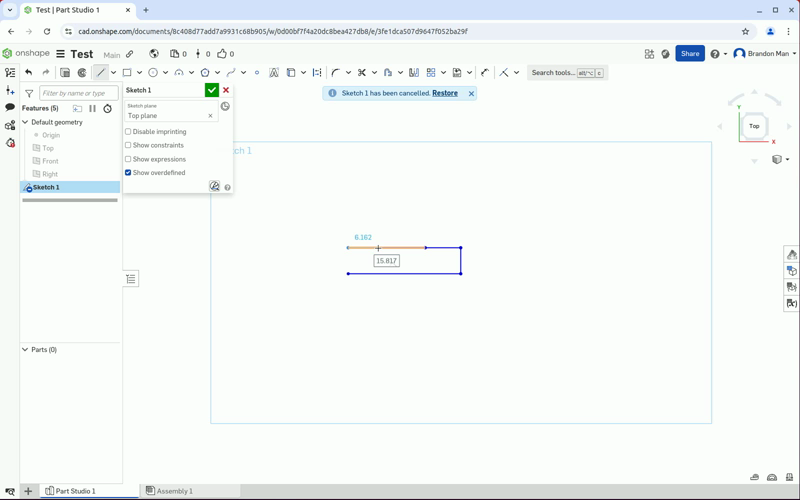
mouse_move(348, 273)
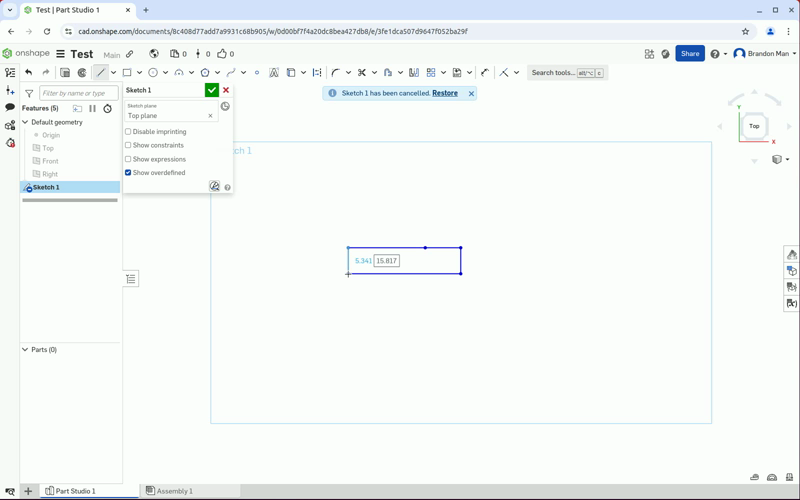
key_up(shift)
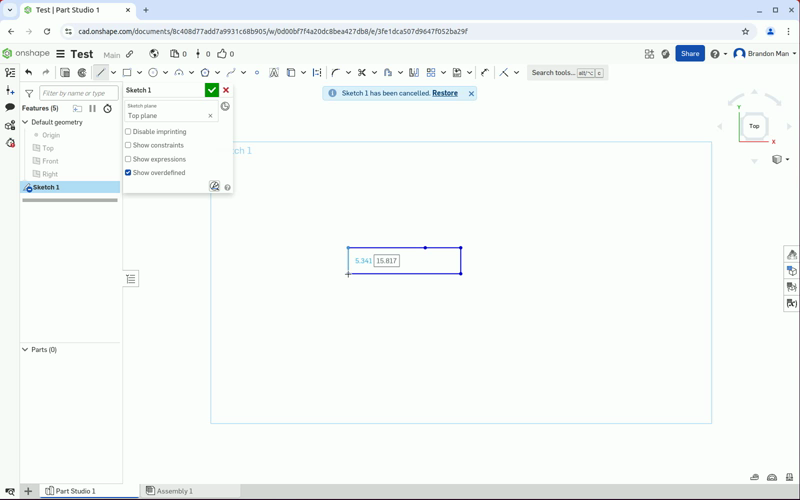
click(348, 273)
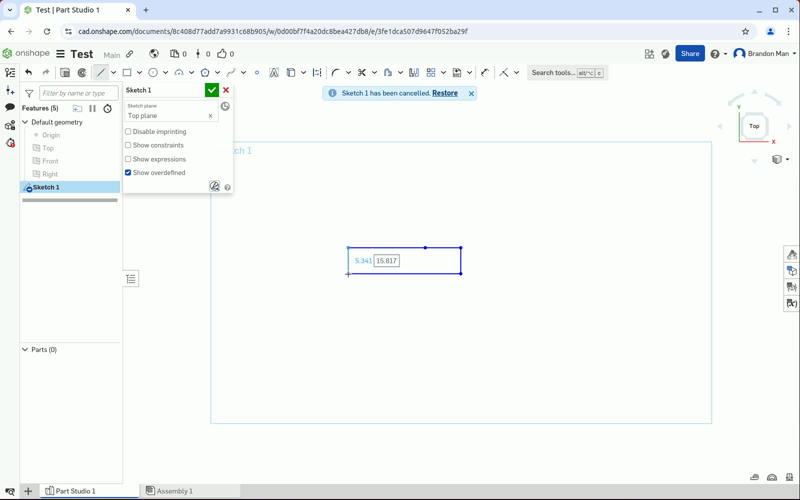
key(esc)
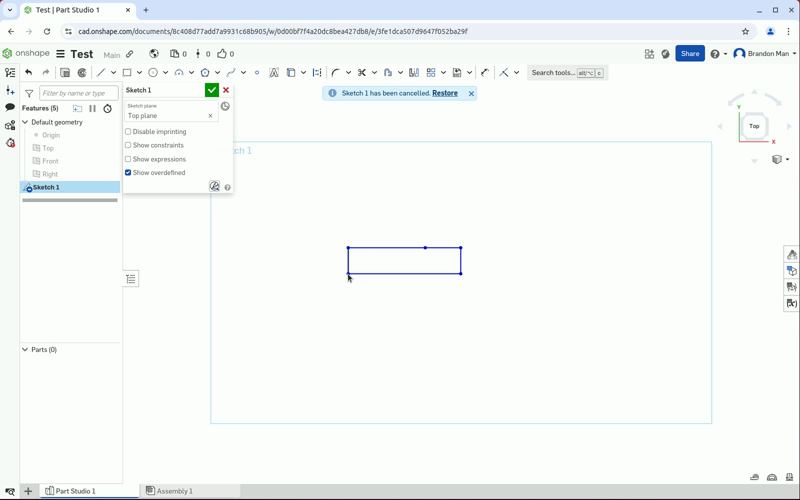
mouse_move(457, 250)
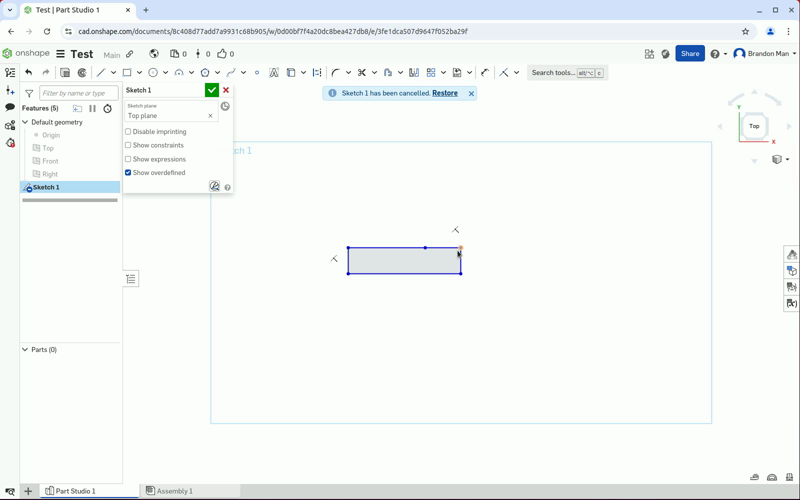
click(457, 250)
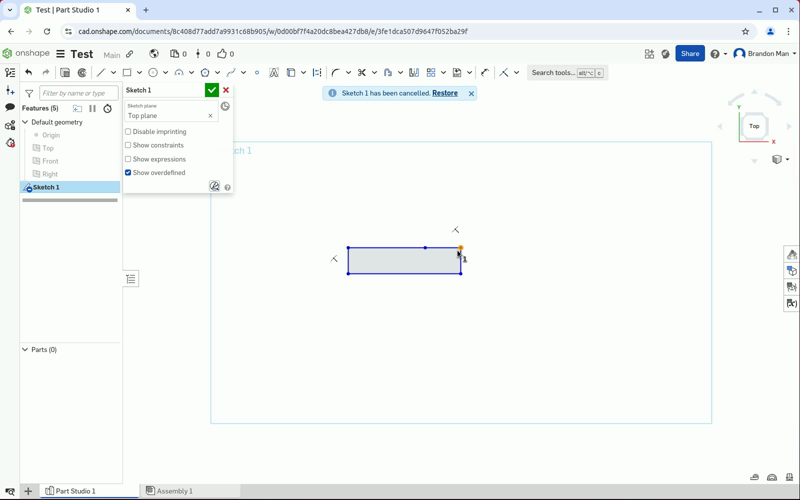
mouse_move(73, 352)
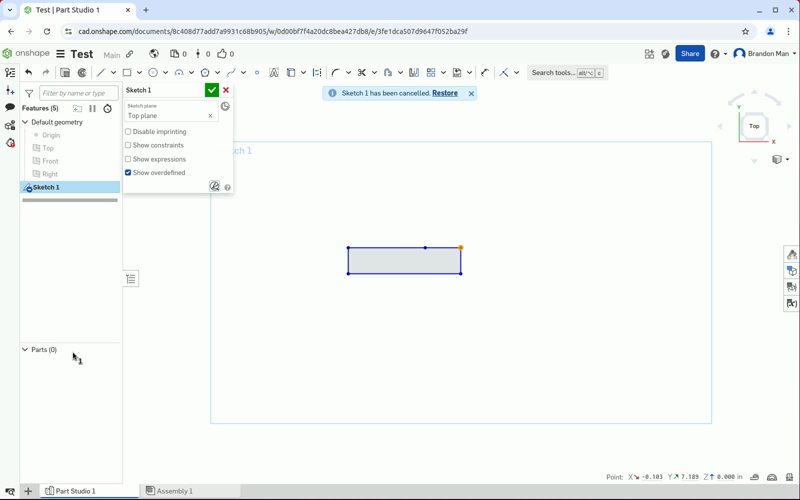
key(shift+y)
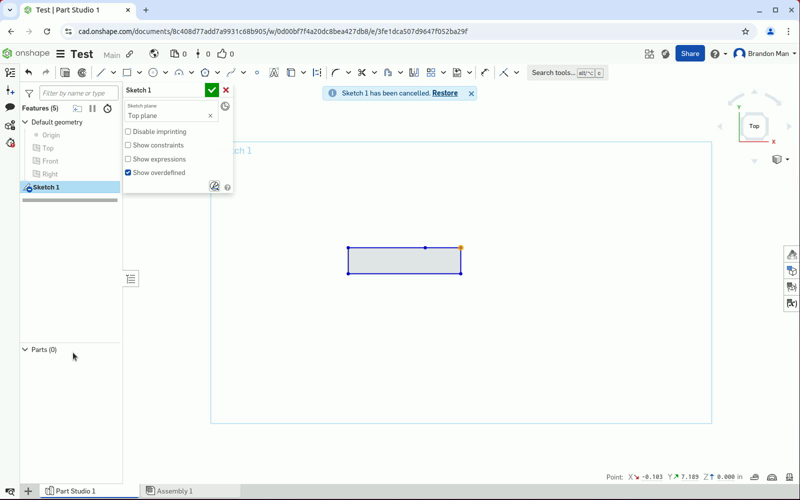
key(shift+e)
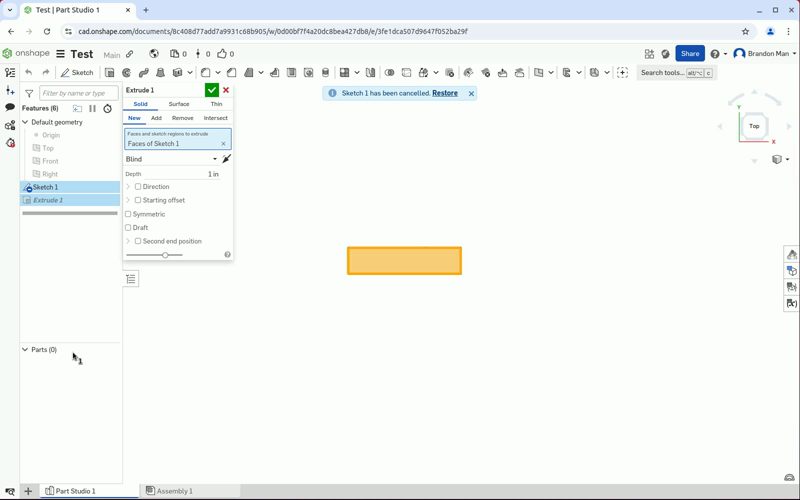
mouse_move(143, 106)
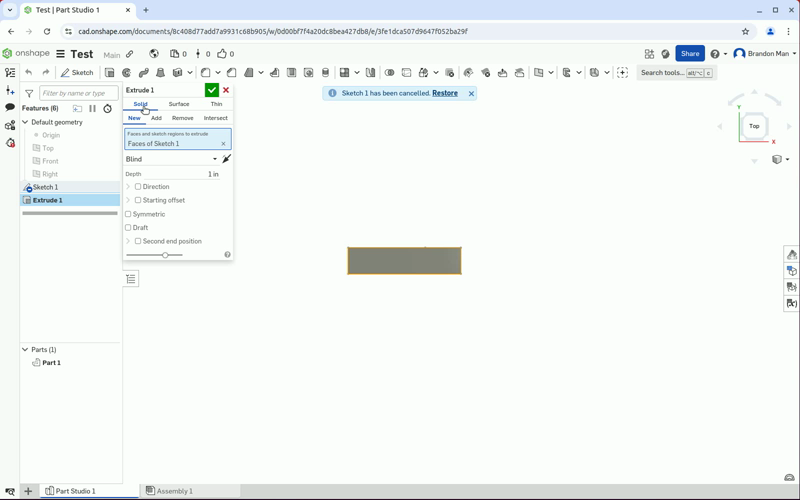
click(143, 106)
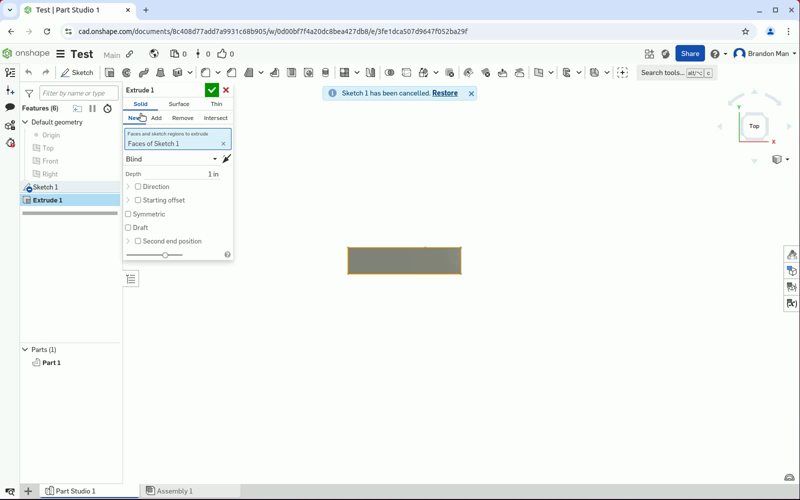
mouse_move(137, 120)
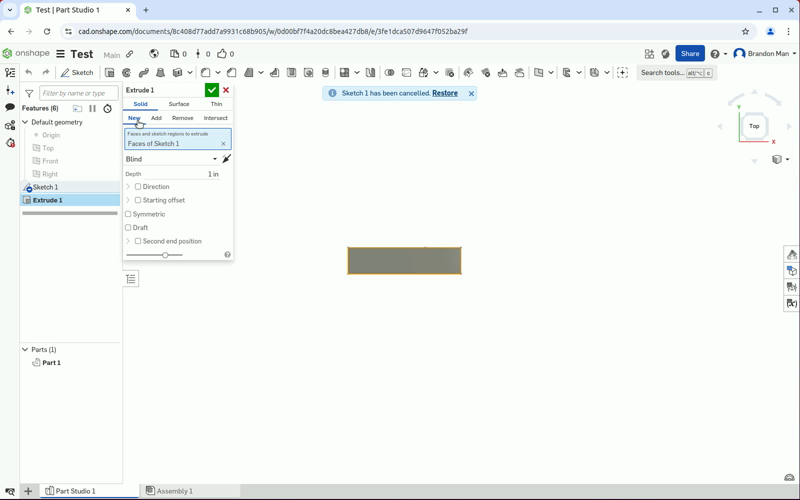
click(137, 120)
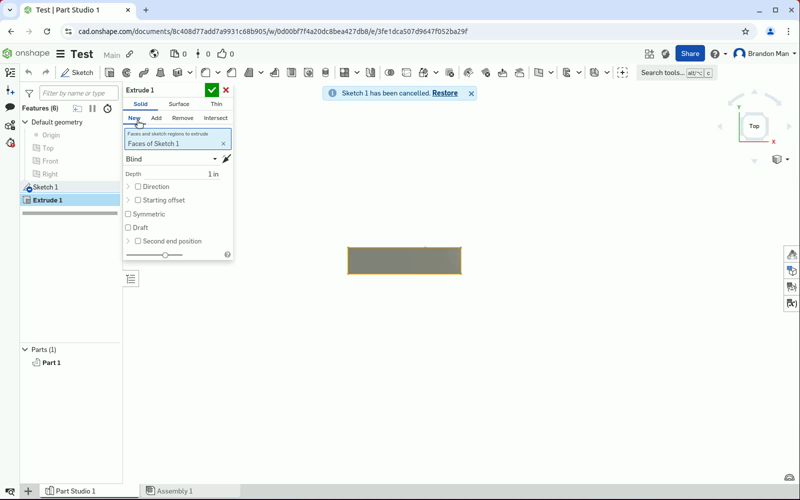
key(tab, 4)
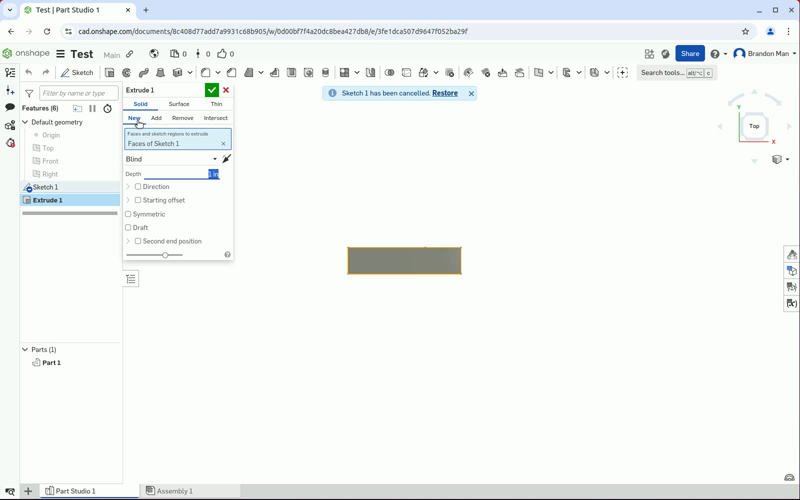
text(-4.092)
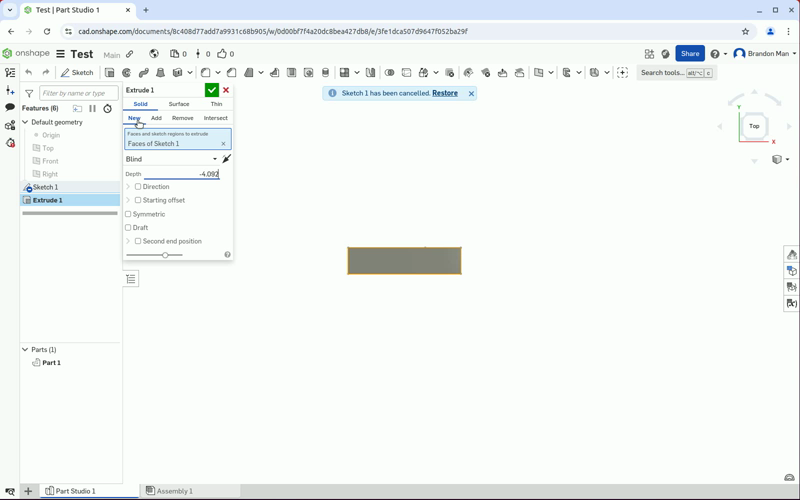
key(enter)
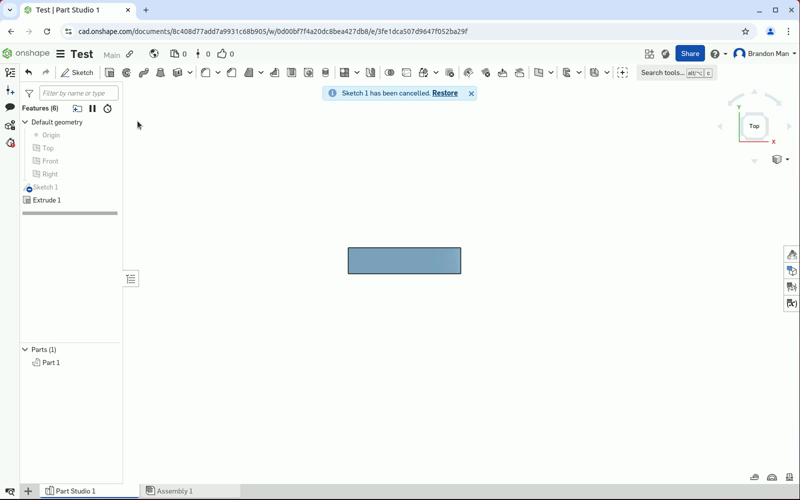
key(shift+h)
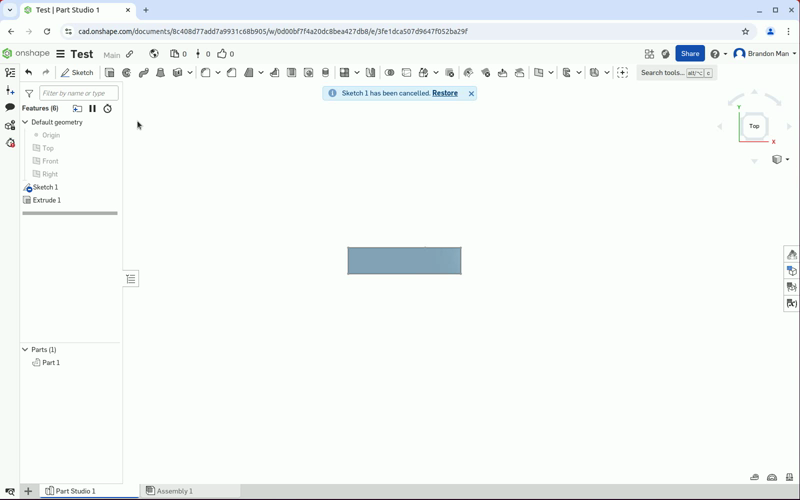
key(shift+h)
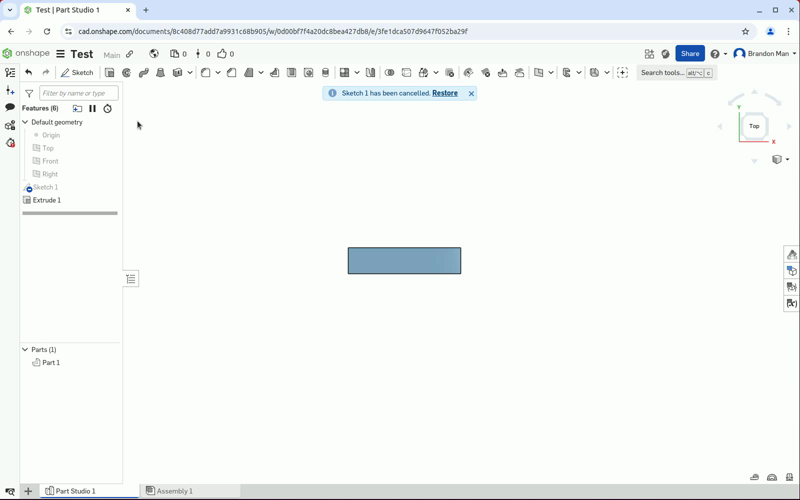
mouse_move(73, 189)
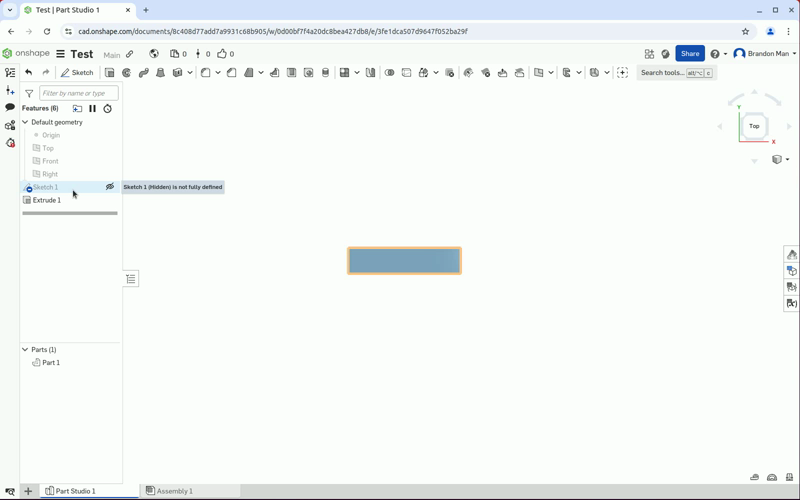
click(73, 189)
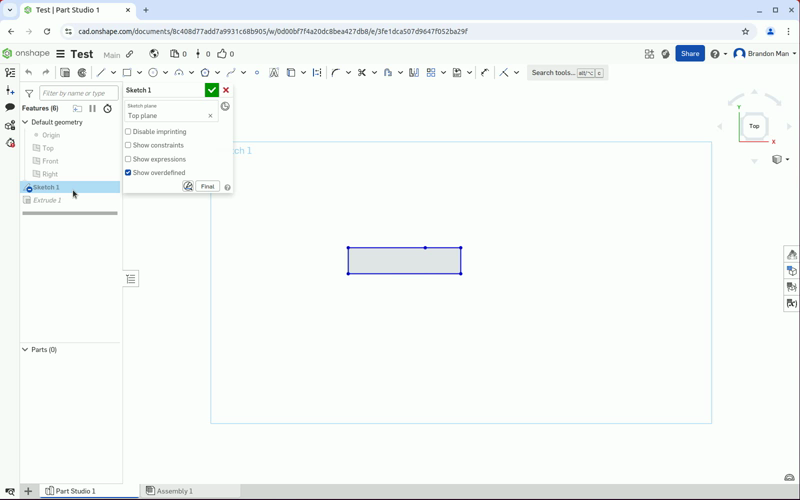
mouse_move(229, 92)
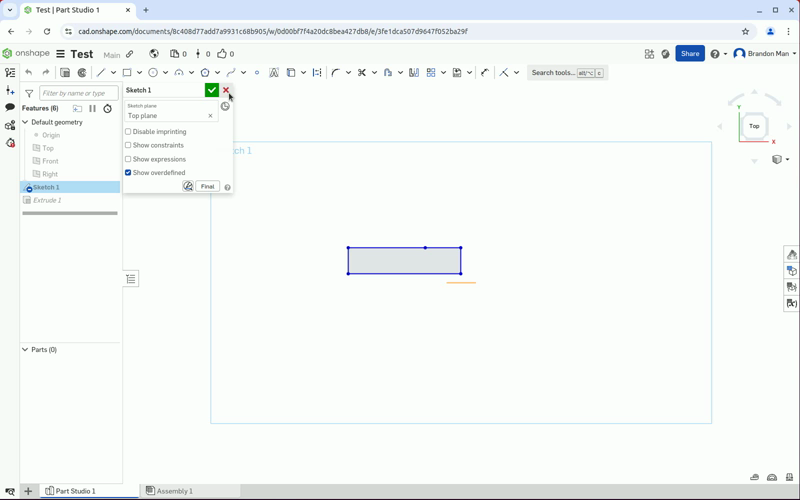
click(229, 92)
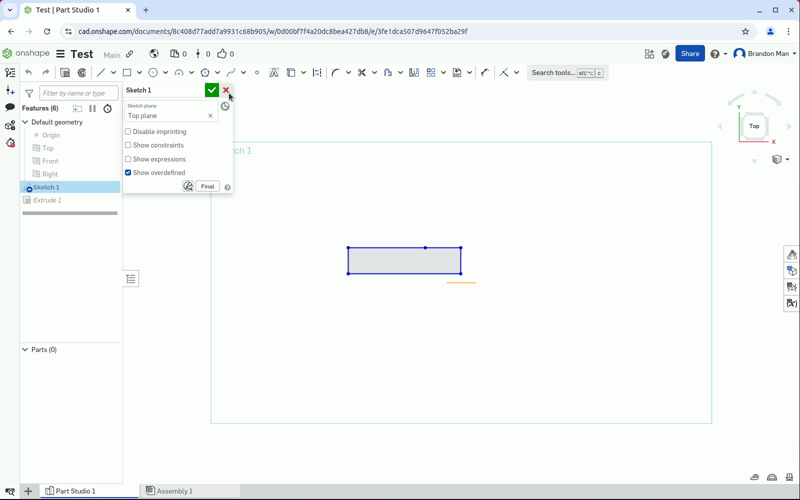
key(shift+s)
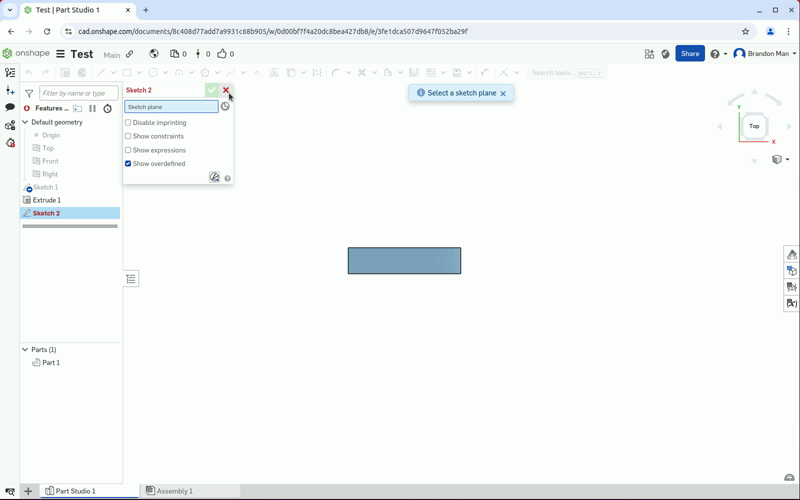
mouse_move(73, 150)
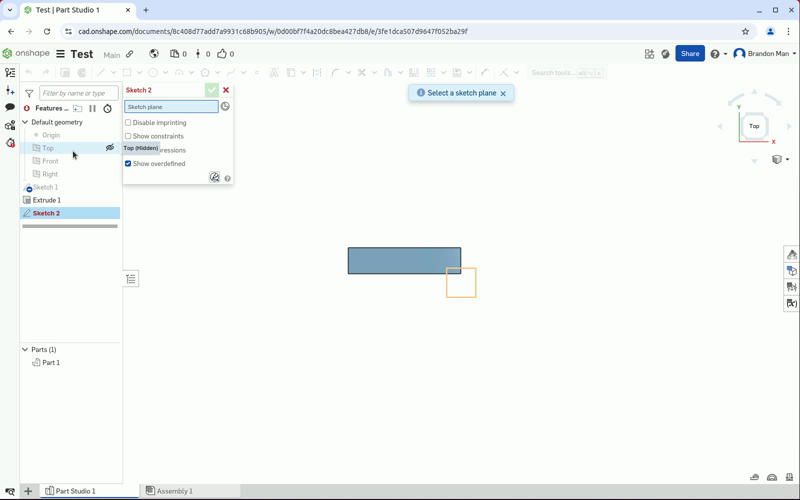
click(73, 150)
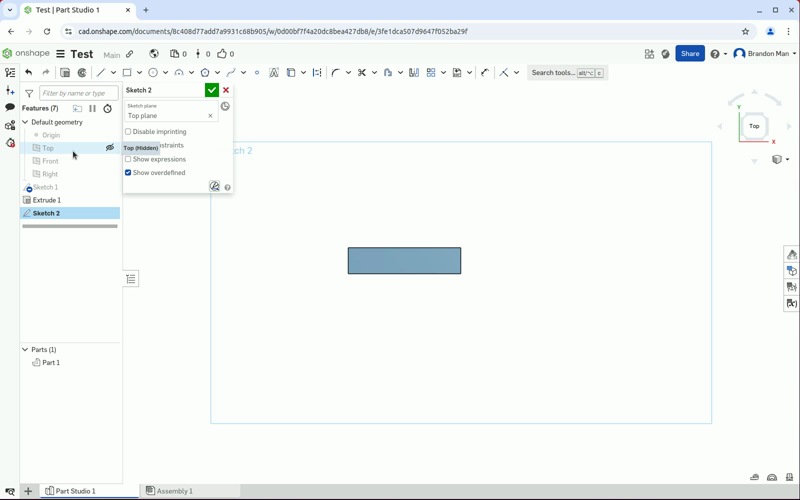
mouse_move(73, 352)
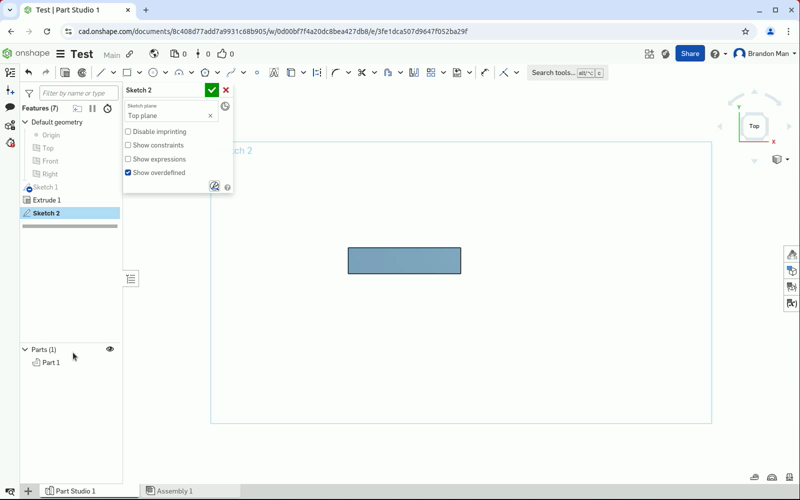
key(y)
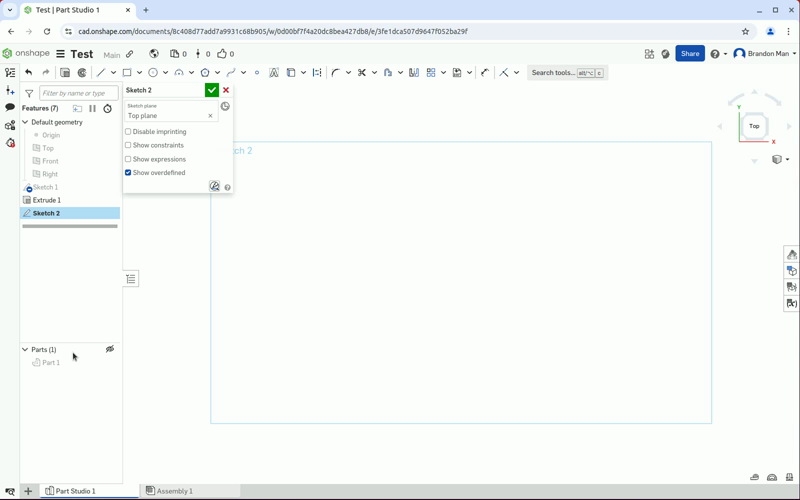
key(l)
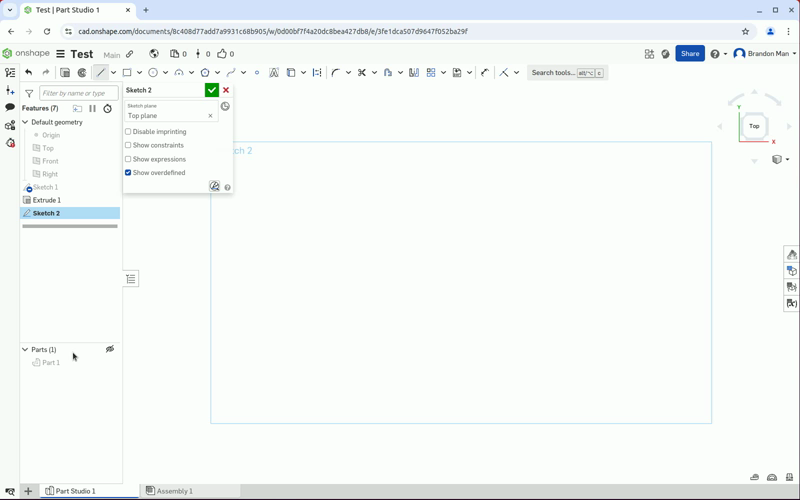
key_down(shift)
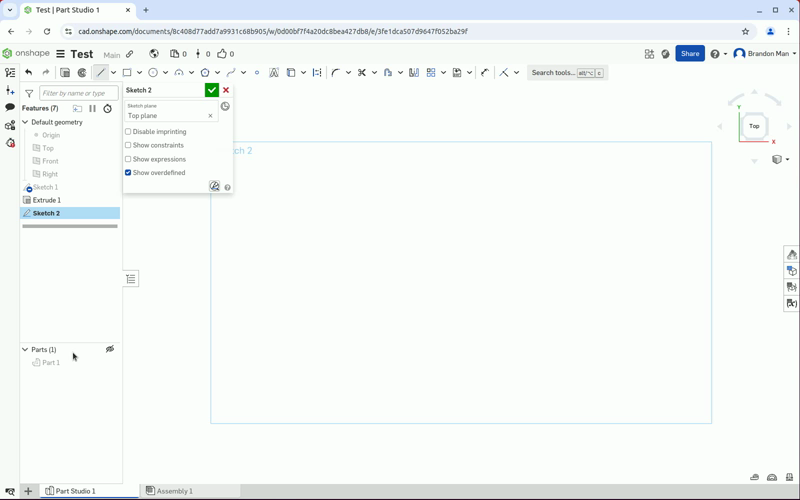
mouse_move(348, 282)
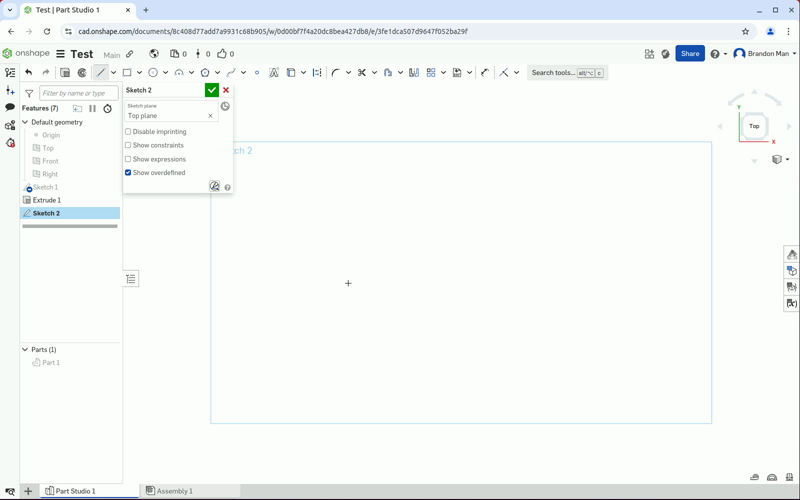
click(348, 282)
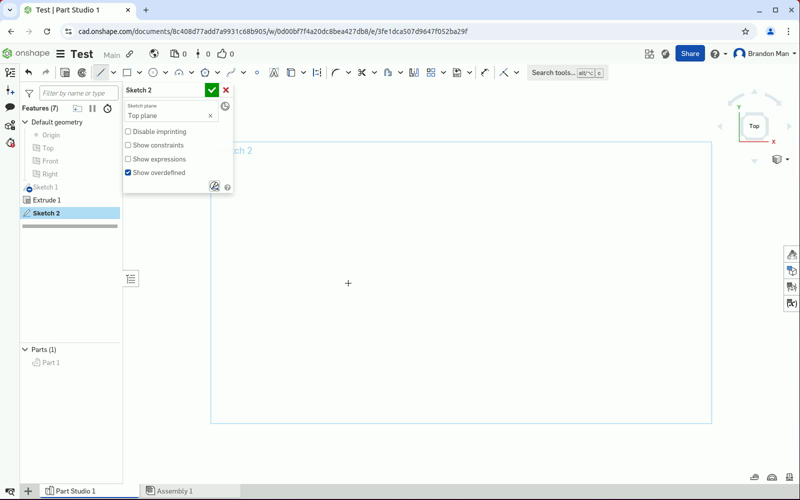
key_up(shift)
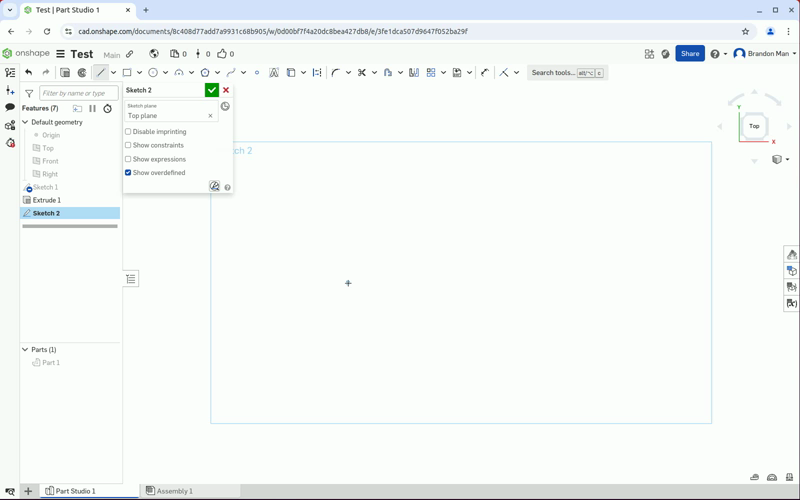
key_down(shift)
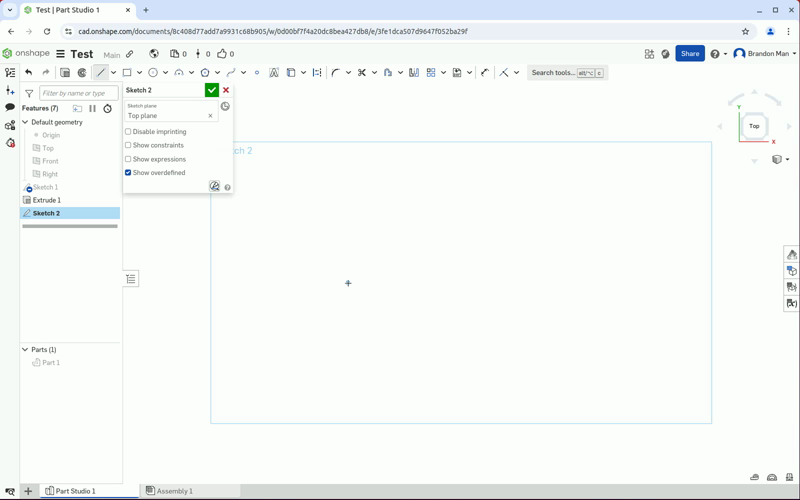
mouse_move(460, 282)
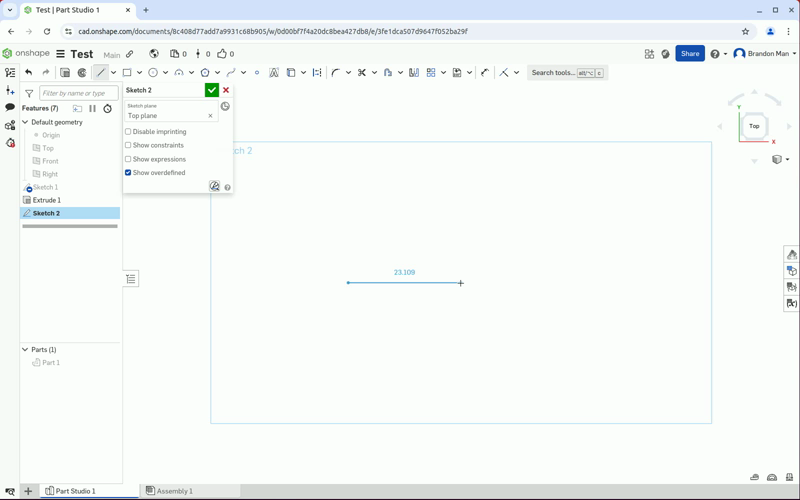
click(460, 282)
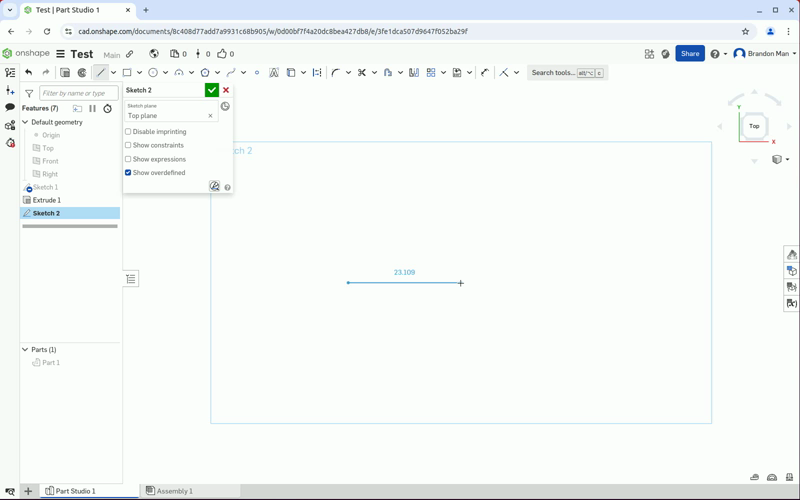
key_up(shift)
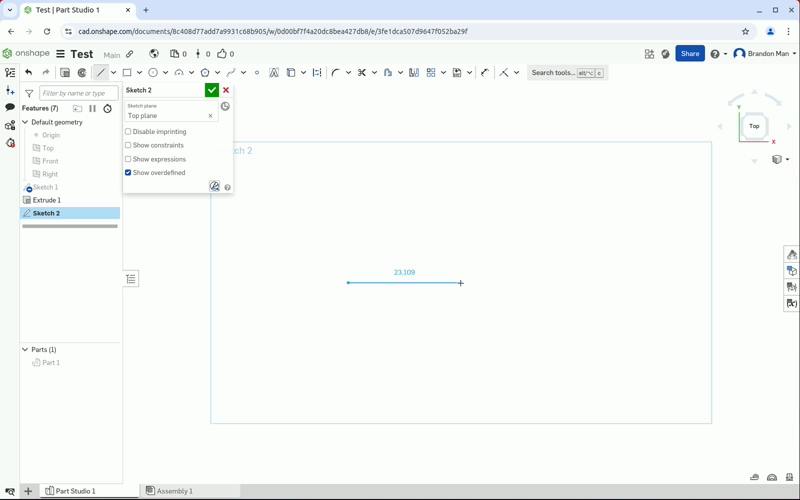
key_down(shift)
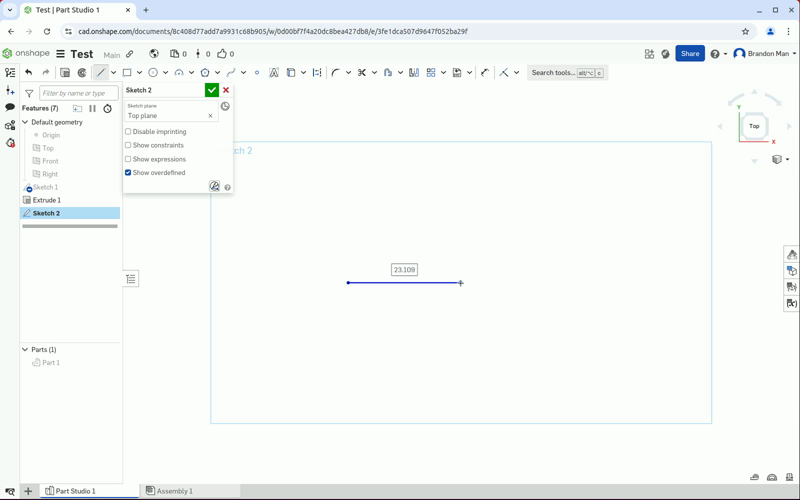
mouse_move(490, 282)
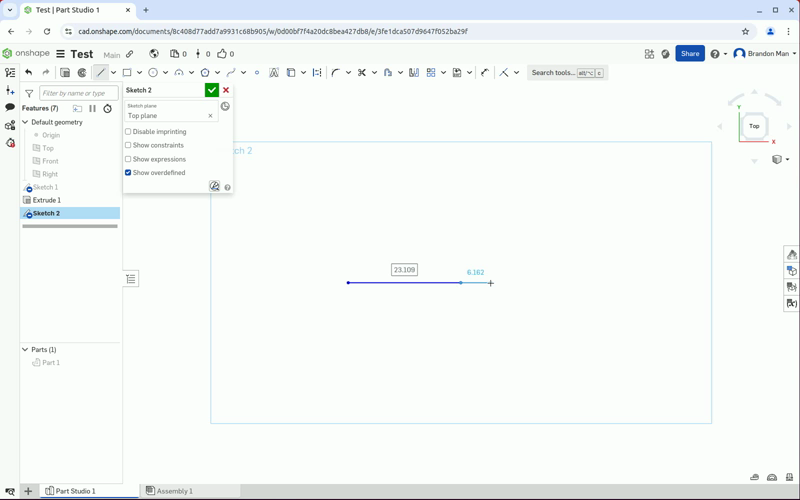
mouse_move(460, 273)
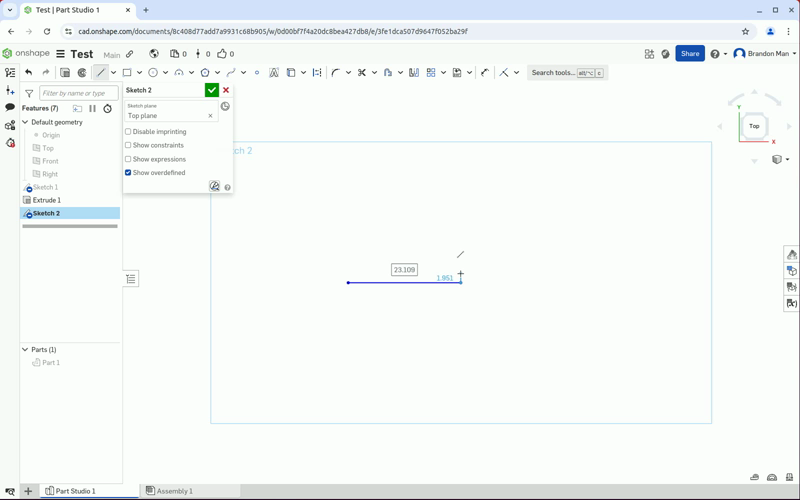
click(460, 273)
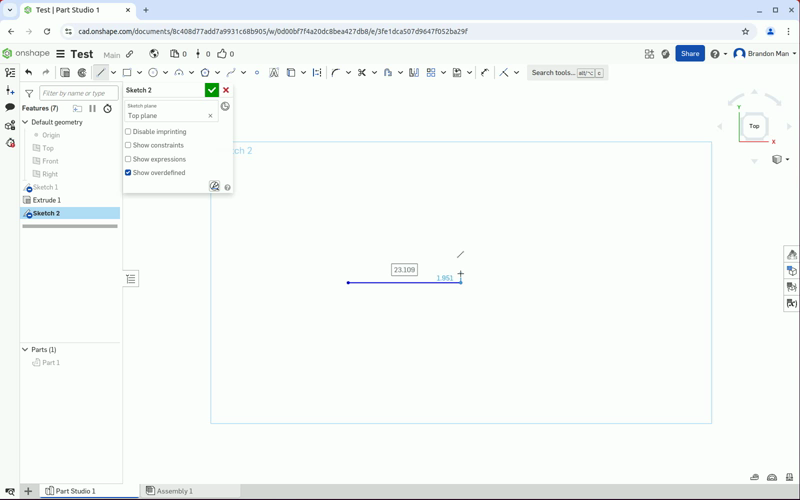
key_up(shift)
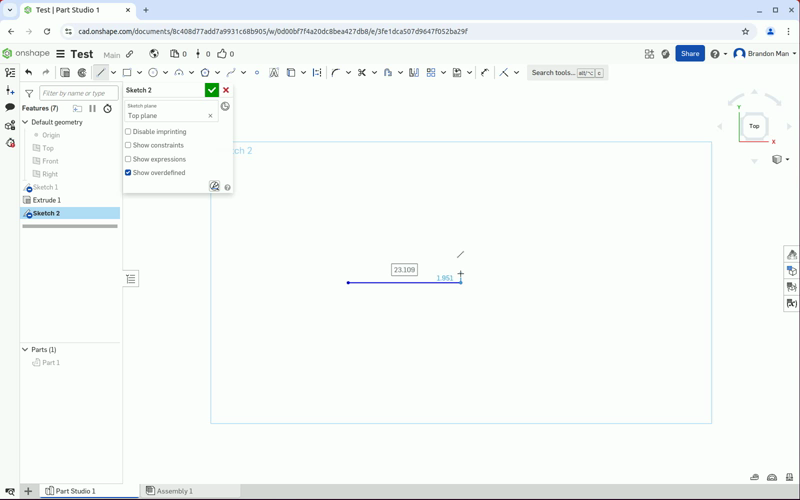
key_down(shift)
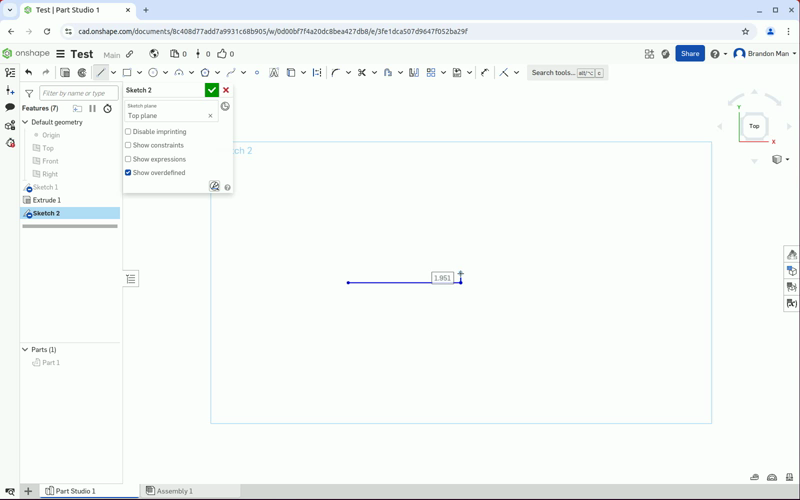
mouse_move(348, 273)
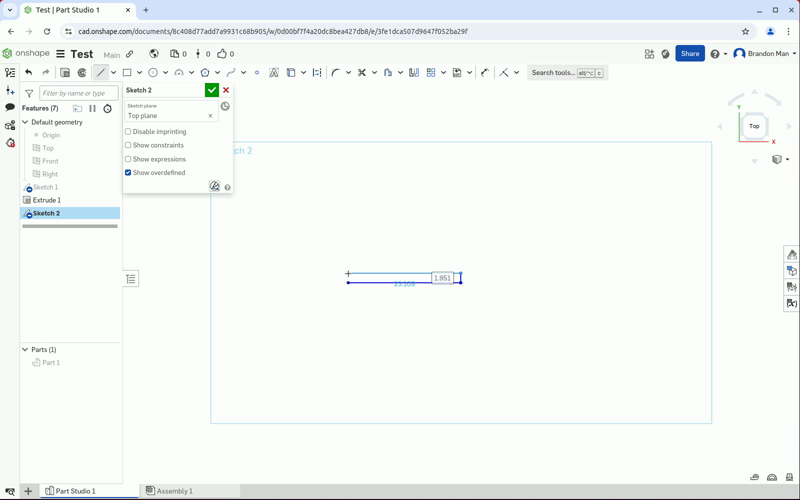
click(348, 273)
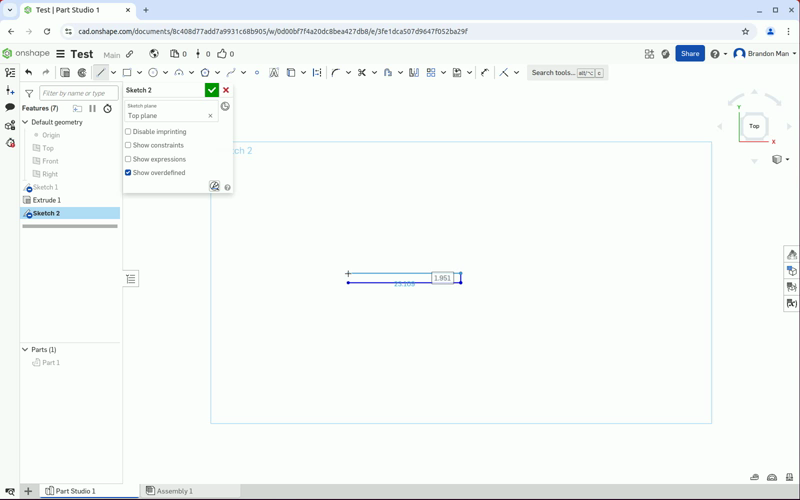
key_up(shift)
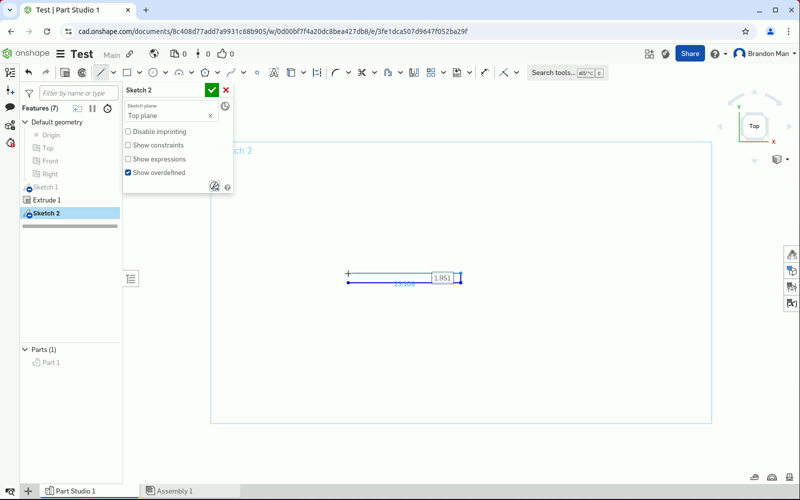
mouse_move(378, 273)
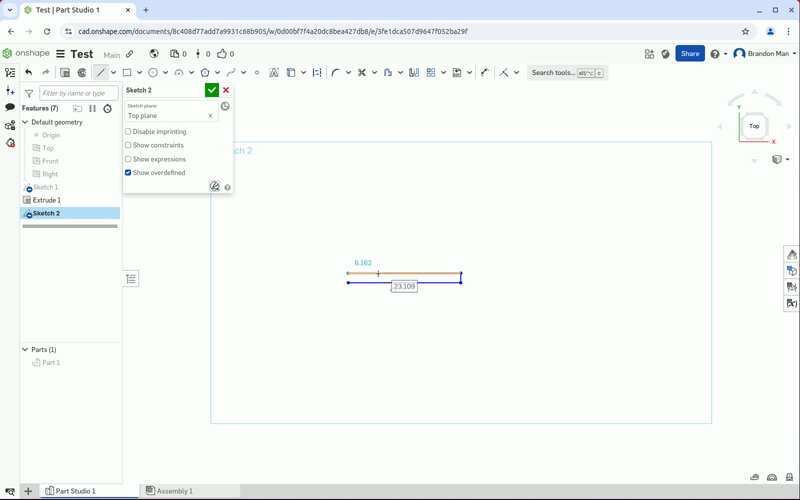
key_down(shift)
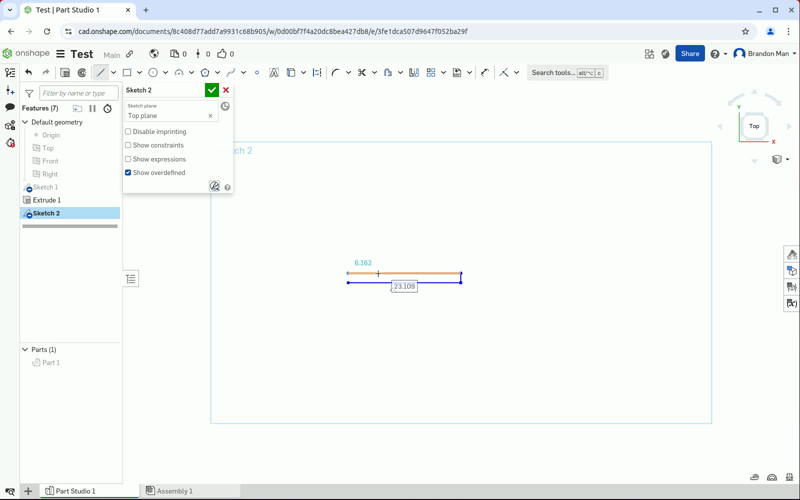
mouse_move(348, 282)
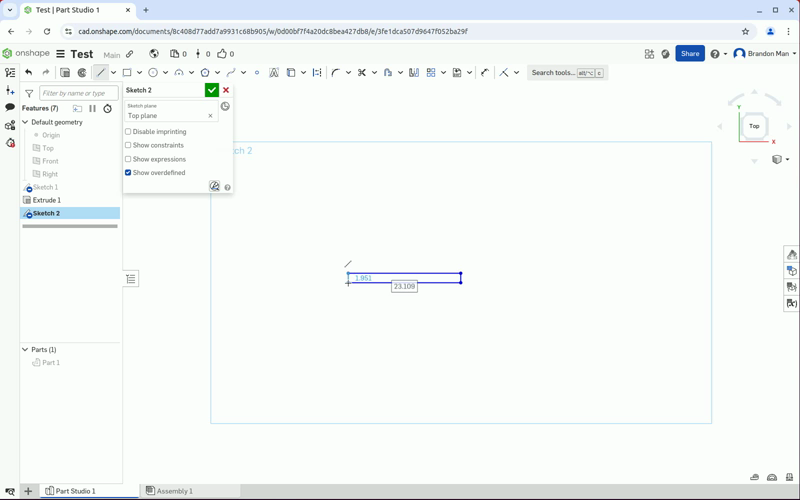
key_up(shift)
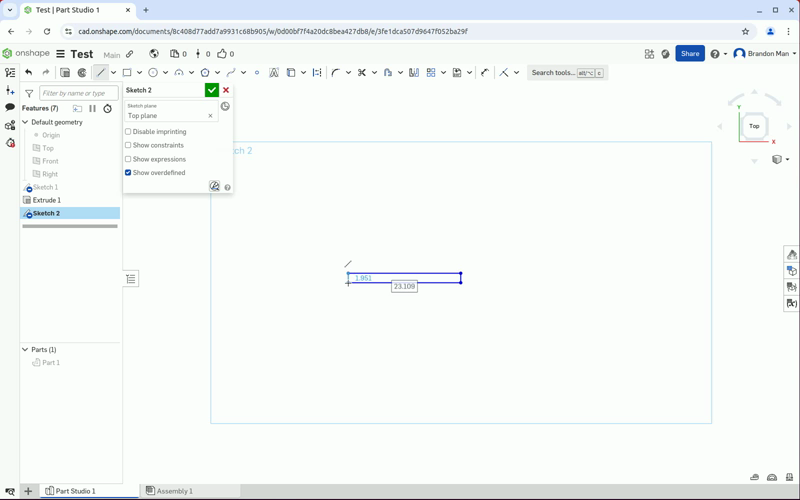
click(348, 282)
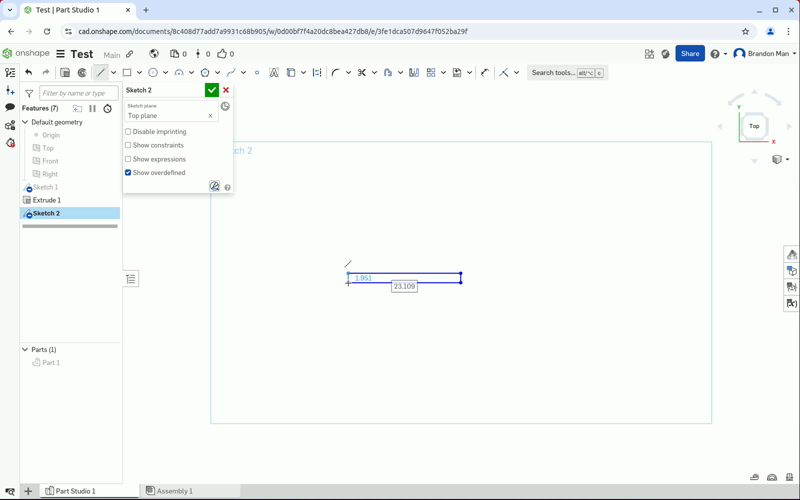
key(esc)
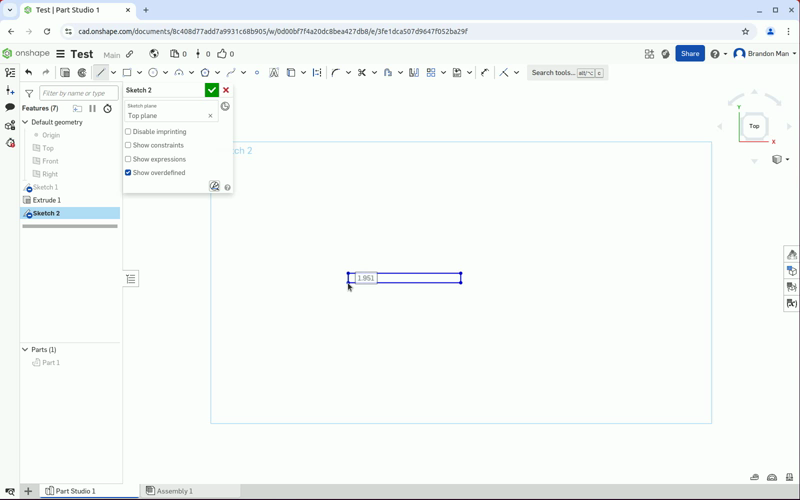
mouse_move(350, 274)
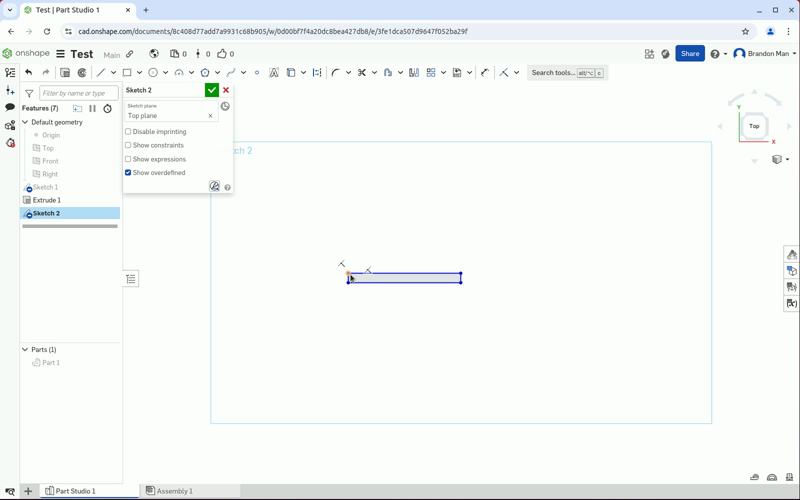
scroll(6)
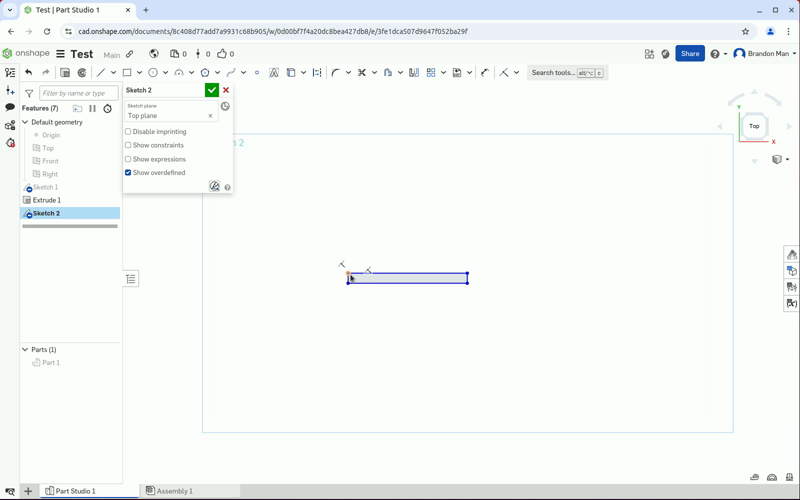
scroll(6)
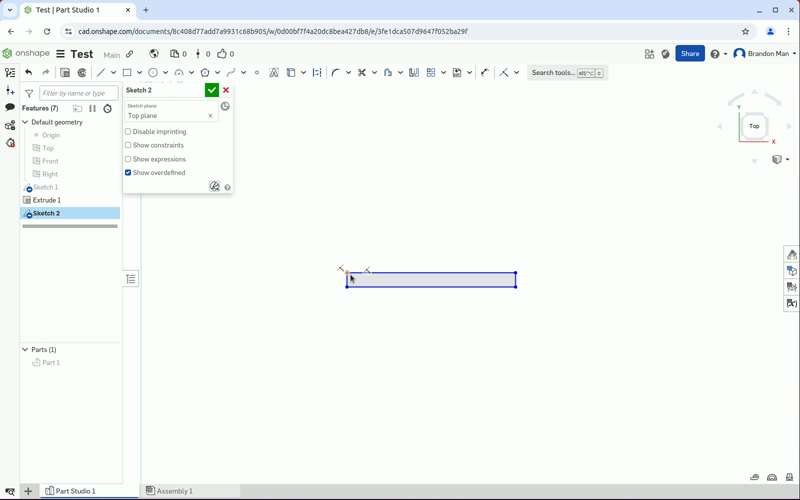
scroll(6)
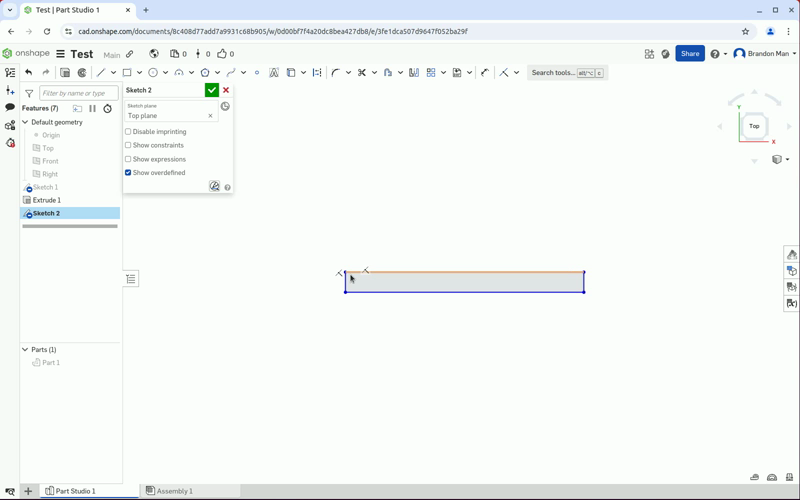
scroll(6)
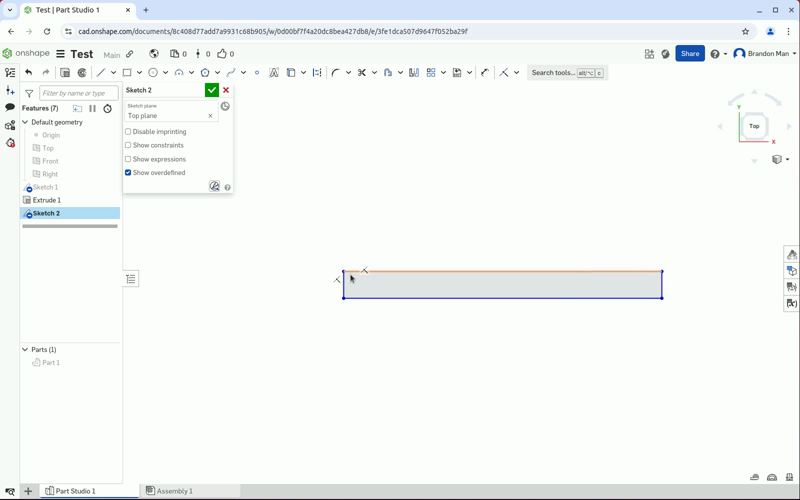
scroll(6)
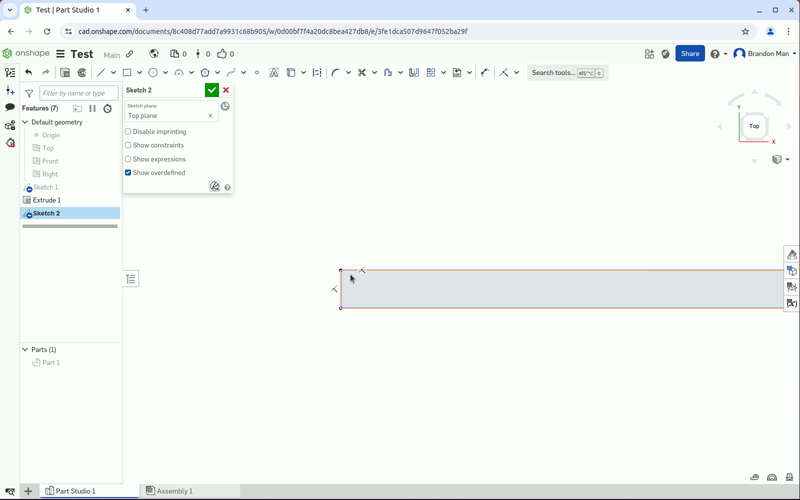
scroll(6)
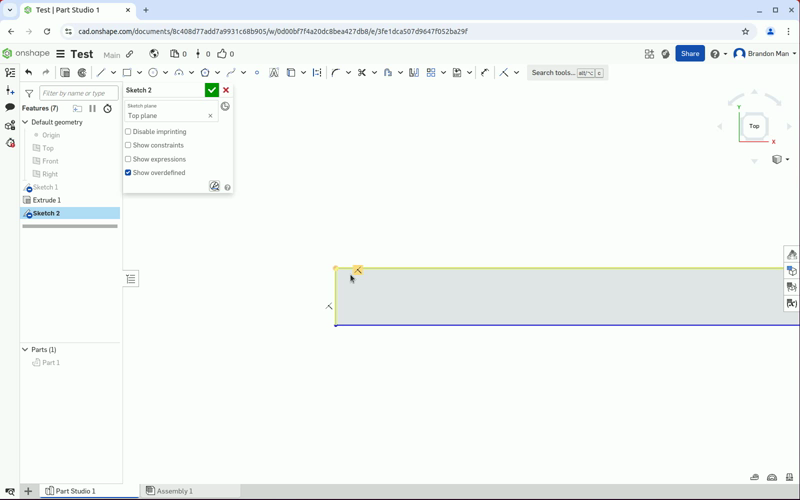
scroll(6)
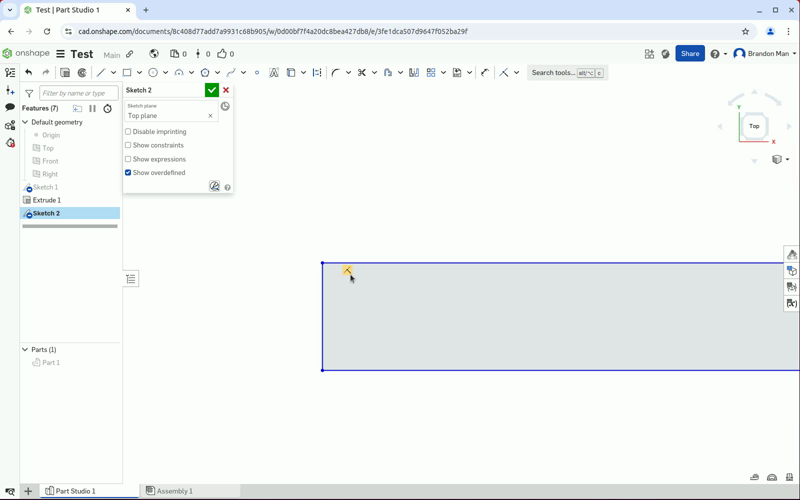
click(350, 274)
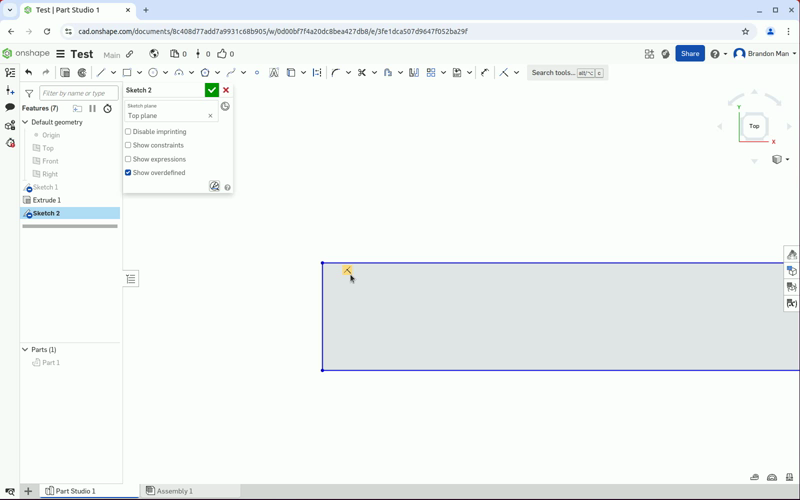
scroll(-6)
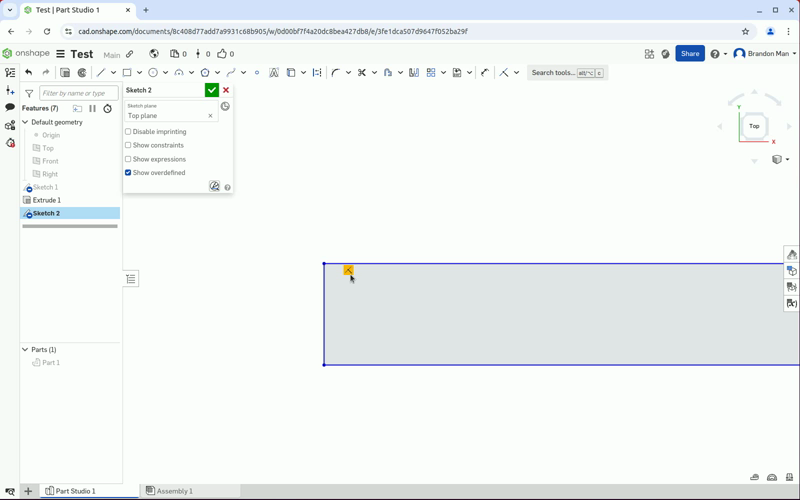
scroll(-6)
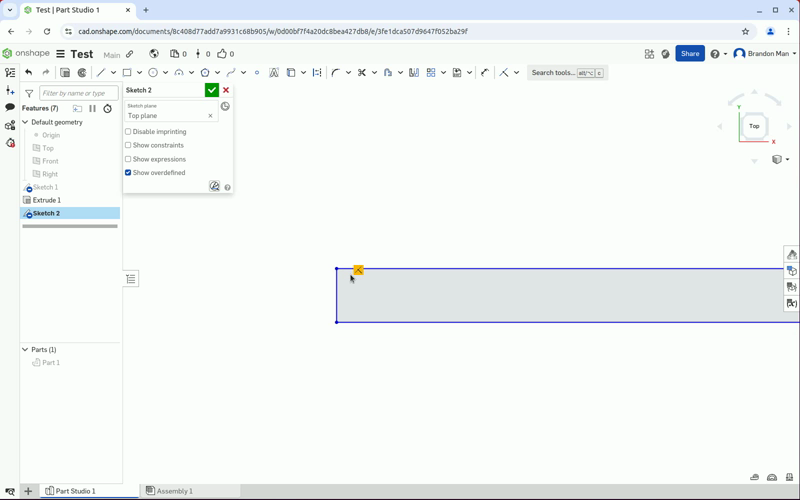
scroll(-6)
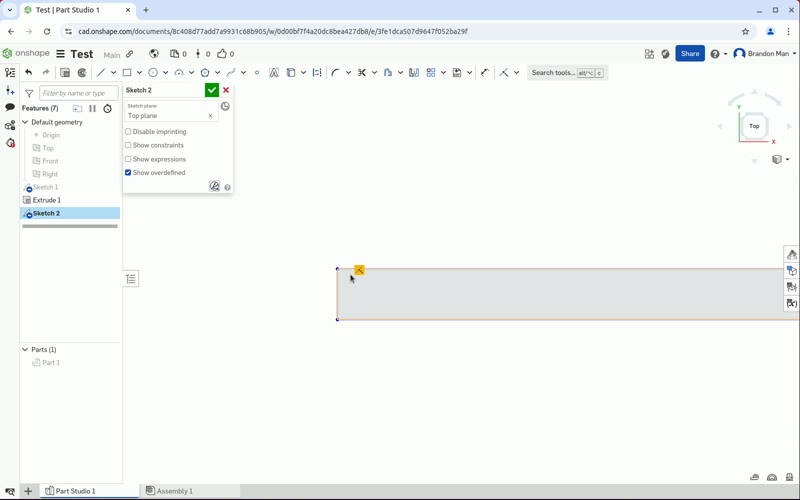
scroll(-6)
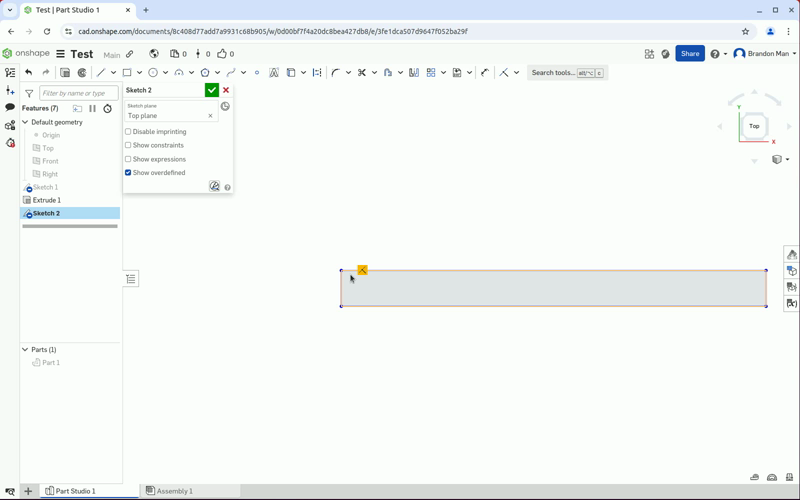
scroll(-6)
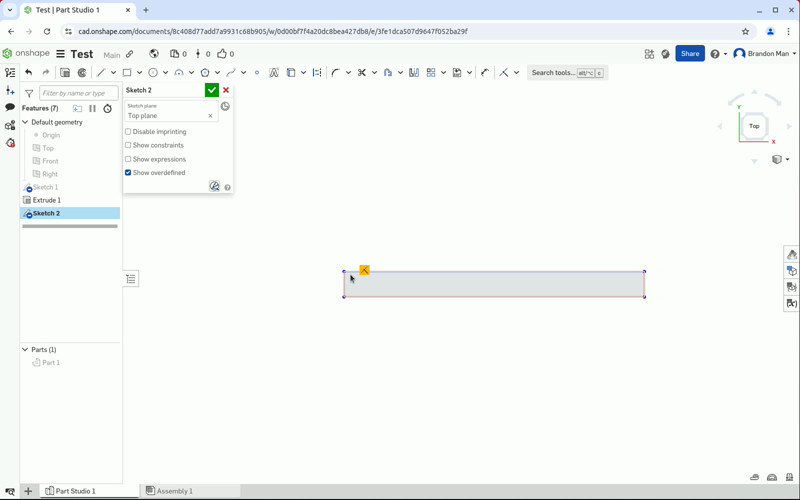
scroll(-6)
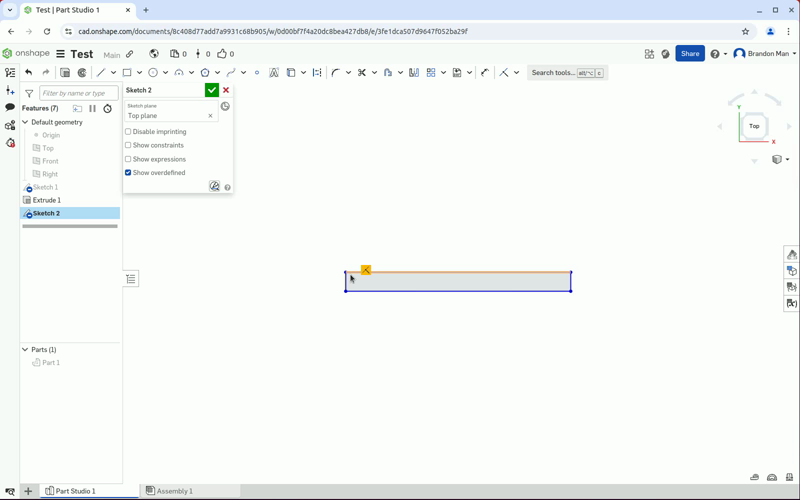
scroll(-6)
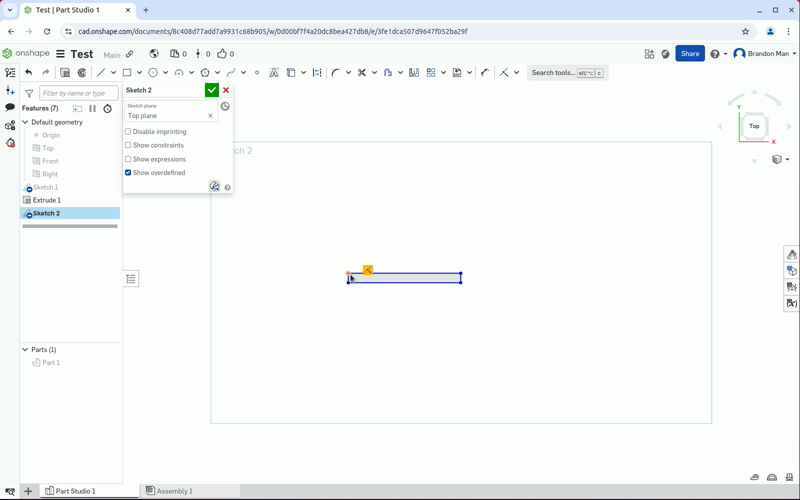
mouse_move(73, 352)
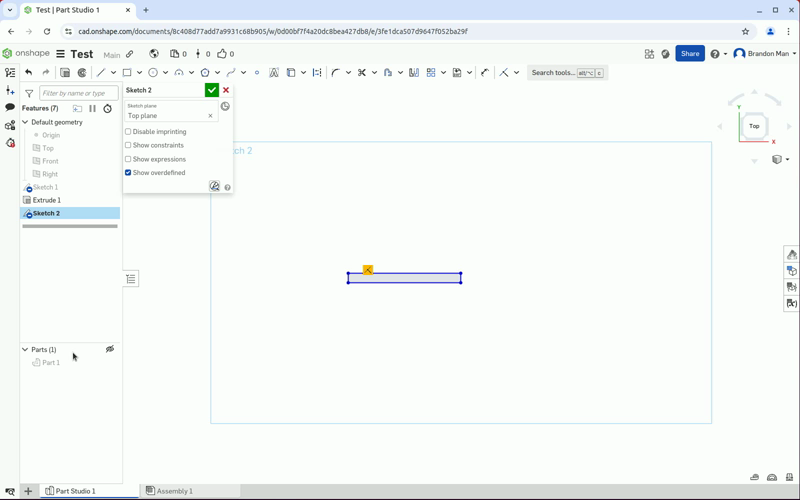
key(shift+y)
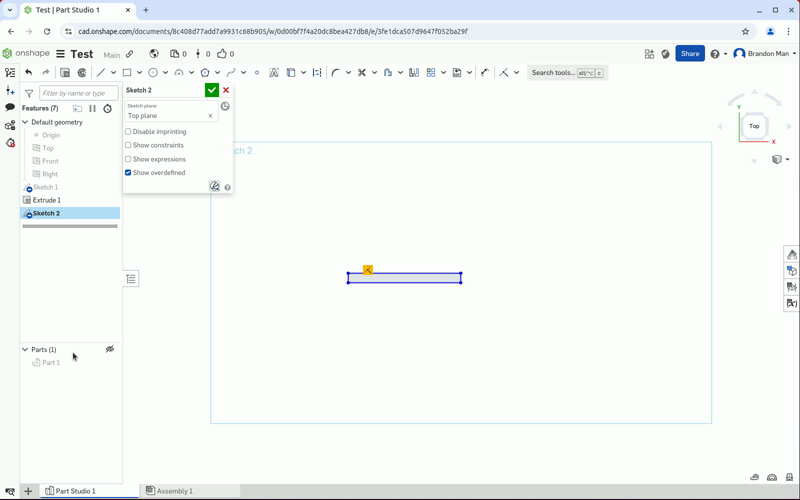
key(shift+e)
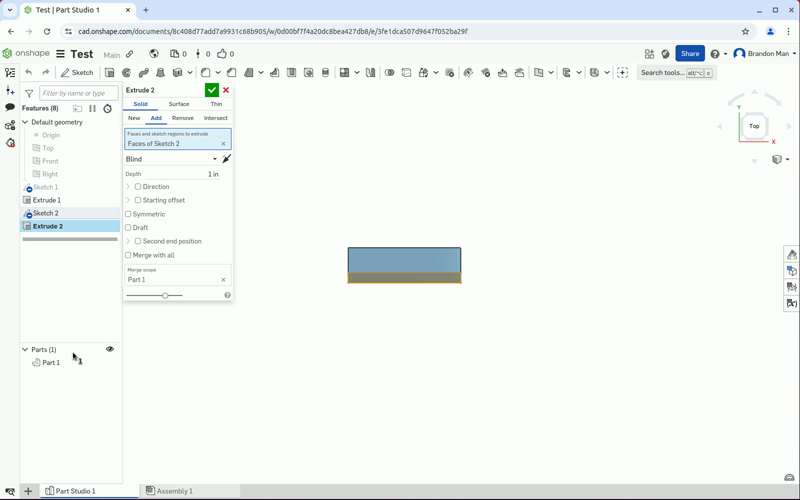
mouse_move(143, 106)
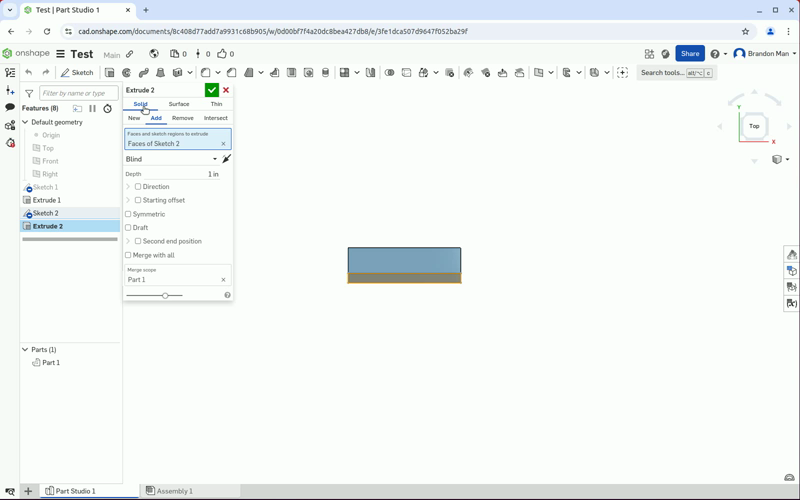
click(143, 106)
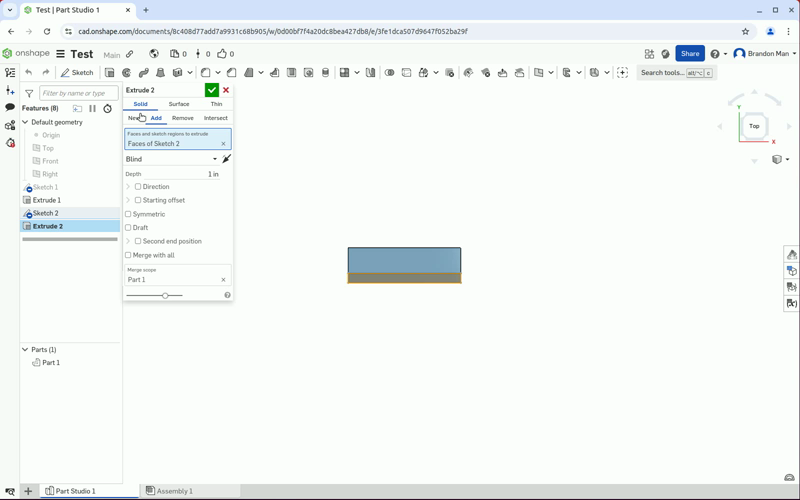
mouse_move(137, 120)
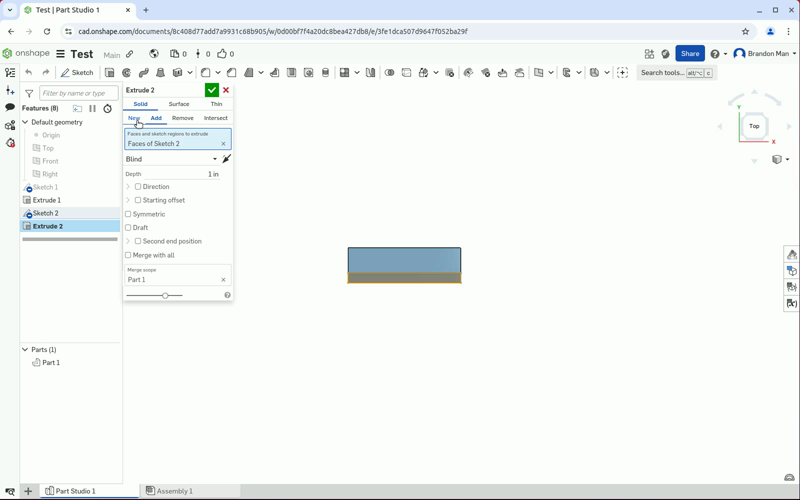
click(137, 120)
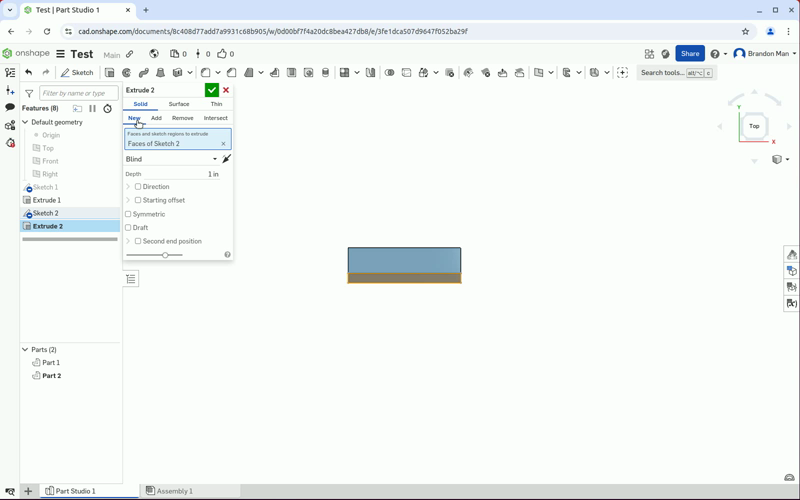
key(tab, 4)
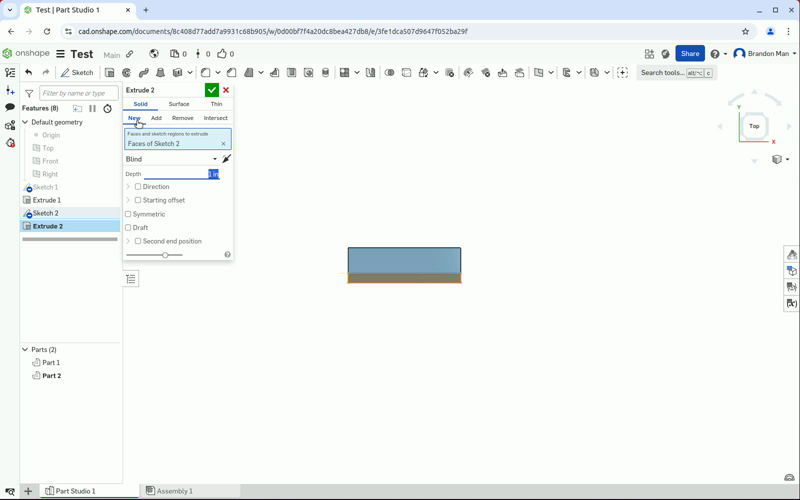
text(-4.092)
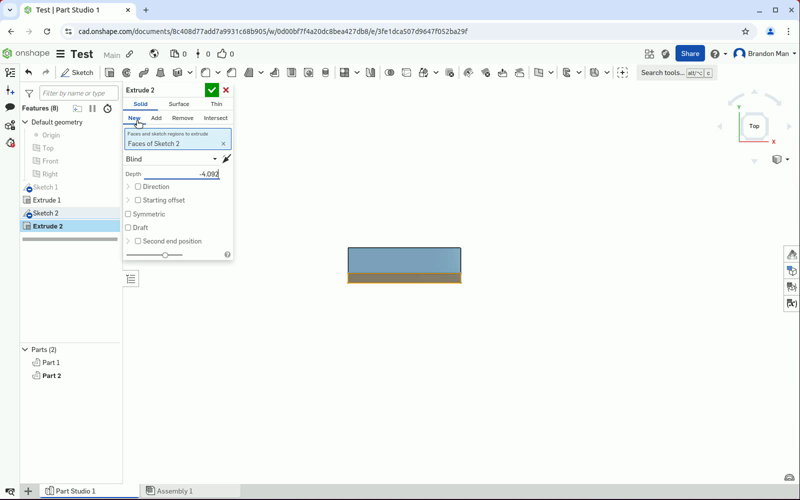
key(enter)
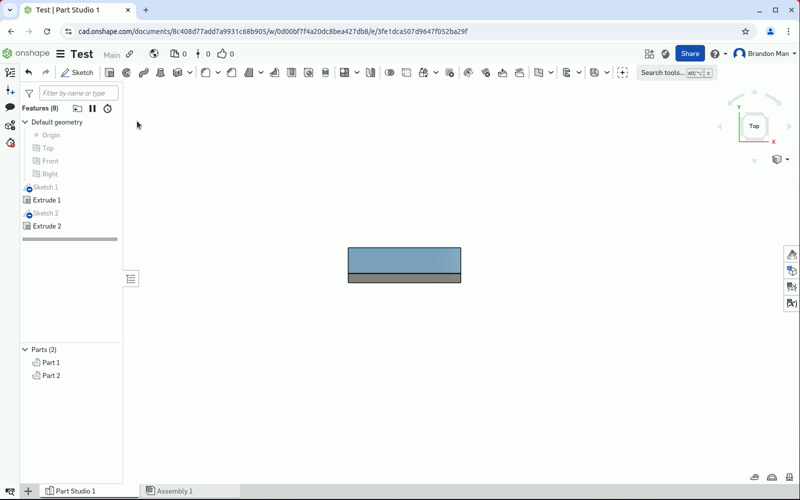
key(shift+h)
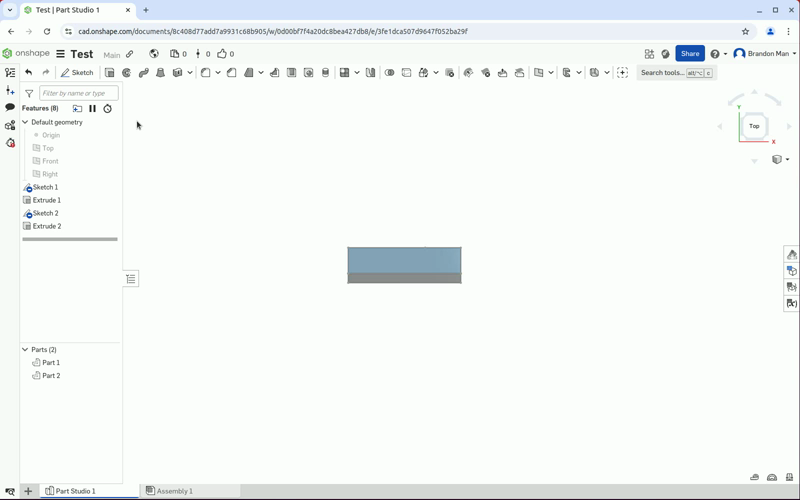
key(shift+h)
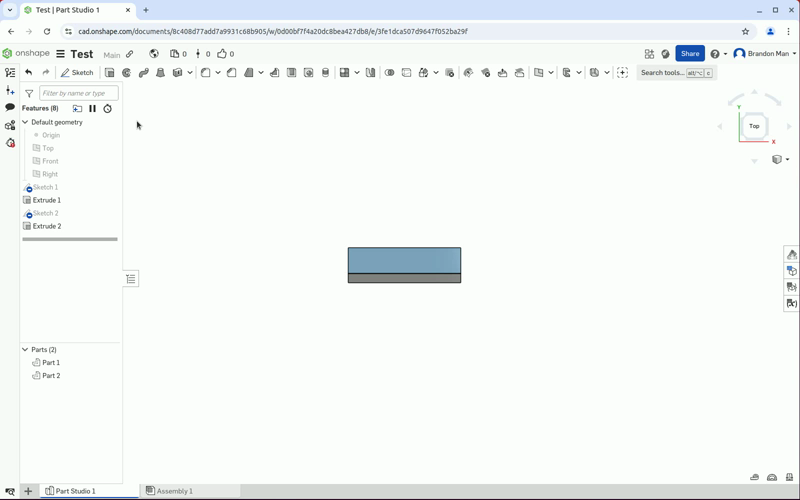
mouse_move(73, 189)
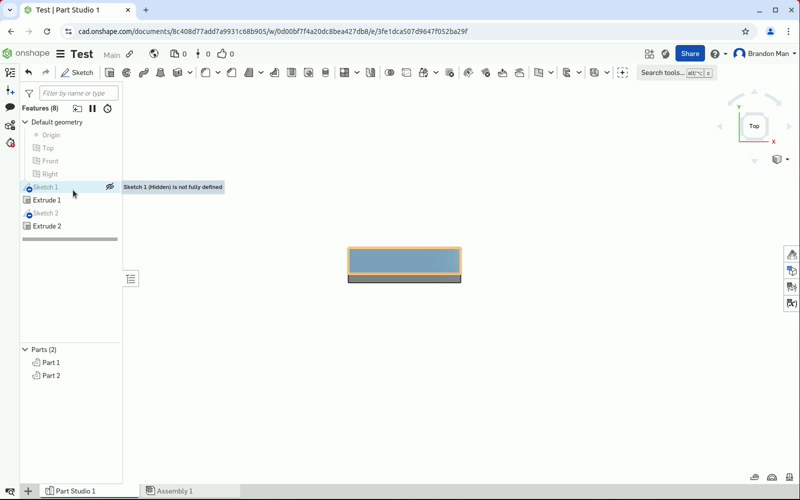
click(73, 189)
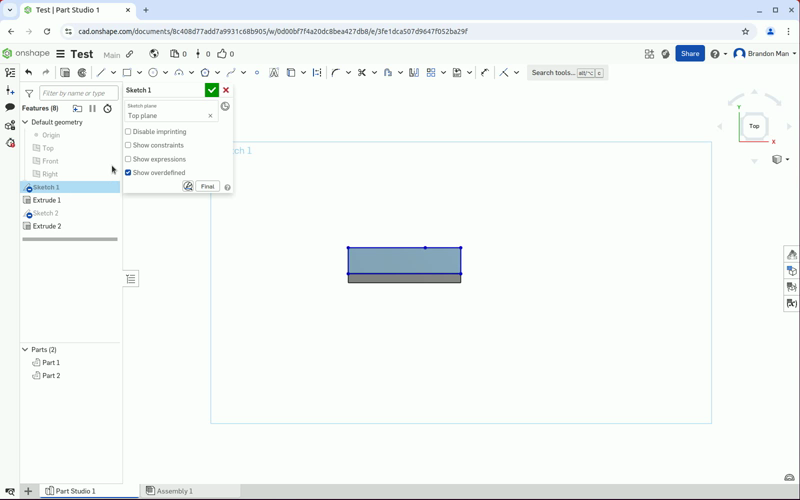
mouse_move(229, 92)
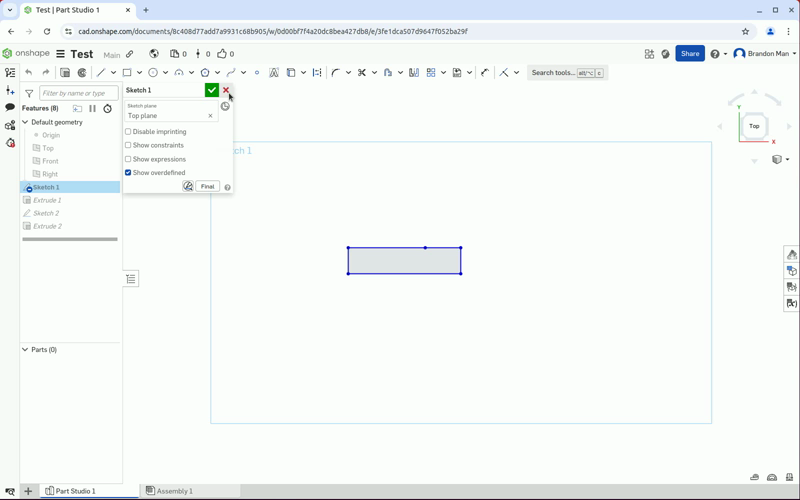
click(229, 92)
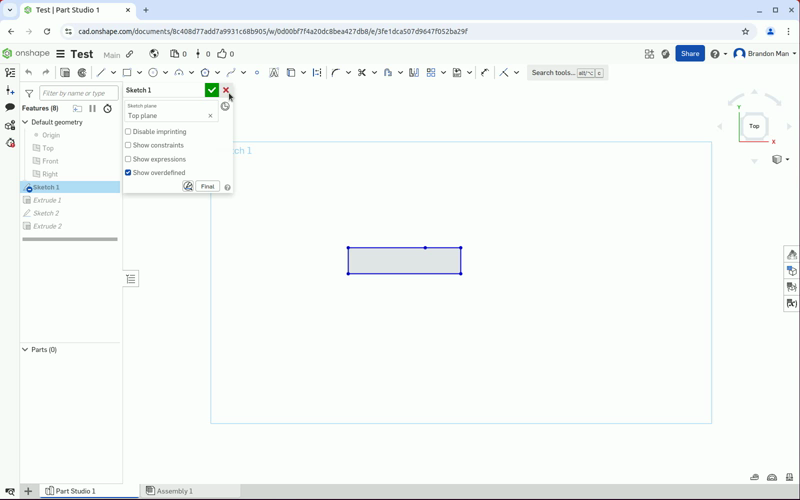
key(shift+s)
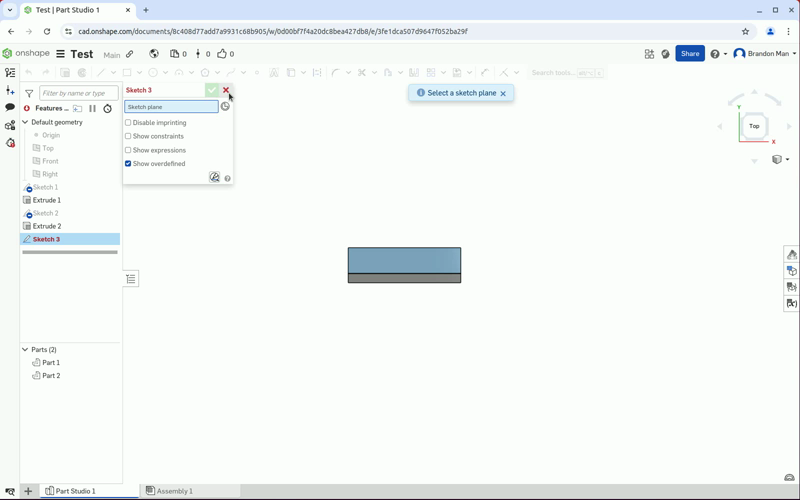
mouse_move(73, 150)
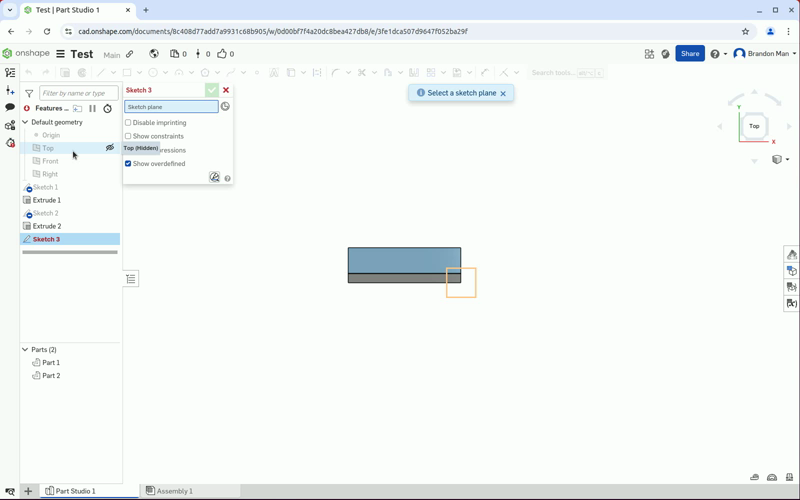
click(73, 150)
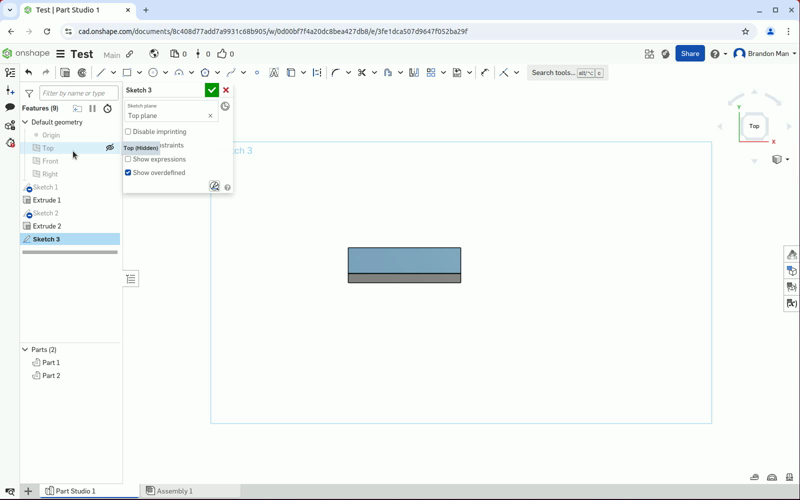
mouse_move(73, 352)
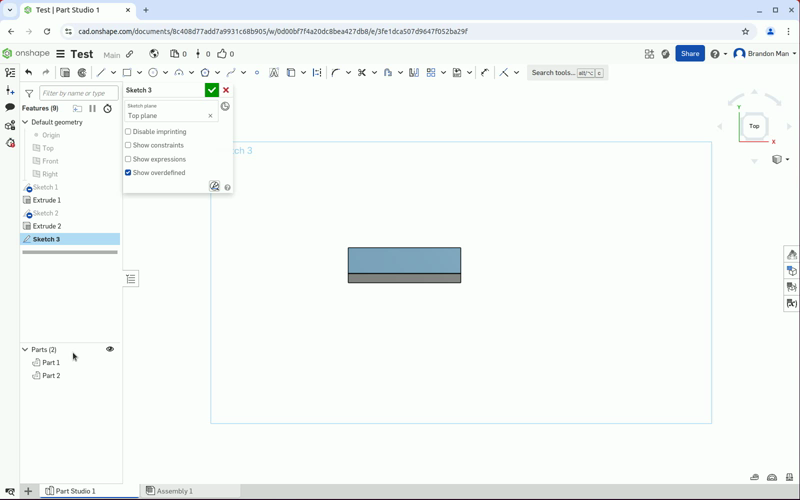
key(y)
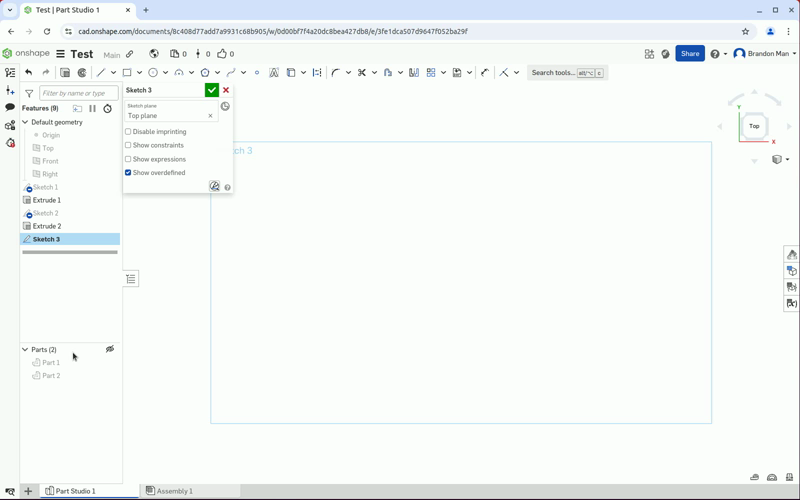
key(l)
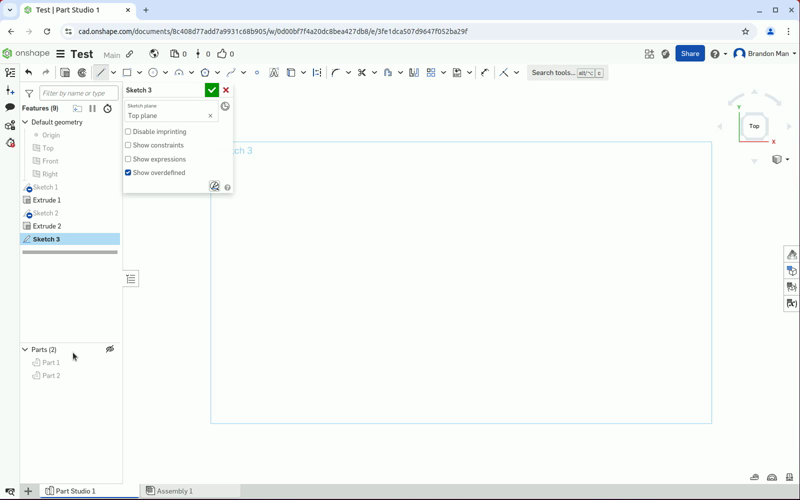
key_down(shift)
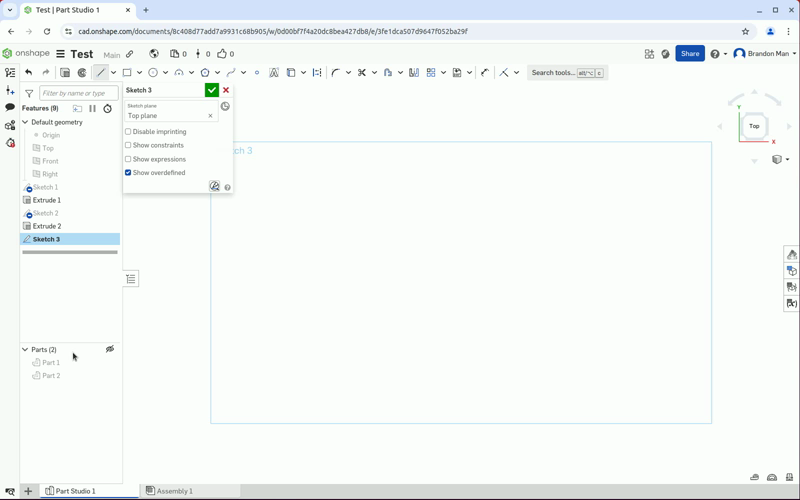
mouse_move(348, 211)
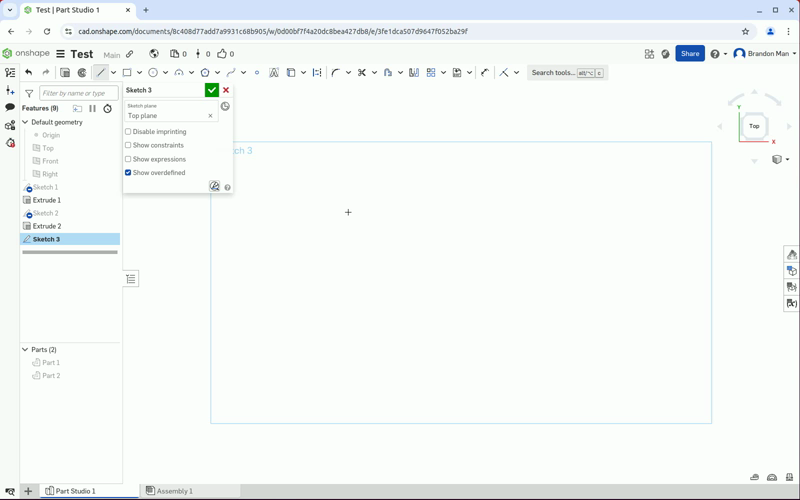
click(348, 211)
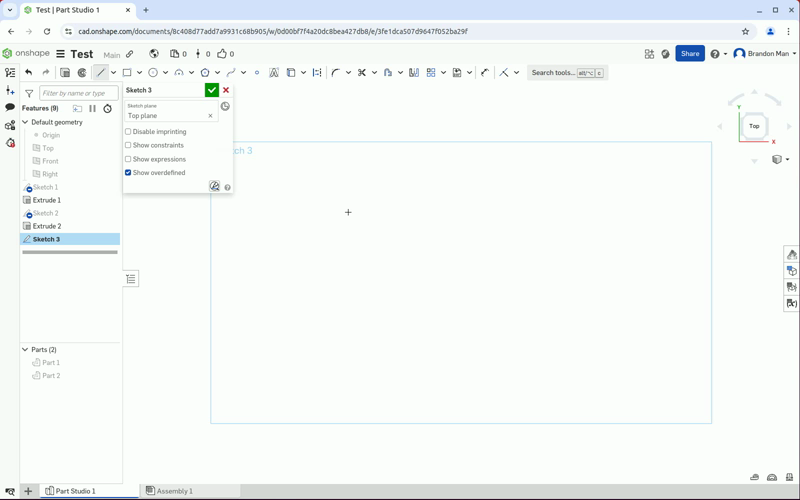
key_up(shift)
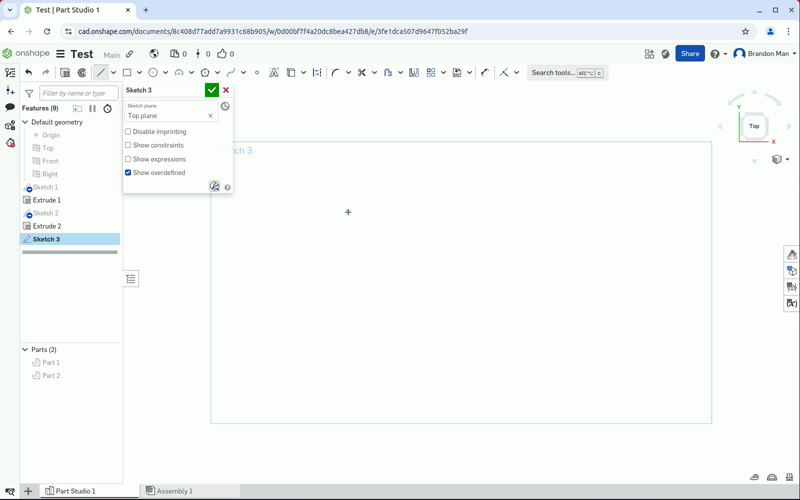
key_down(shift)
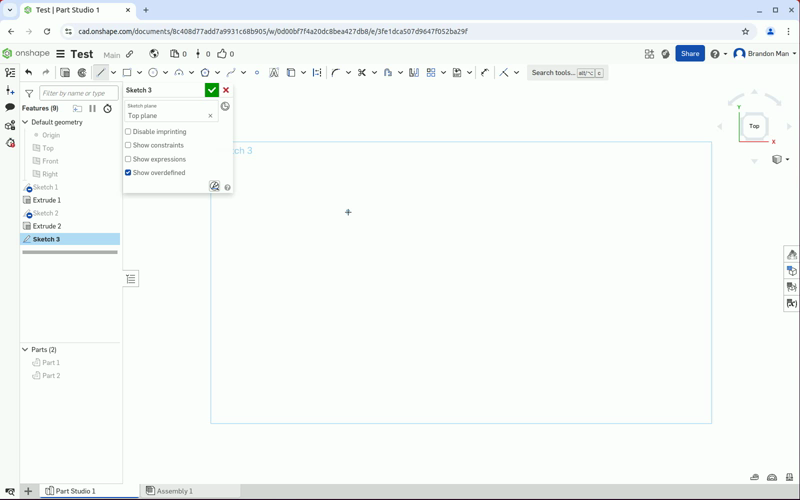
mouse_move(425, 211)
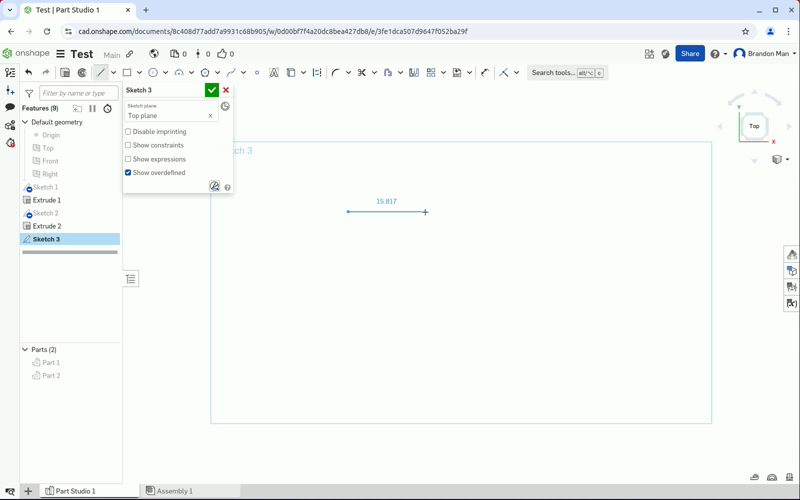
click(425, 211)
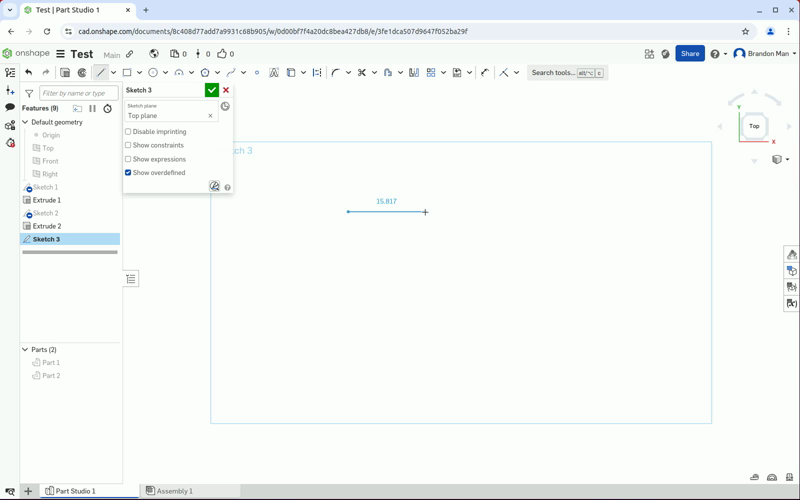
key_up(shift)
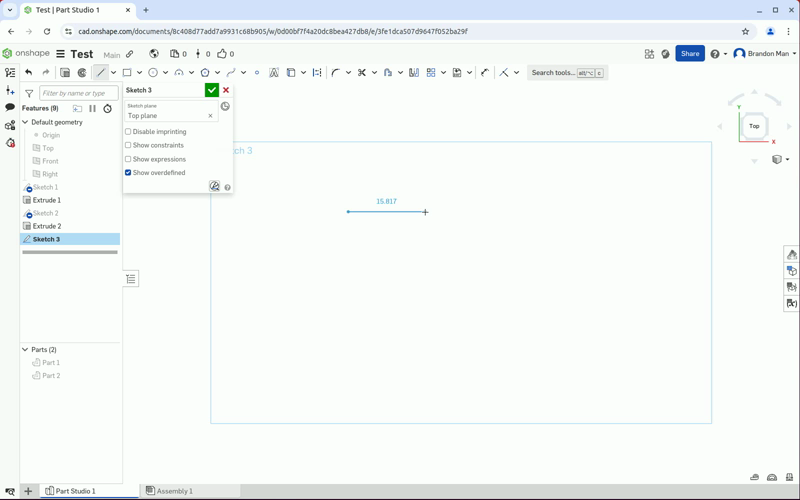
key_down(shift)
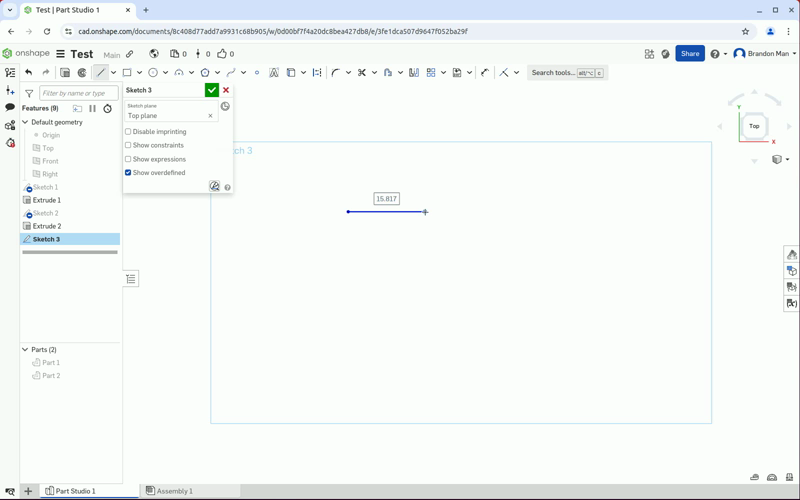
mouse_move(455, 211)
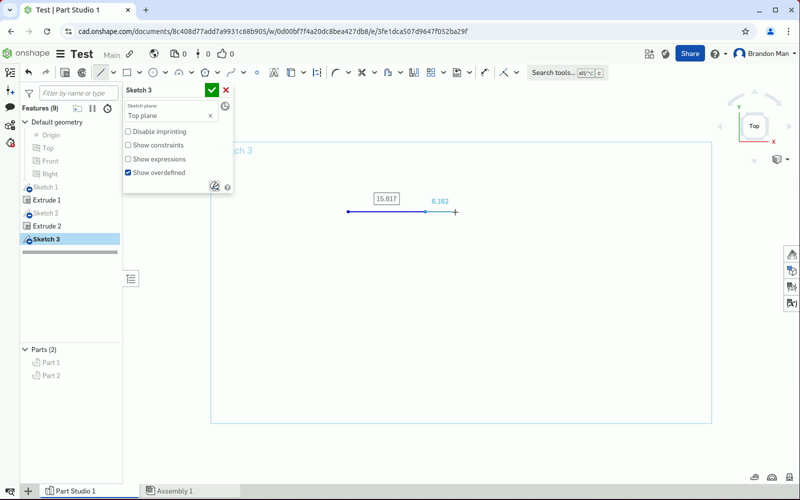
mouse_move(460, 211)
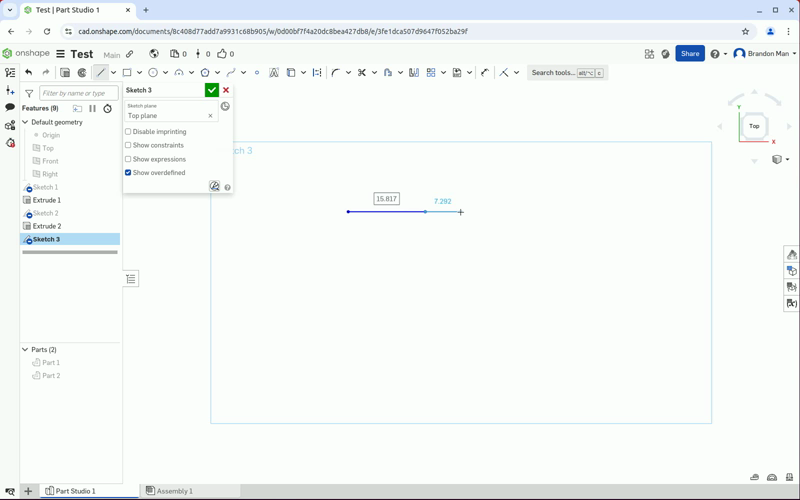
click(460, 211)
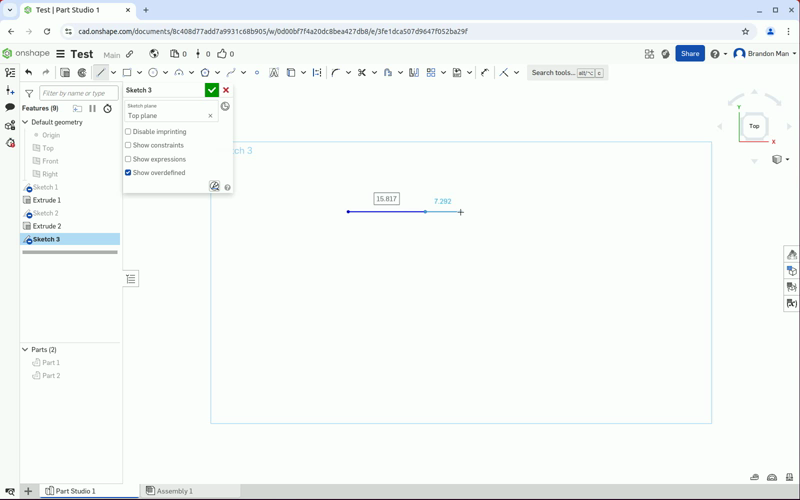
key_up(shift)
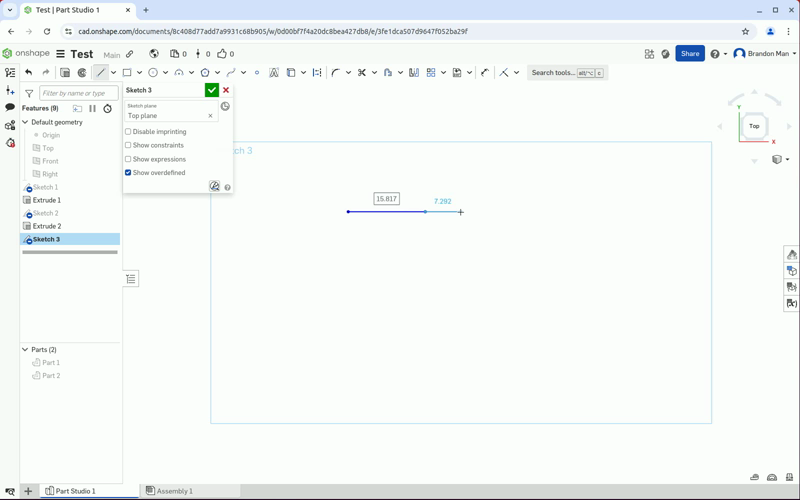
key_down(shift)
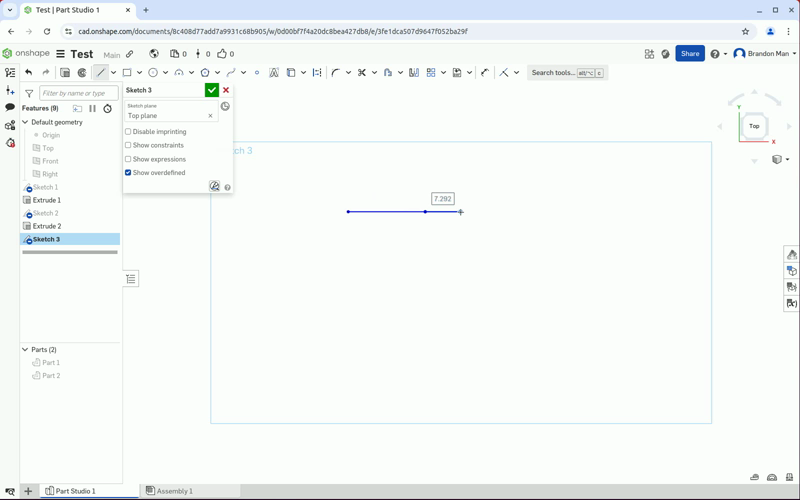
mouse_move(490, 211)
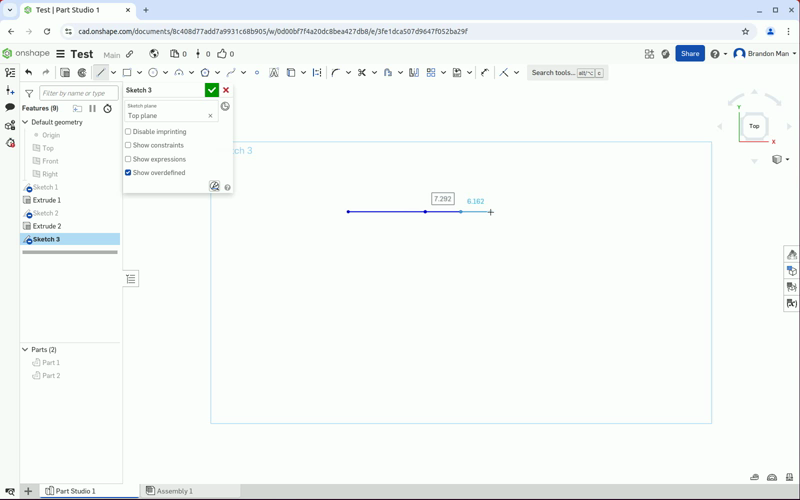
mouse_move(460, 185)
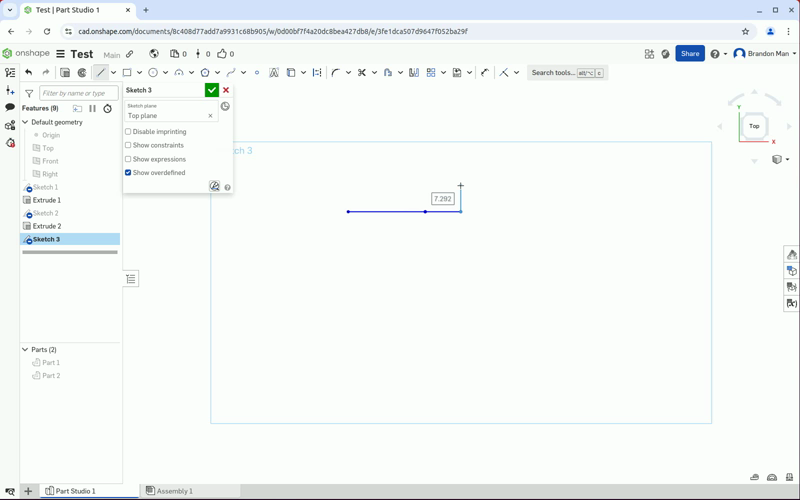
click(460, 185)
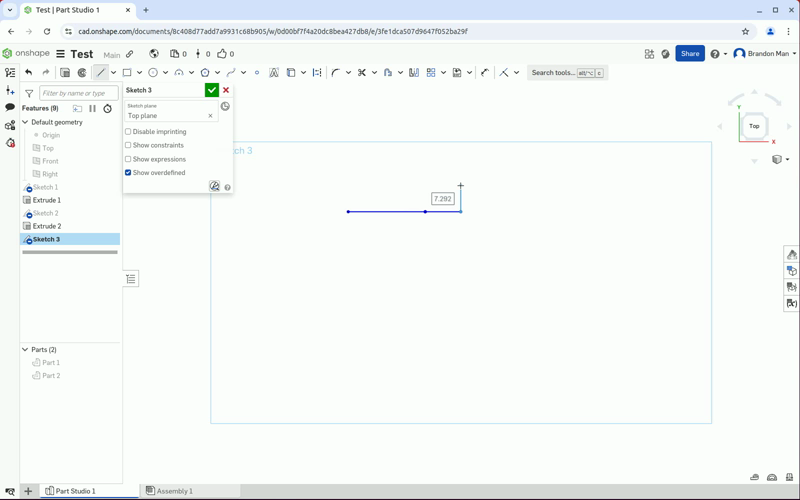
key_up(shift)
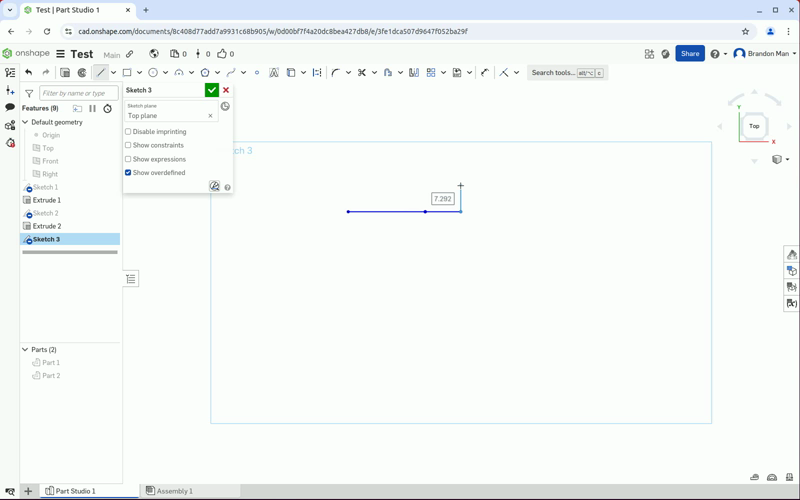
key_down(shift)
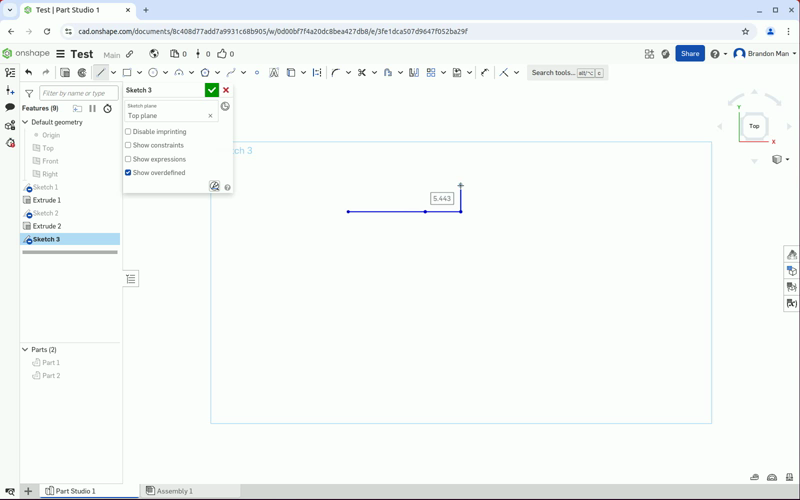
mouse_move(348, 185)
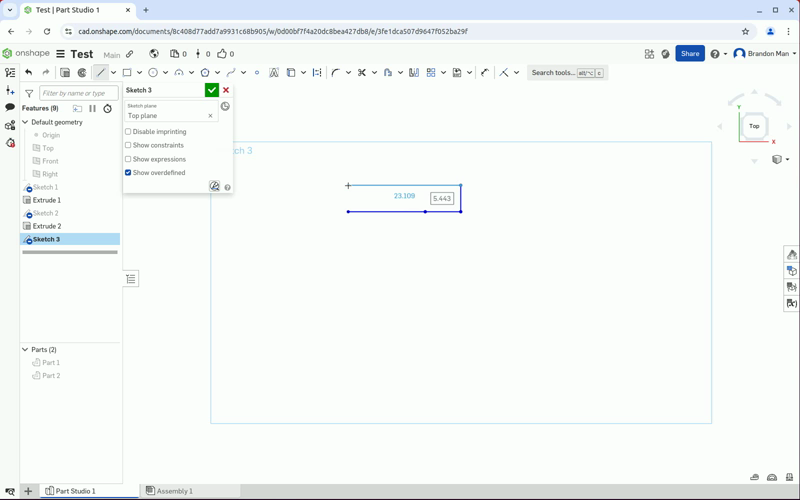
click(348, 185)
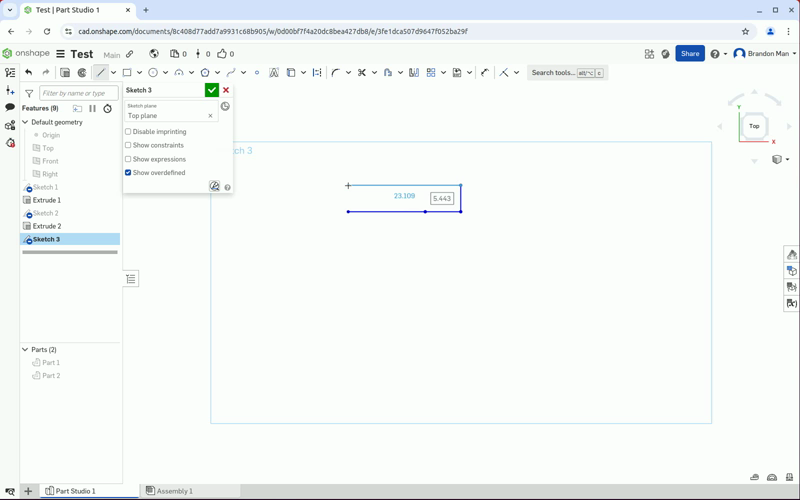
key_up(shift)
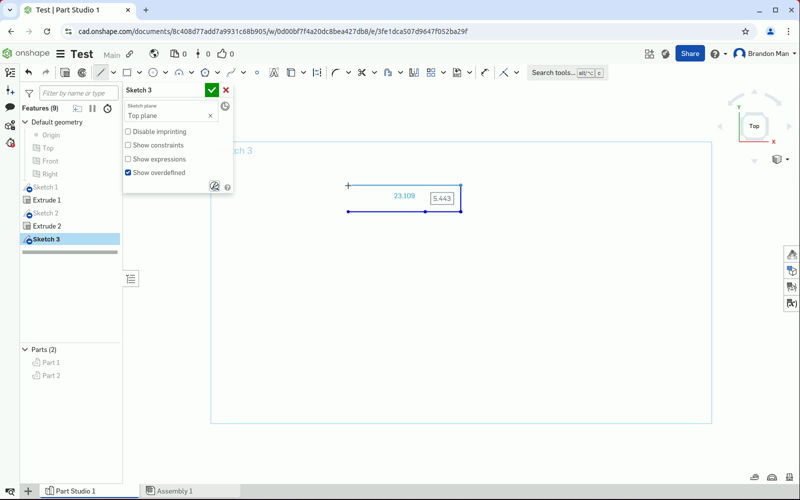
mouse_move(378, 185)
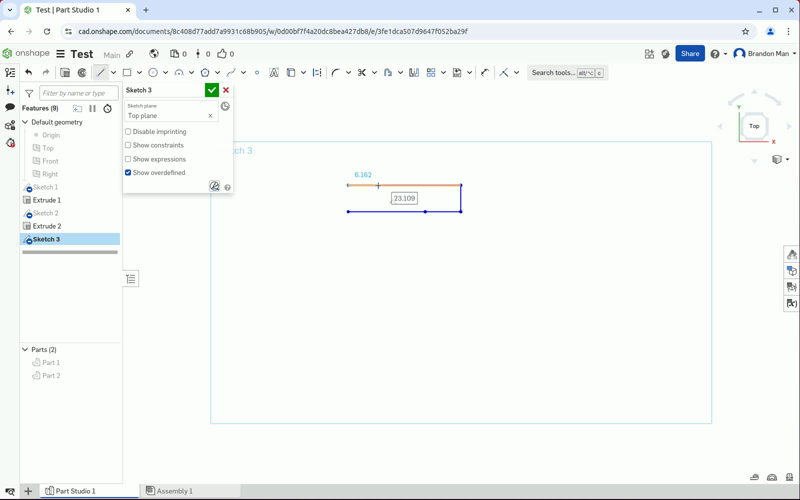
key_down(shift)
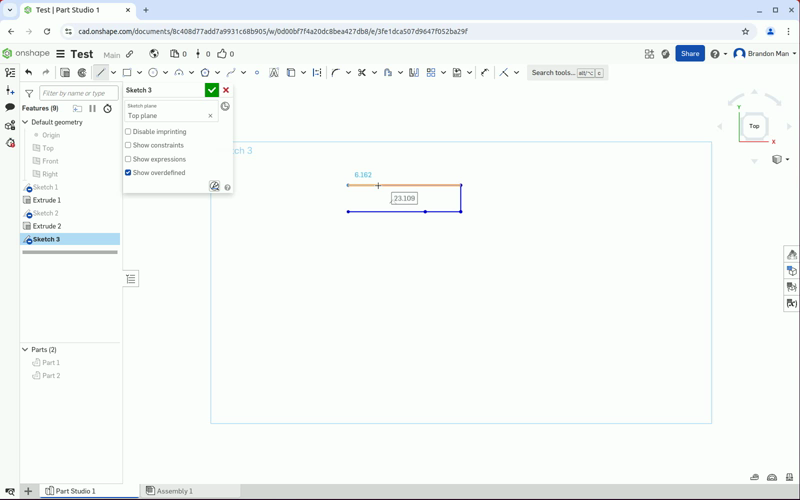
mouse_move(348, 211)
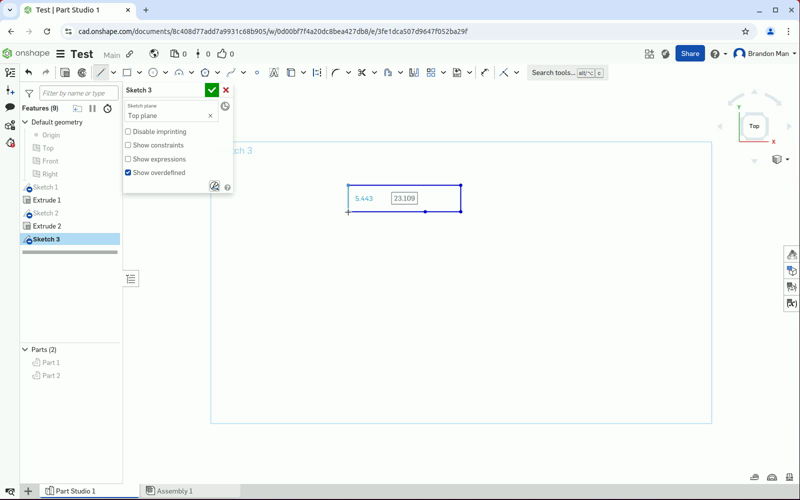
key_up(shift)
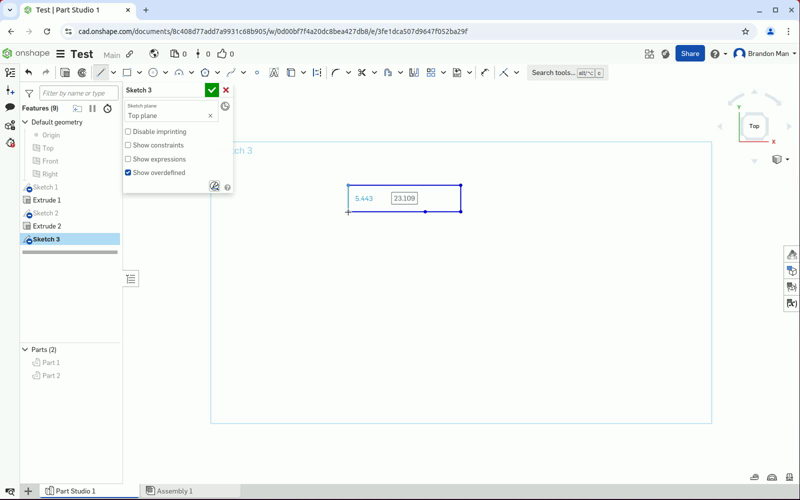
click(348, 211)
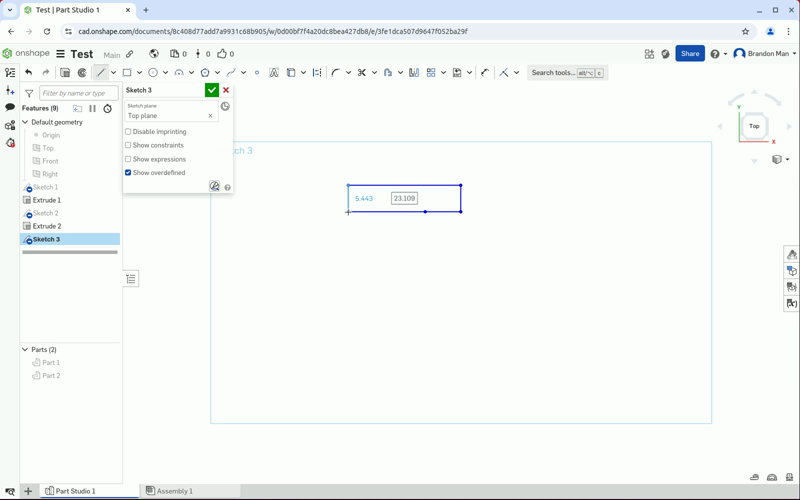
key(esc)
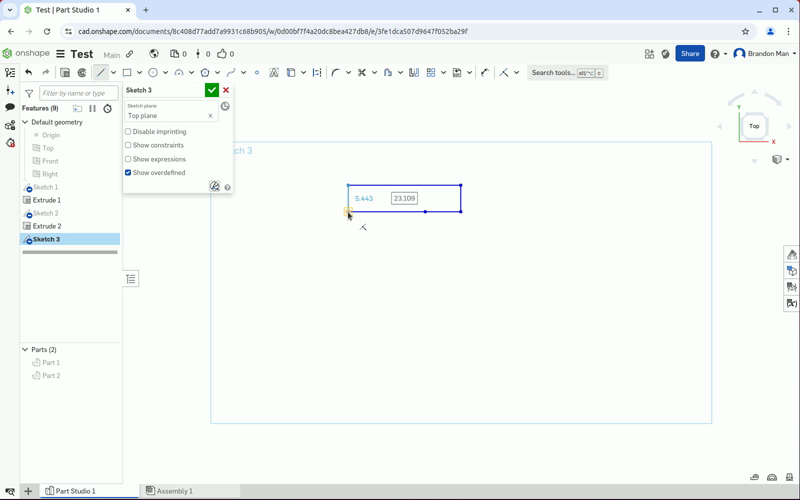
mouse_move(413, 197)
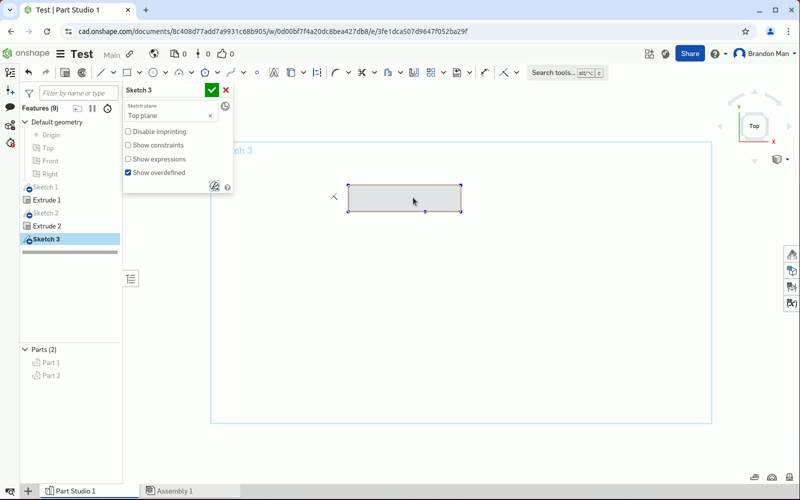
click(413, 197)
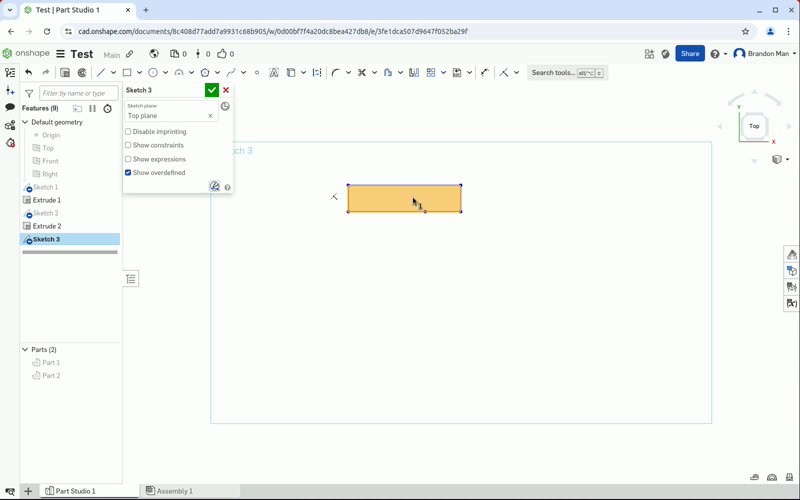
mouse_move(73, 352)
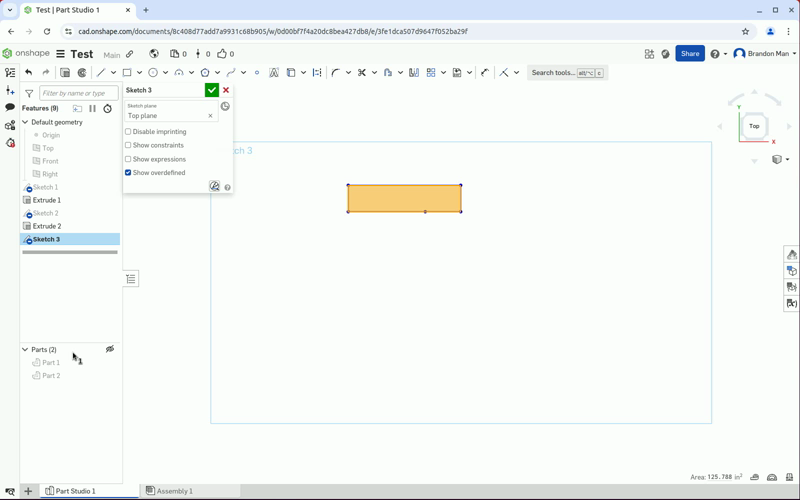
key(shift+y)
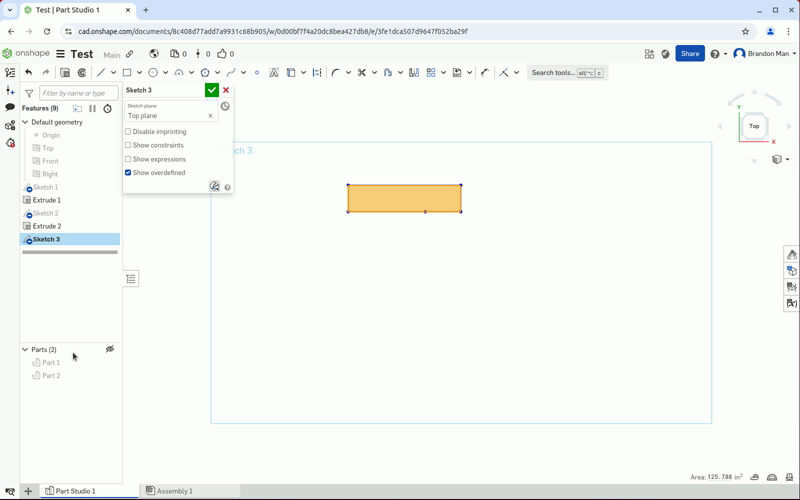
key(shift+e)
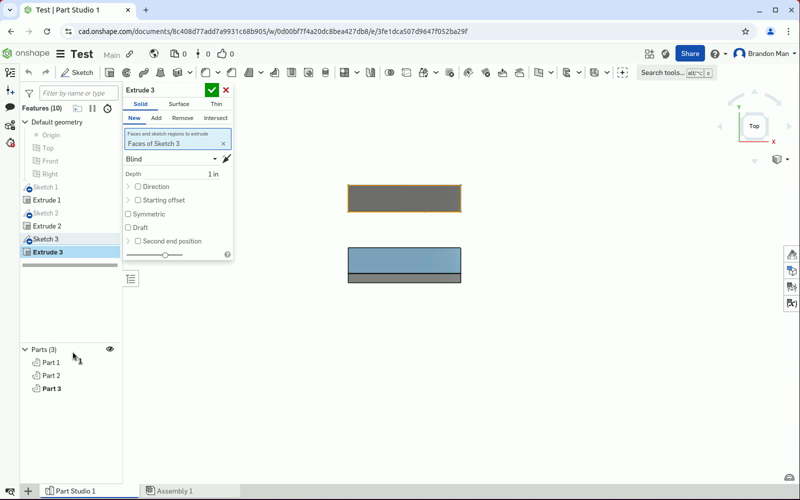
mouse_move(143, 106)
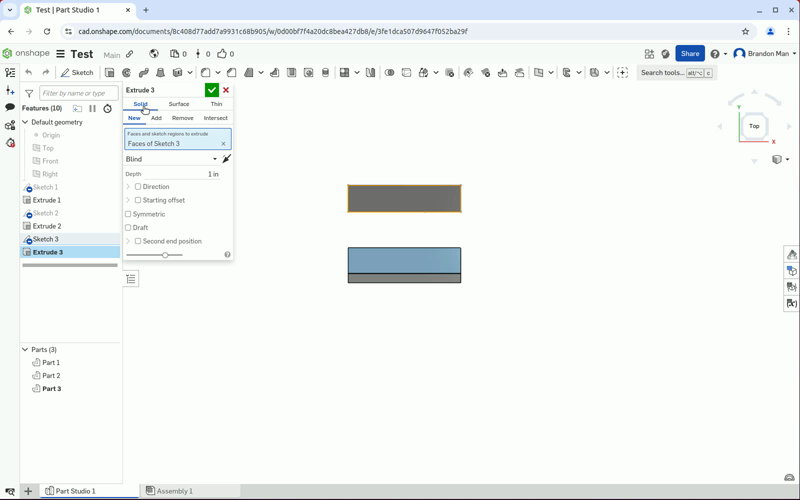
click(143, 106)
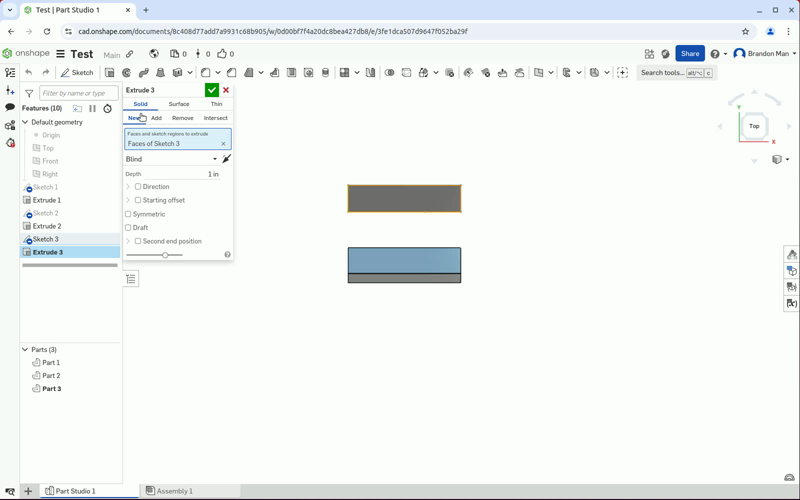
mouse_move(137, 120)
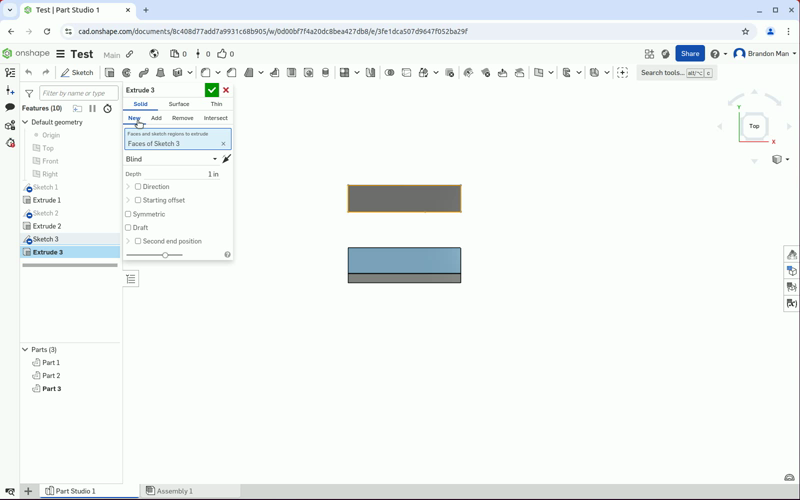
click(137, 120)
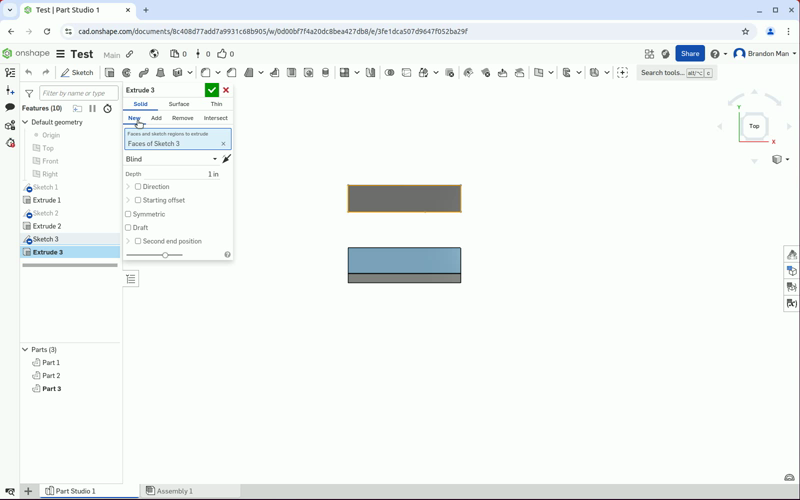
key(tab, 4)
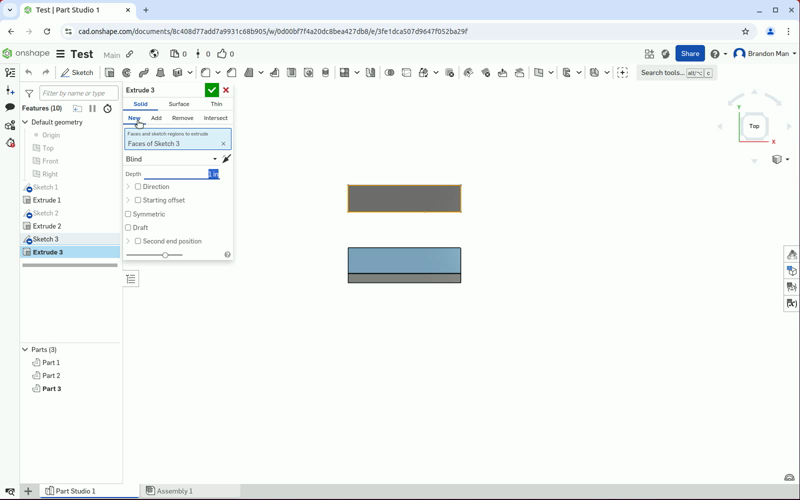
text(-4.092)
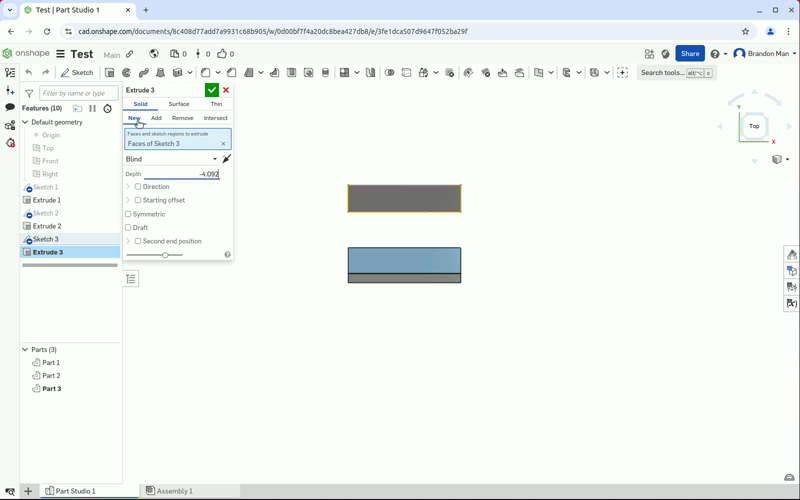
key(enter)
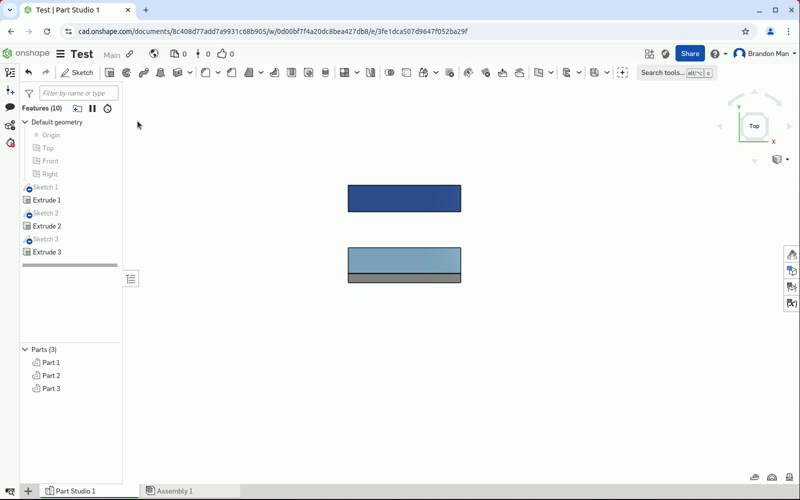
key(shift+h)
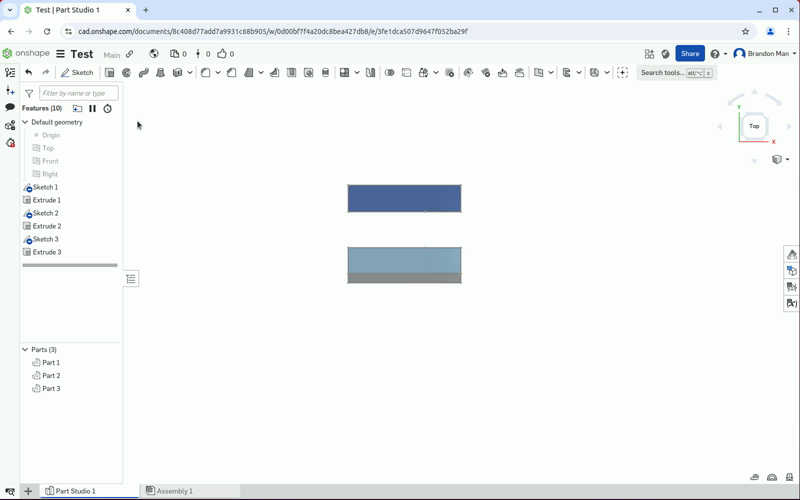
key(shift+h)
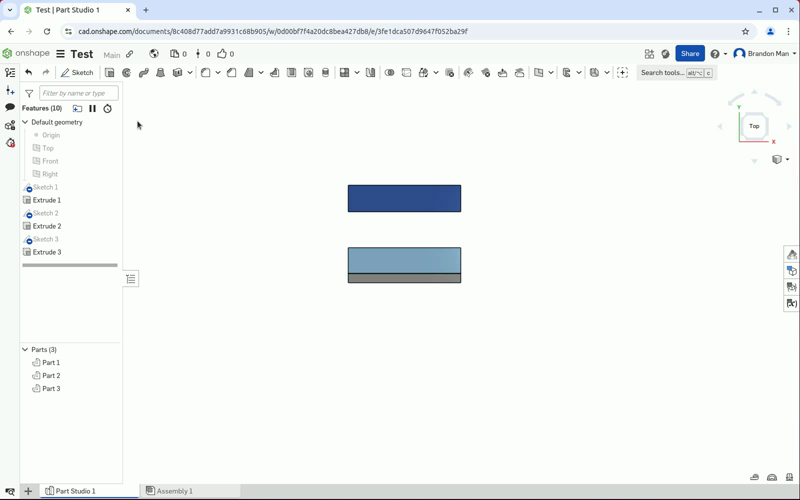
mouse_move(73, 189)
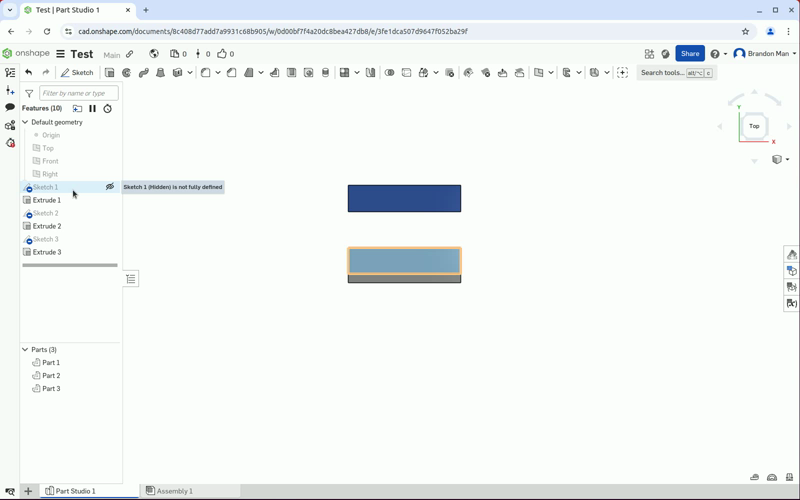
click(73, 189)
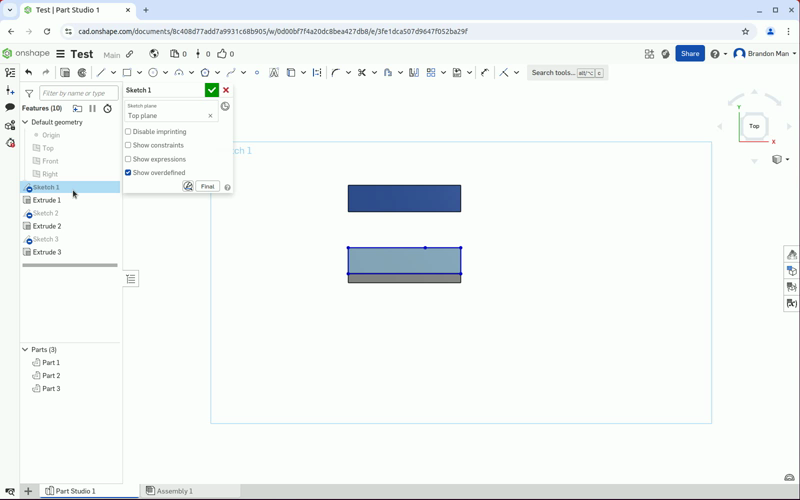
mouse_move(229, 92)
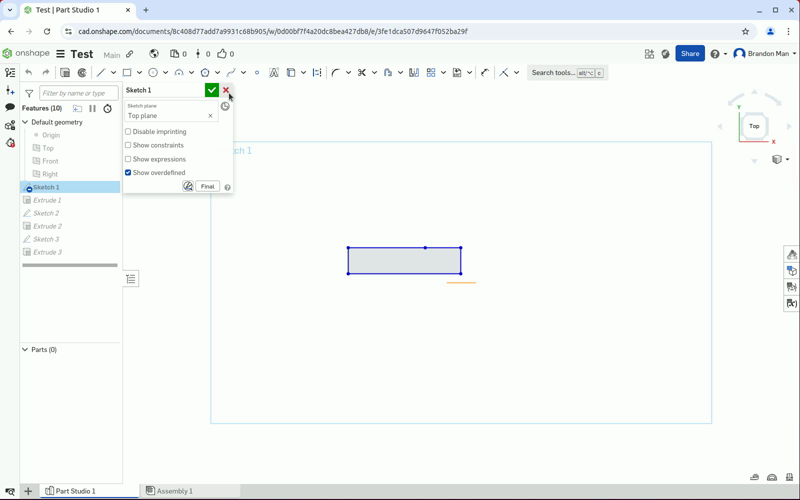
click(229, 92)
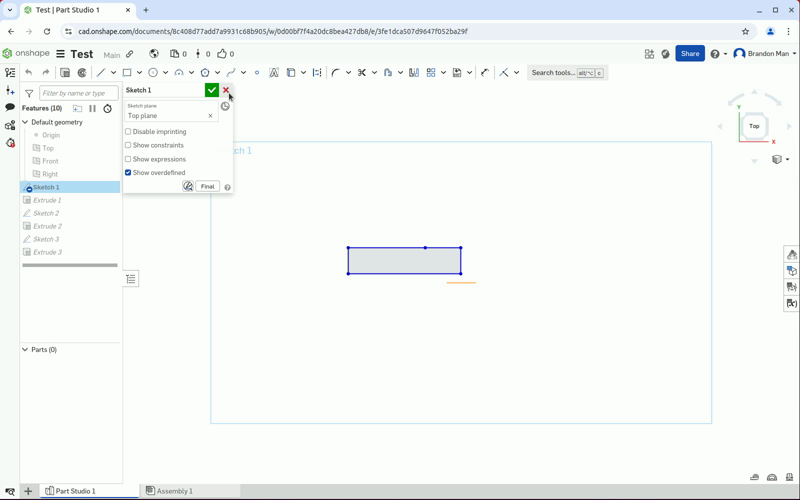
key(shift+s)
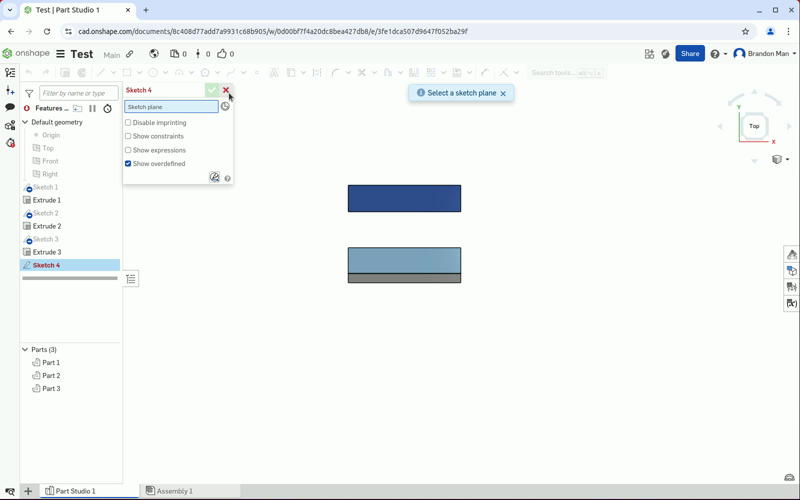
mouse_move(73, 150)
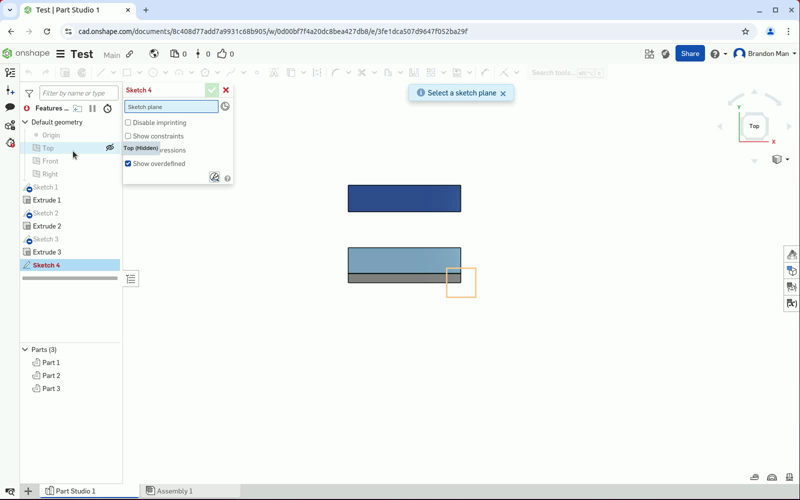
click(73, 150)
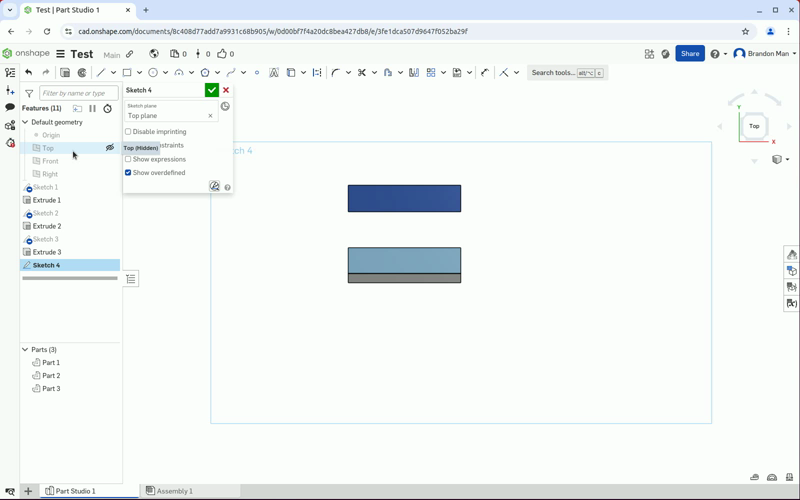
mouse_move(73, 352)
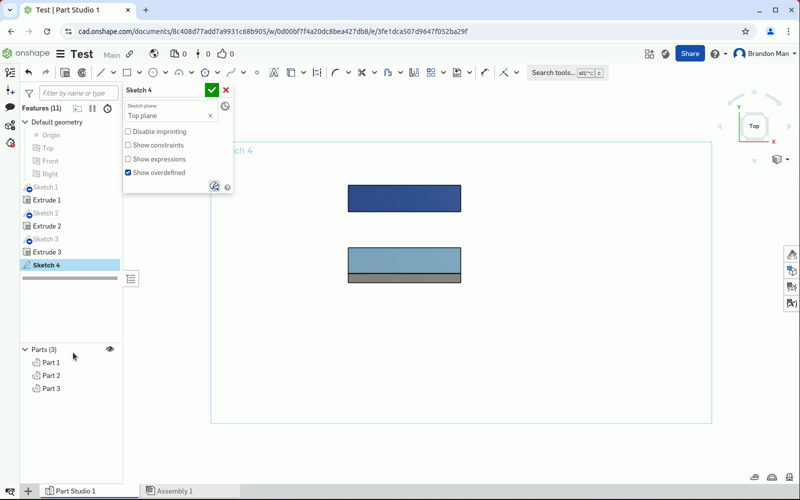
key(y)
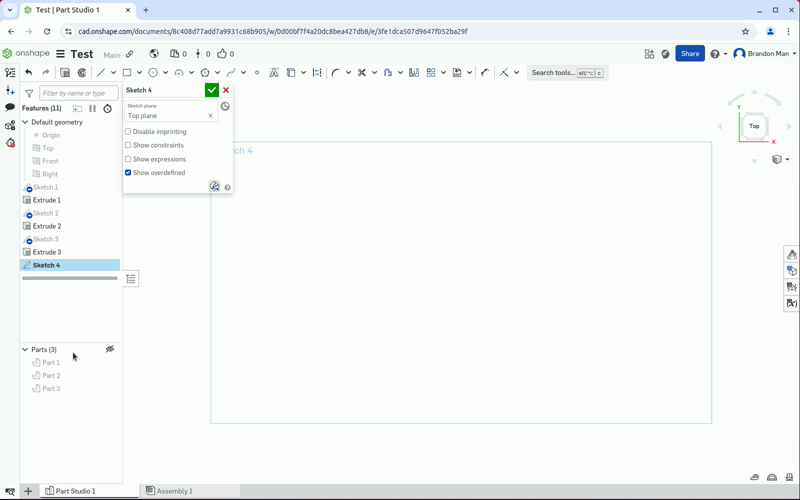
key(l)
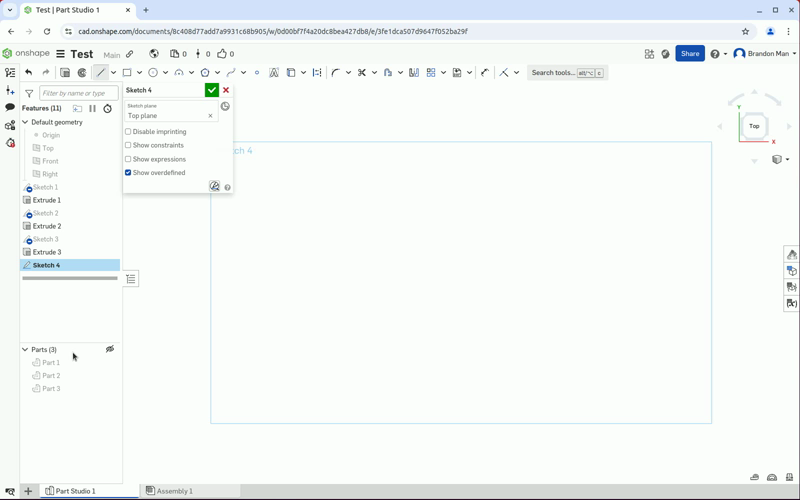
key_down(shift)
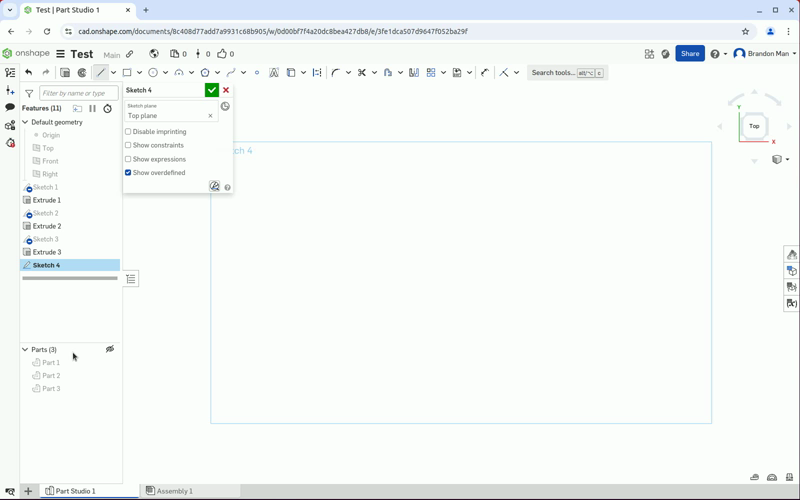
mouse_move(348, 185)
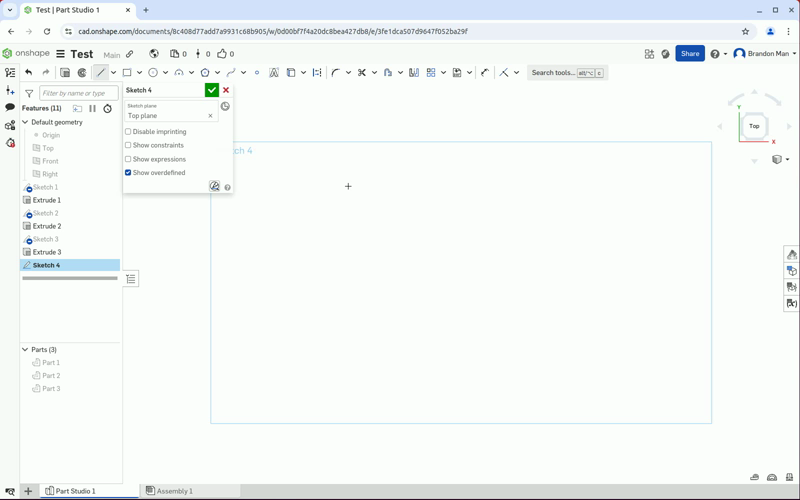
click(348, 185)
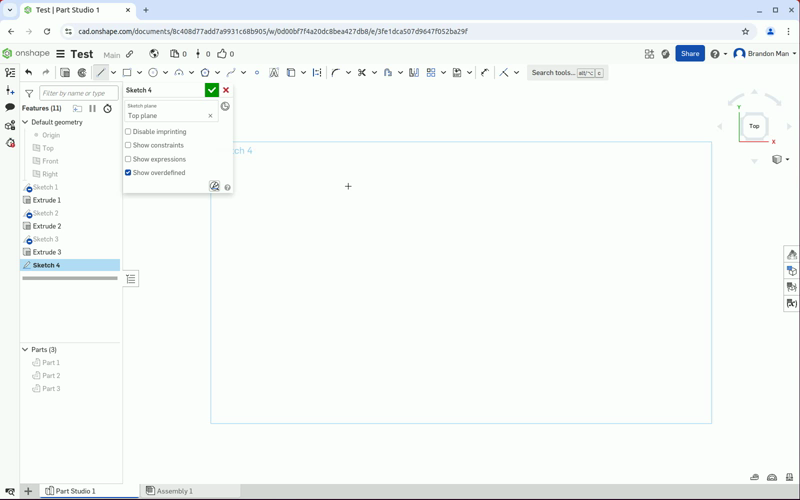
key_up(shift)
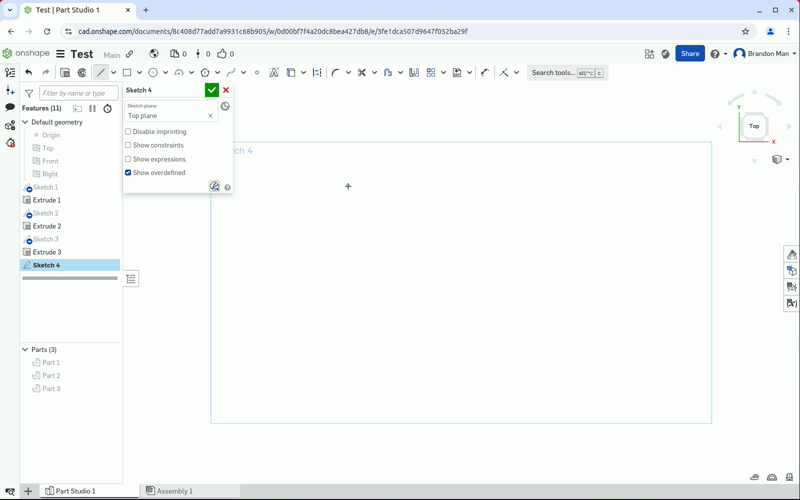
key_down(shift)
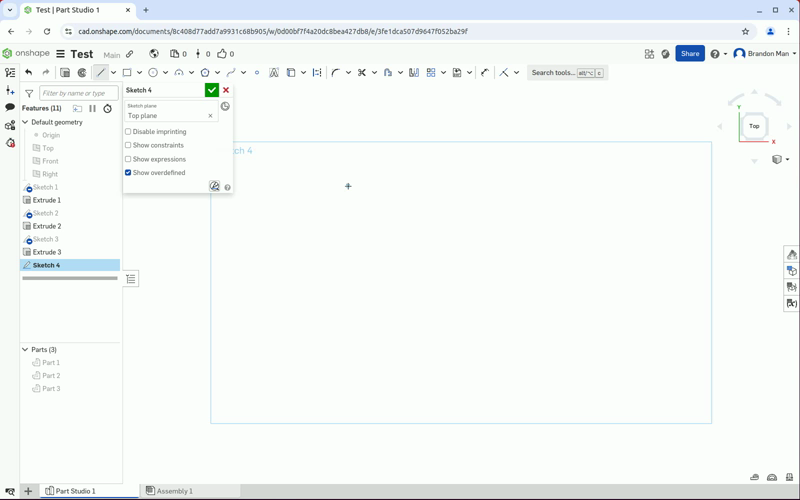
mouse_move(460, 185)
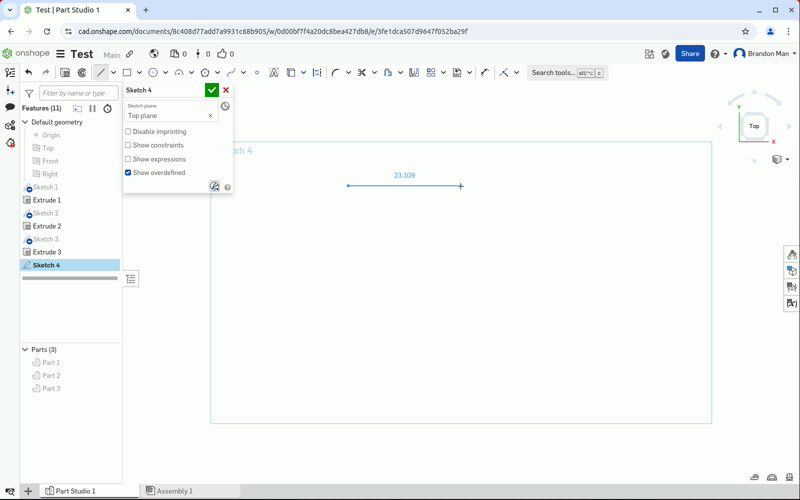
click(460, 185)
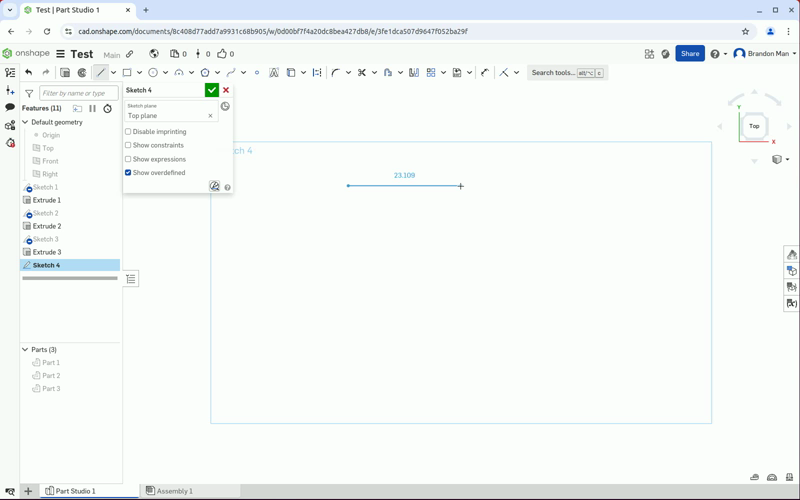
key_up(shift)
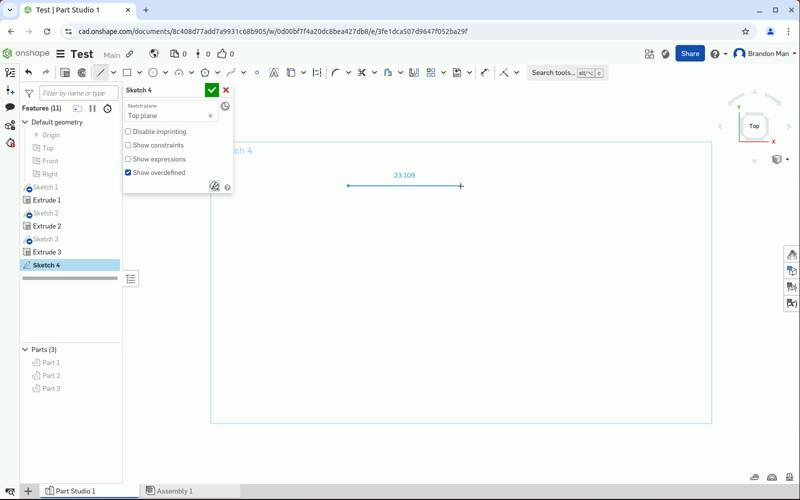
key_down(shift)
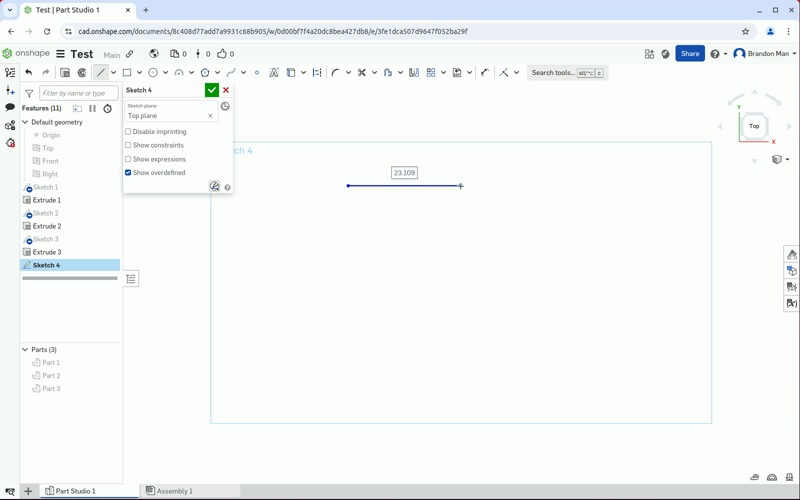
mouse_move(490, 185)
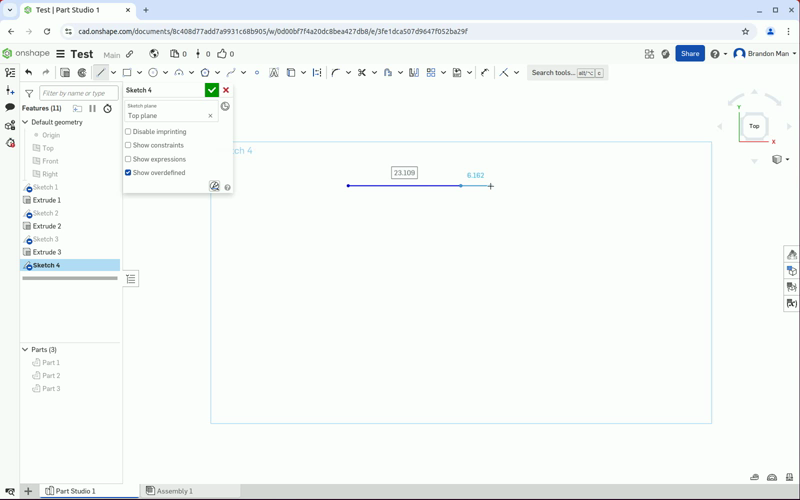
mouse_move(460, 176)
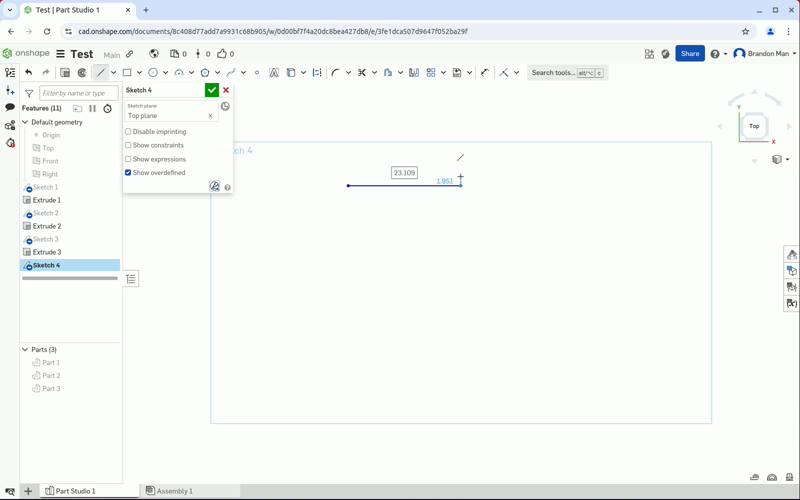
click(460, 176)
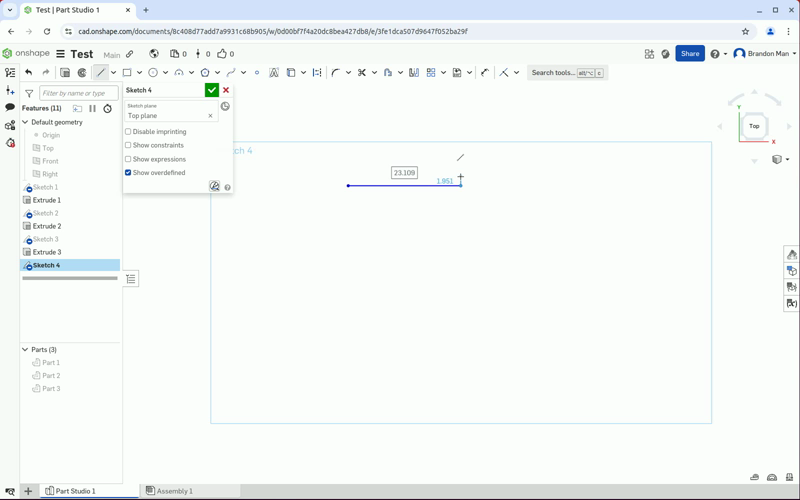
key_up(shift)
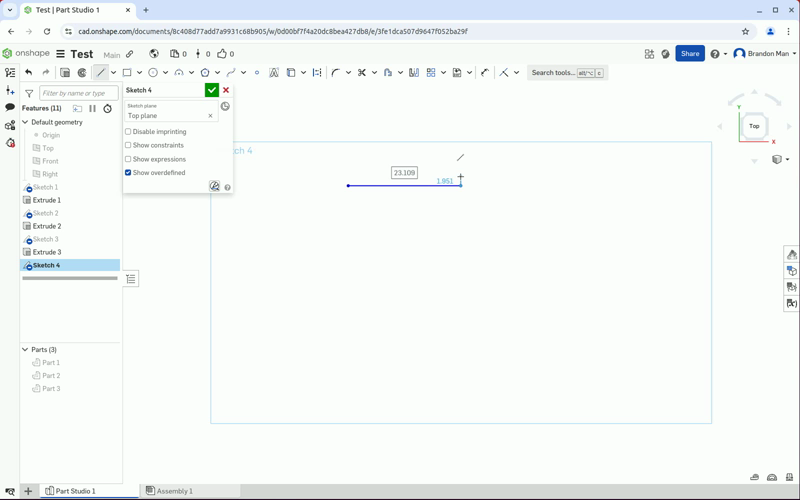
key_down(shift)
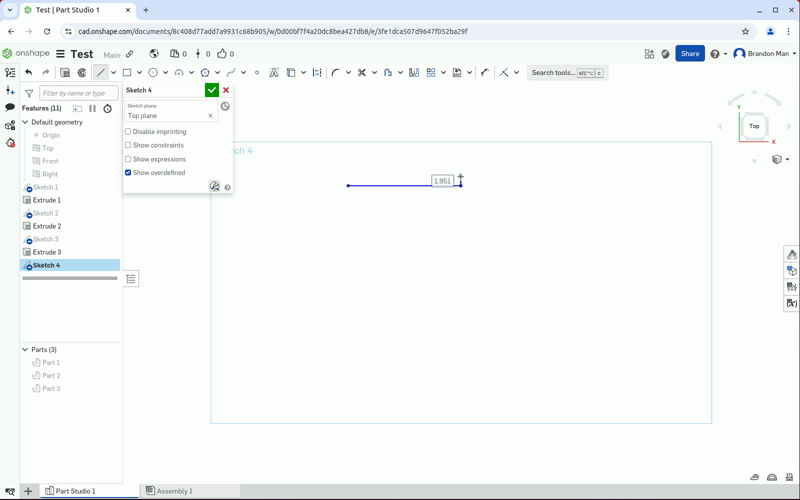
mouse_move(348, 176)
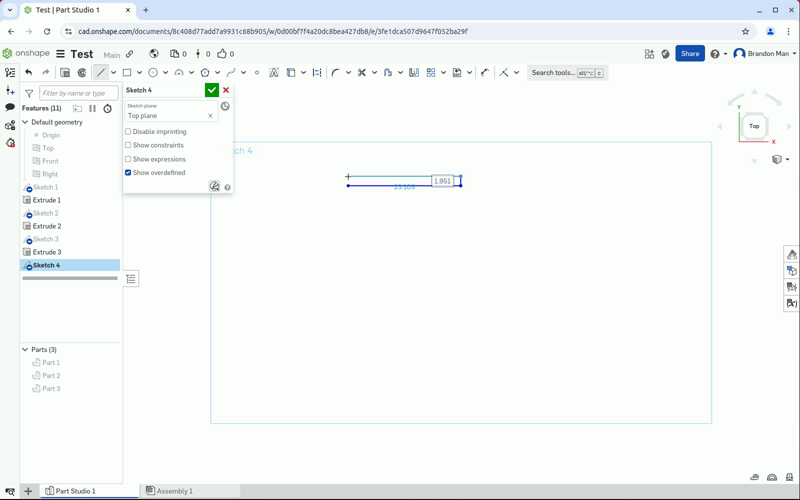
click(348, 176)
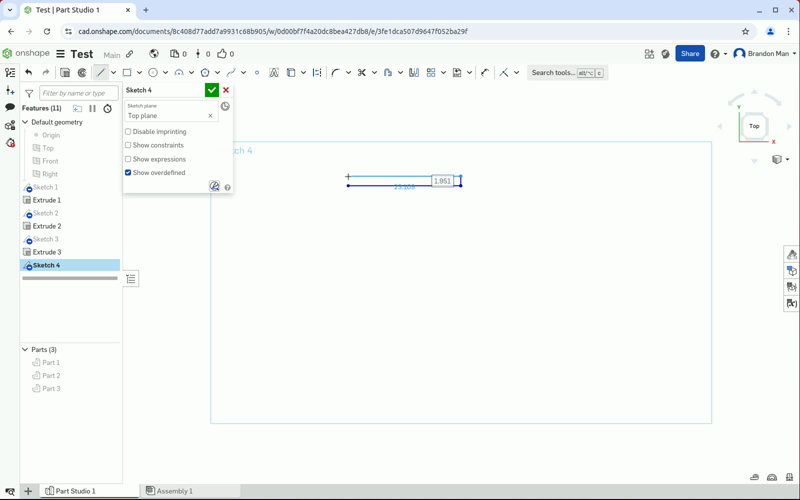
key_up(shift)
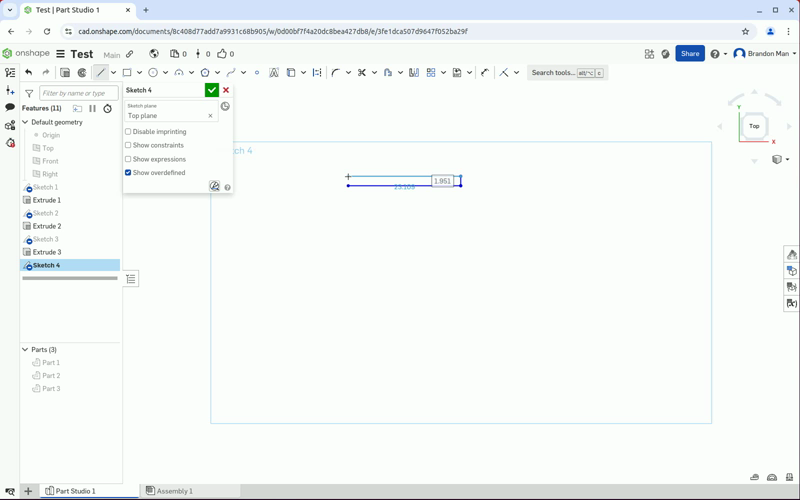
mouse_move(378, 176)
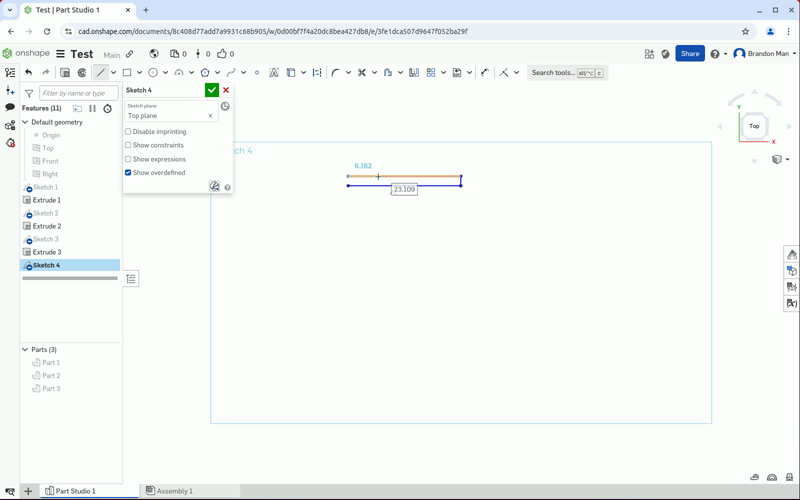
key_down(shift)
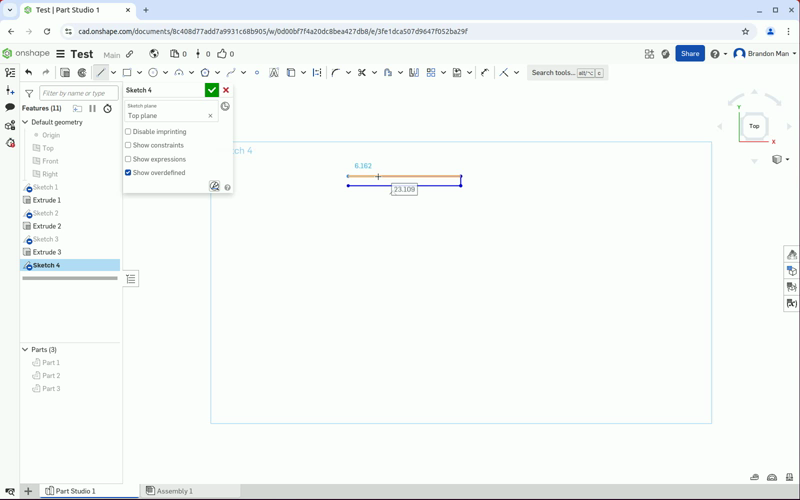
mouse_move(348, 185)
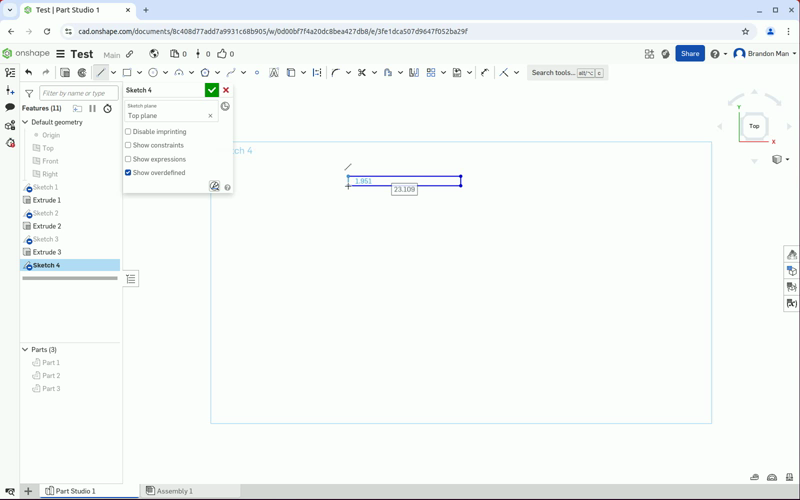
key_up(shift)
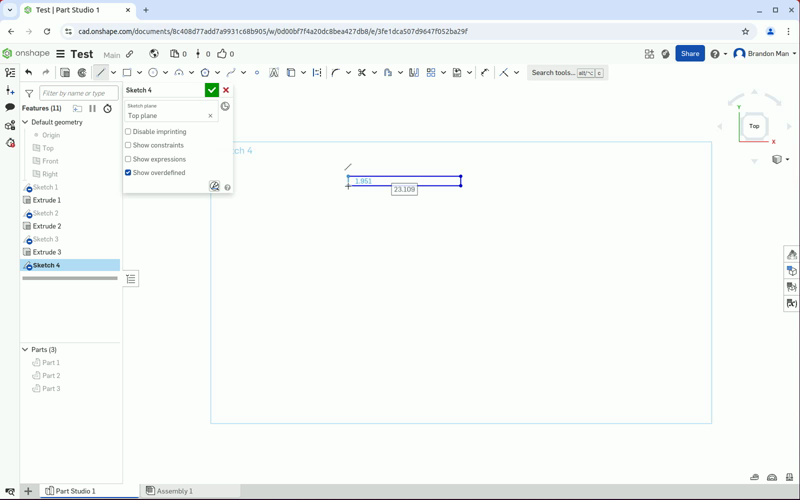
click(348, 185)
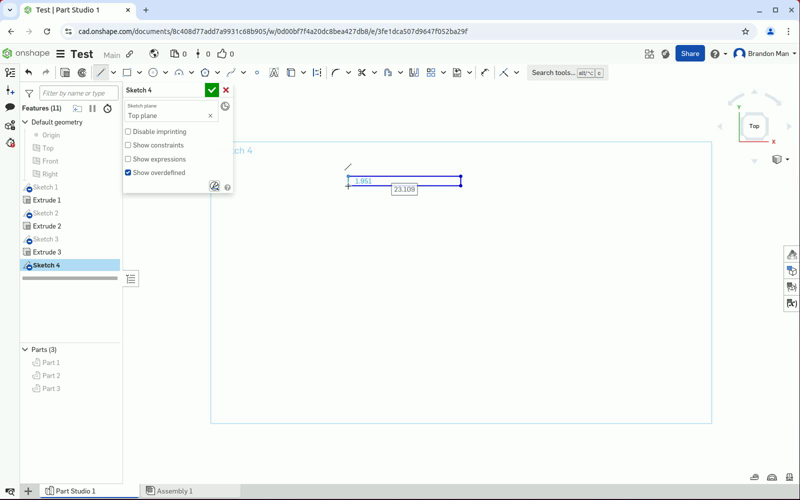
key(esc)
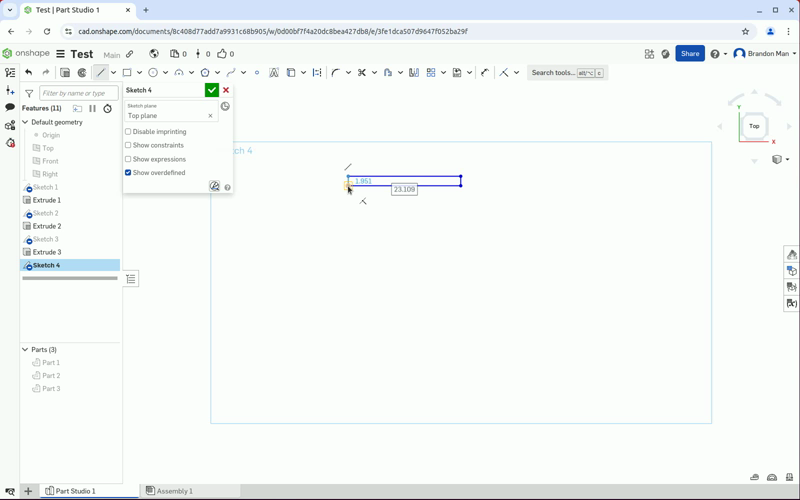
mouse_move(409, 178)
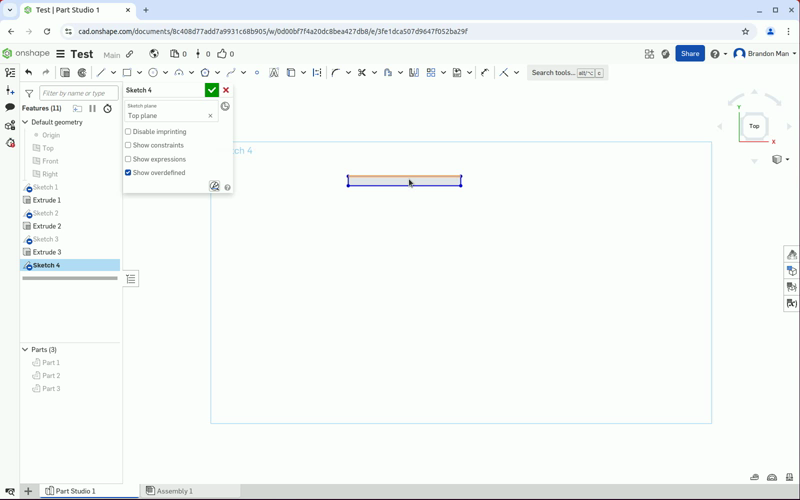
scroll(6)
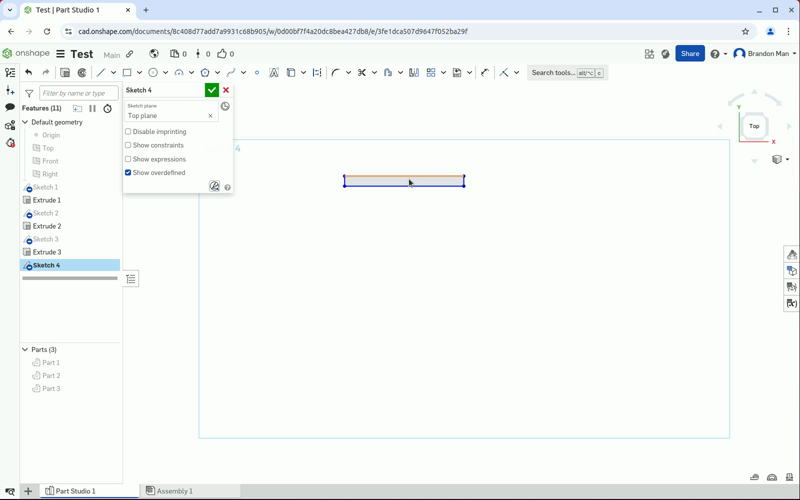
scroll(6)
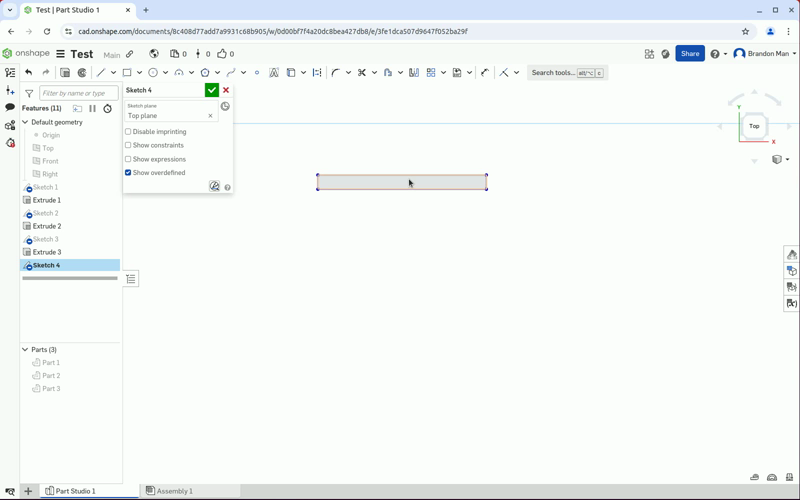
scroll(6)
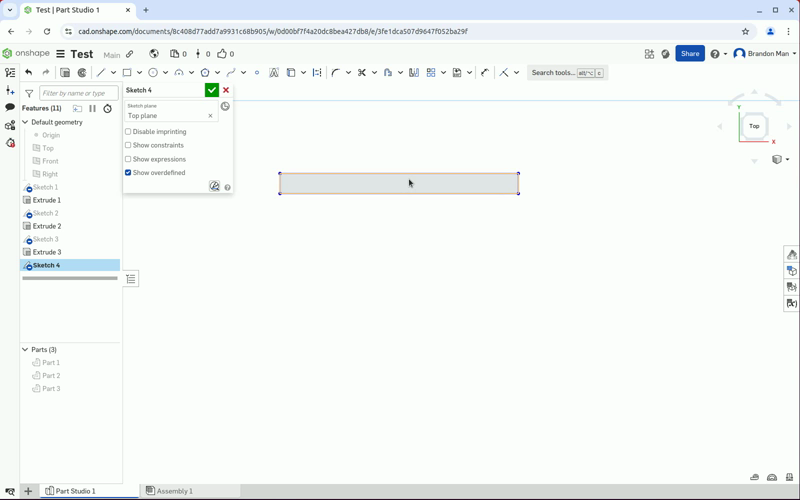
scroll(6)
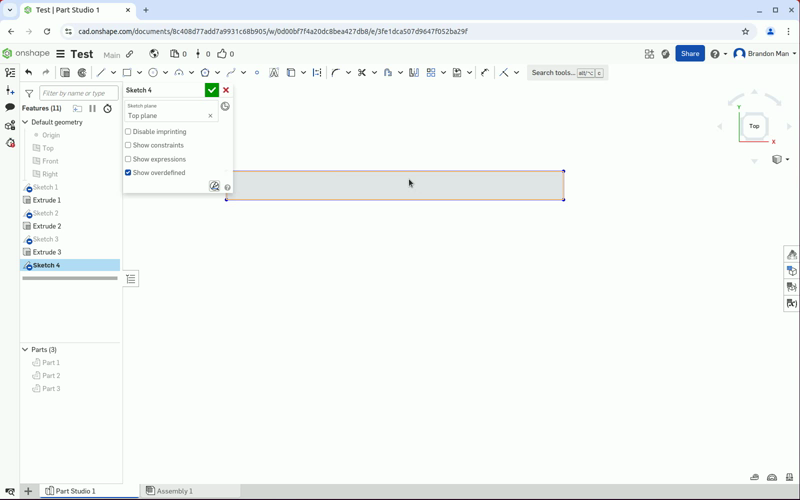
scroll(6)
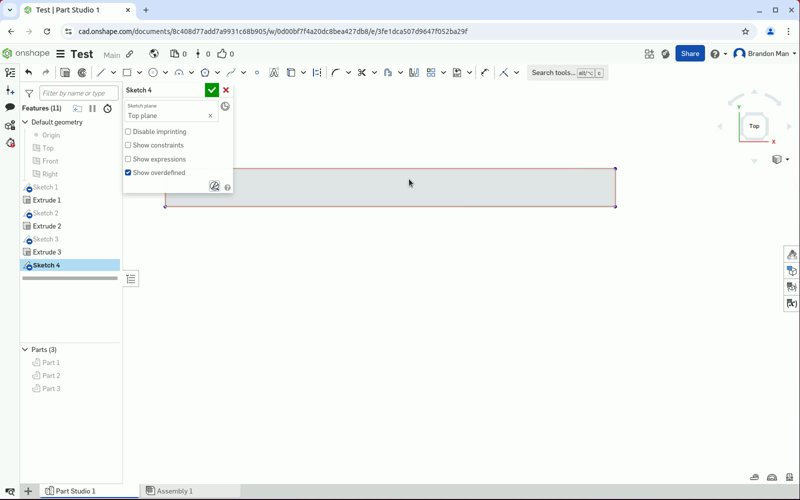
scroll(6)
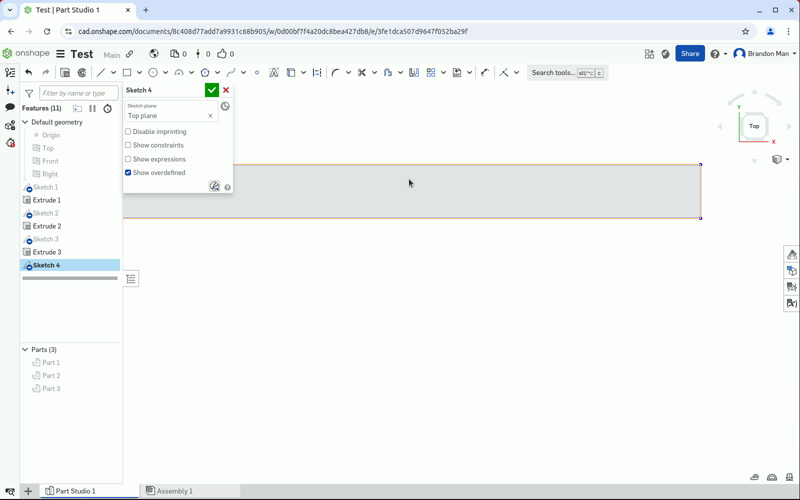
scroll(6)
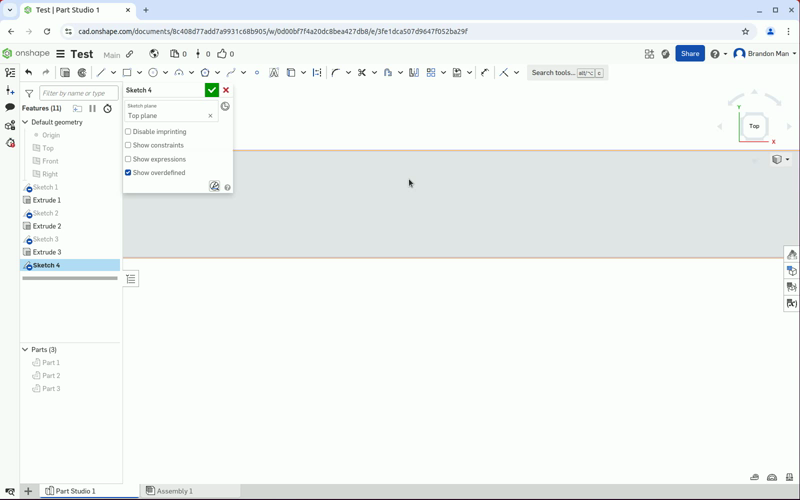
click(409, 178)
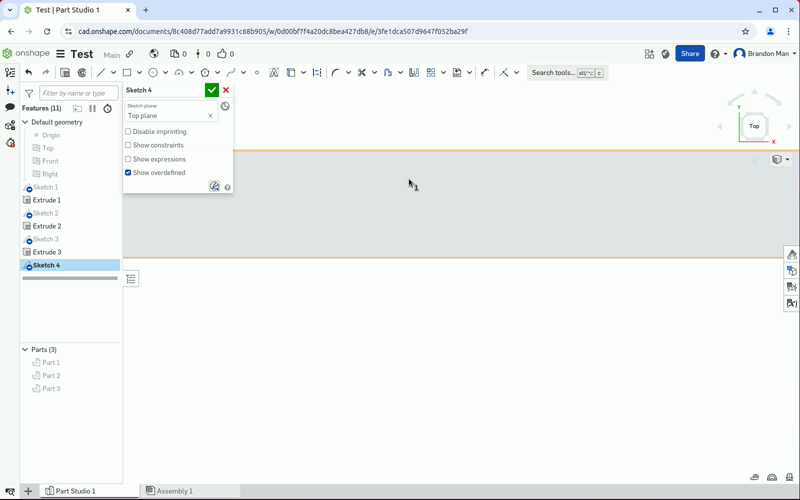
scroll(-6)
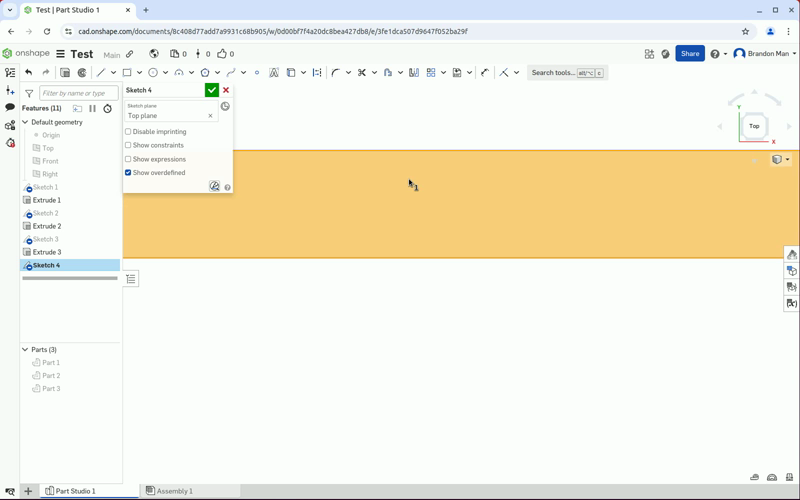
scroll(-6)
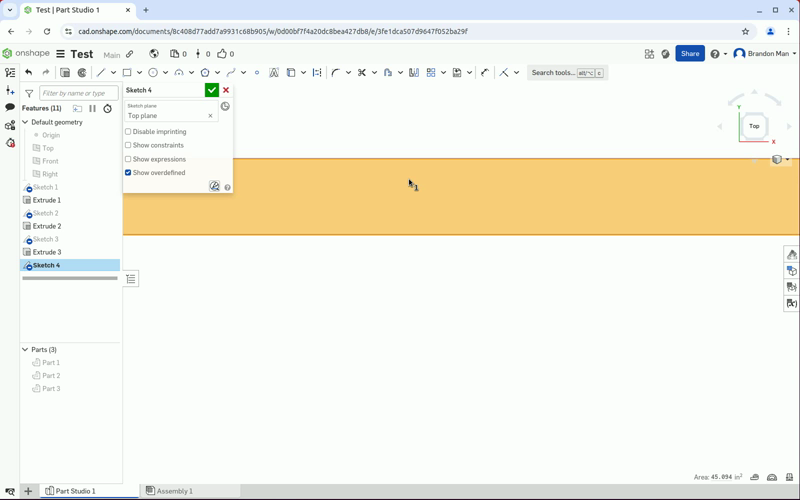
scroll(-6)
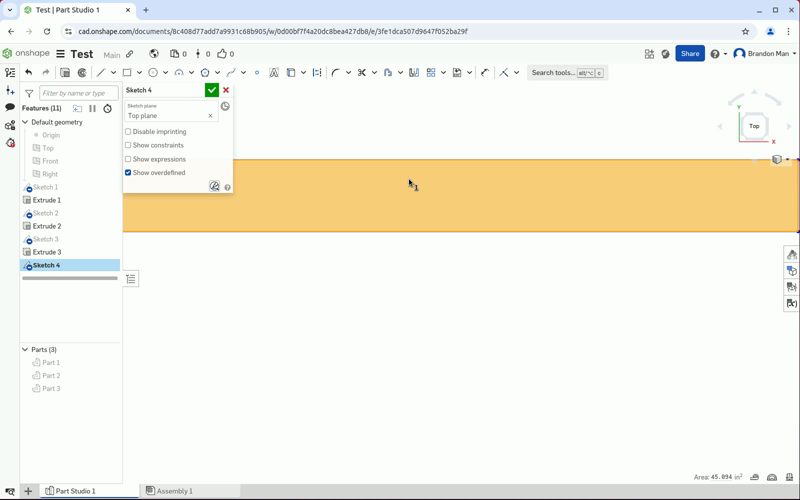
scroll(-6)
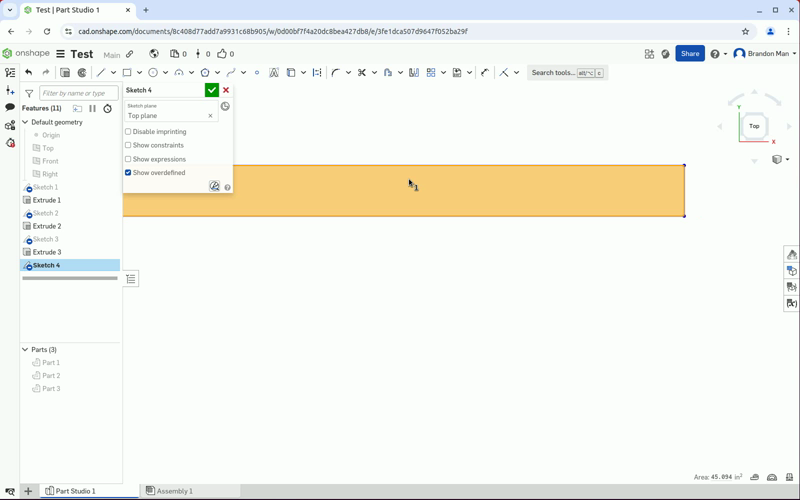
scroll(-6)
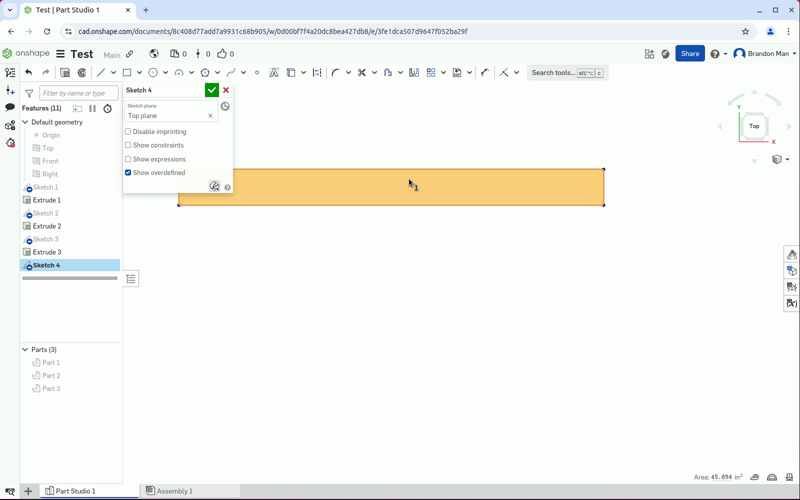
scroll(-6)
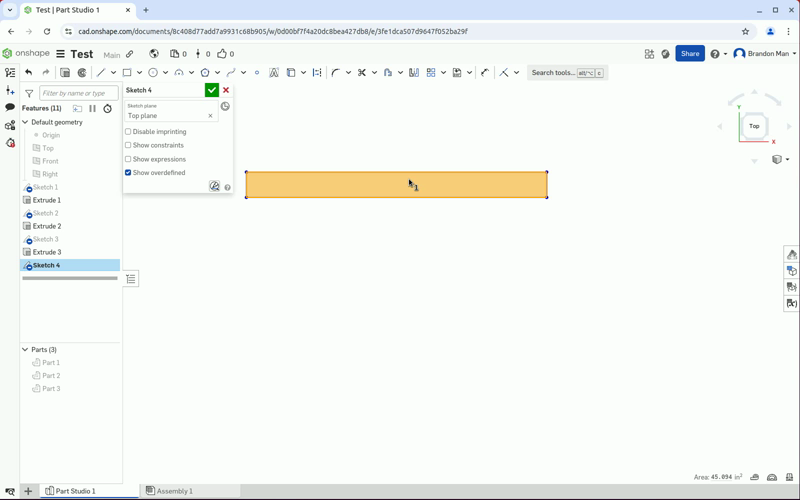
scroll(-6)
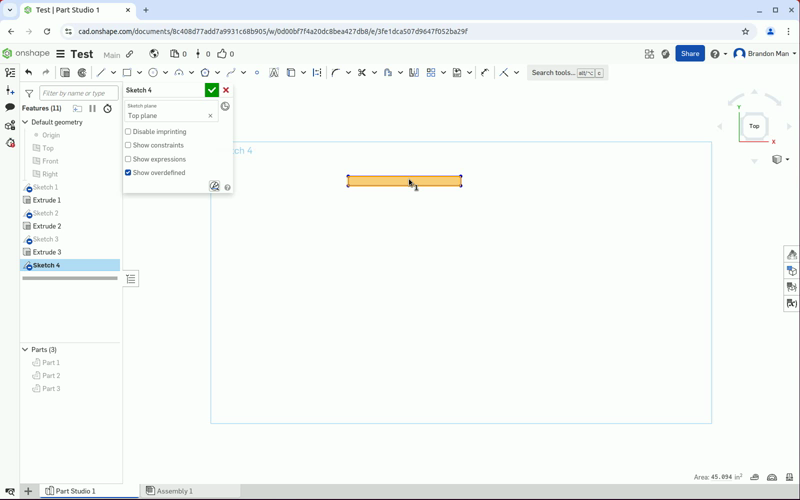
mouse_move(73, 352)
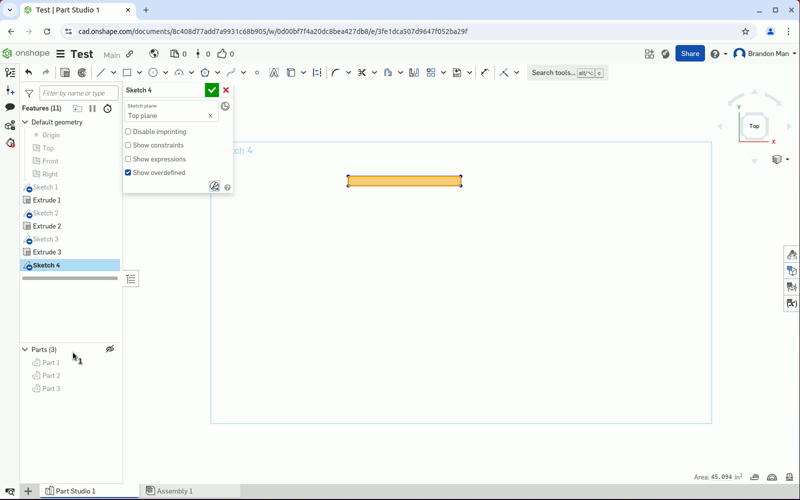
key(shift+y)
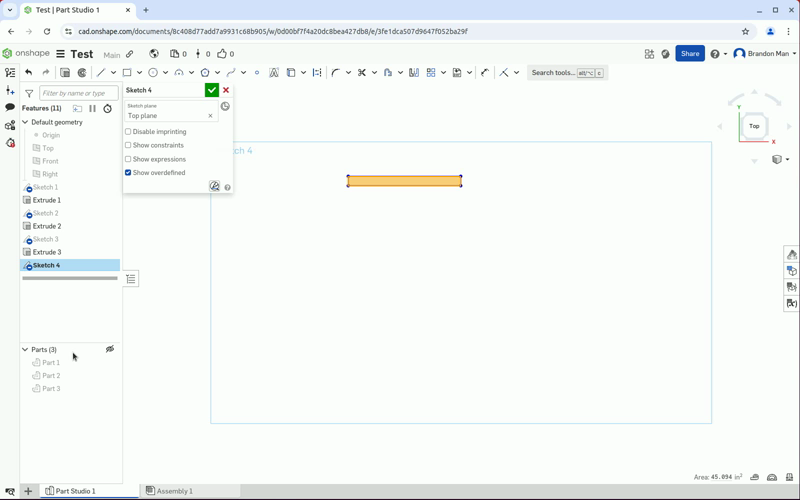
key(shift+e)
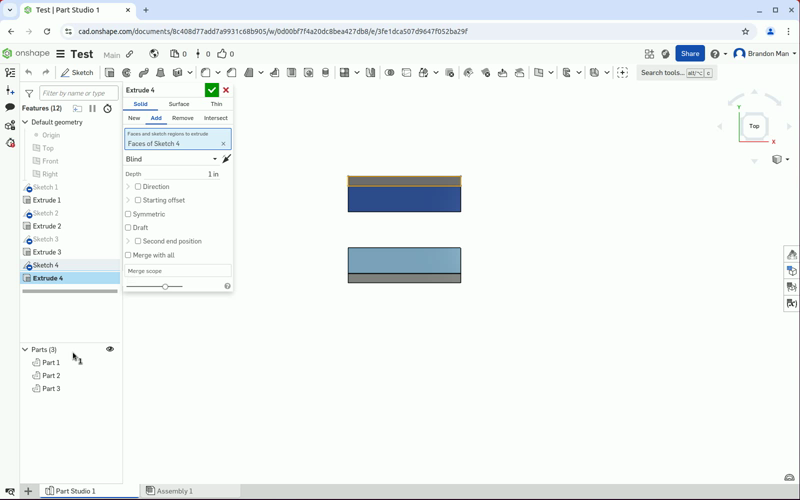
mouse_move(143, 106)
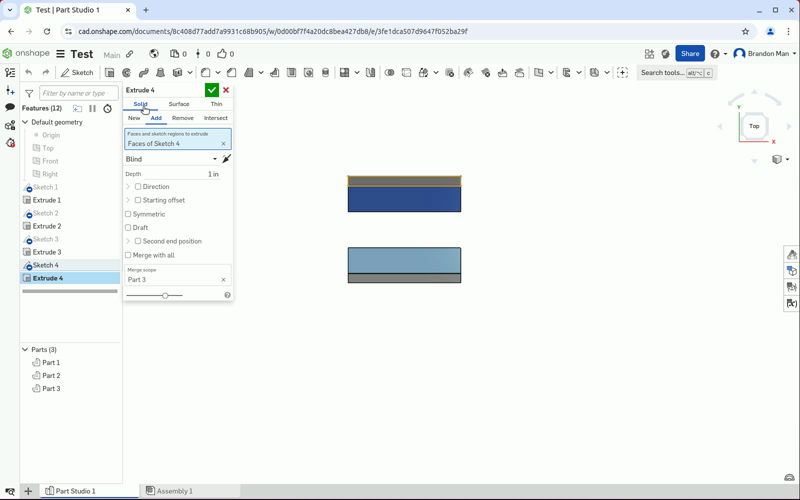
click(143, 106)
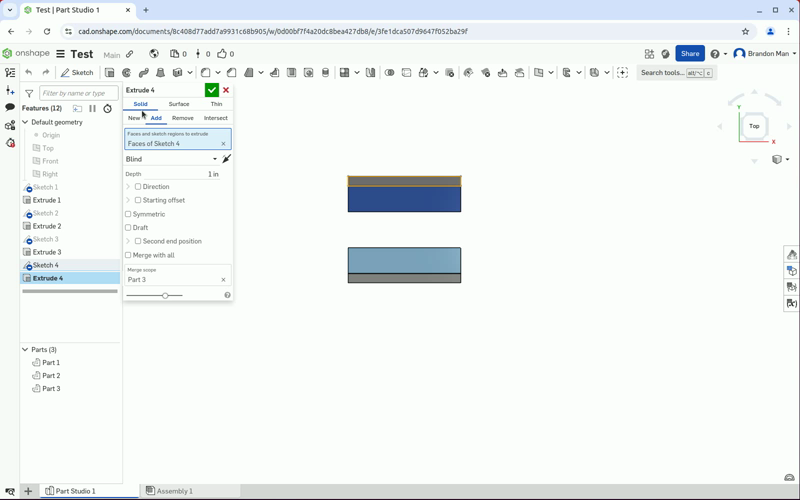
mouse_move(137, 120)
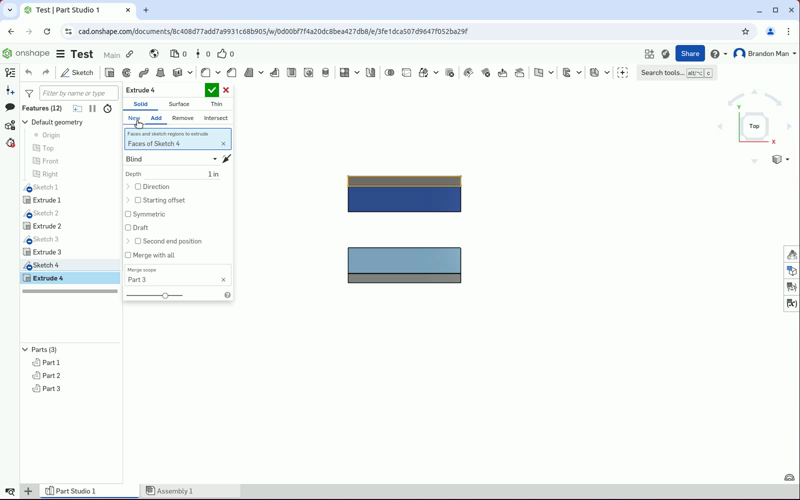
click(137, 120)
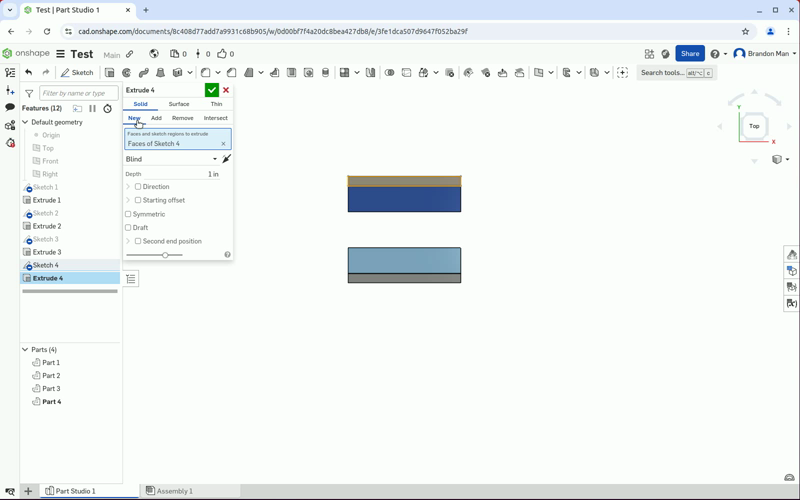
key(tab, 4)
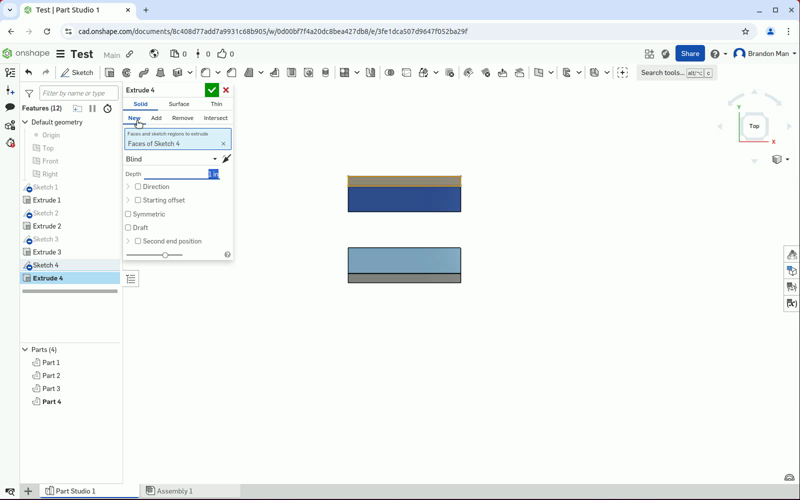
text(-4.092)
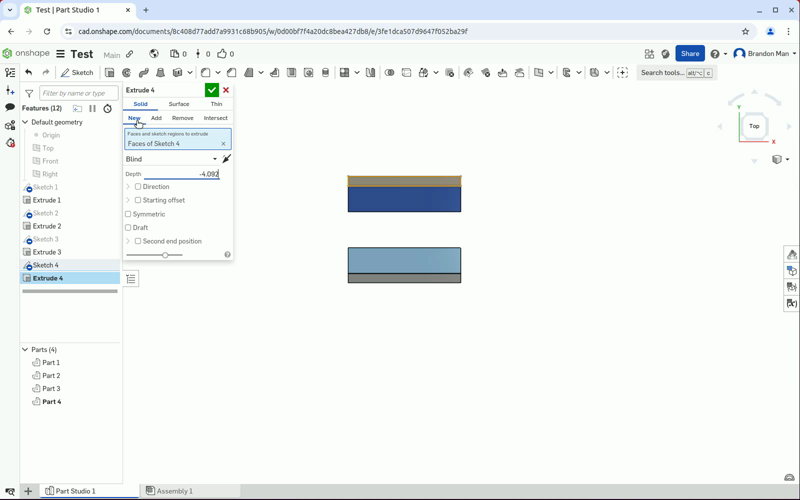
key(enter)
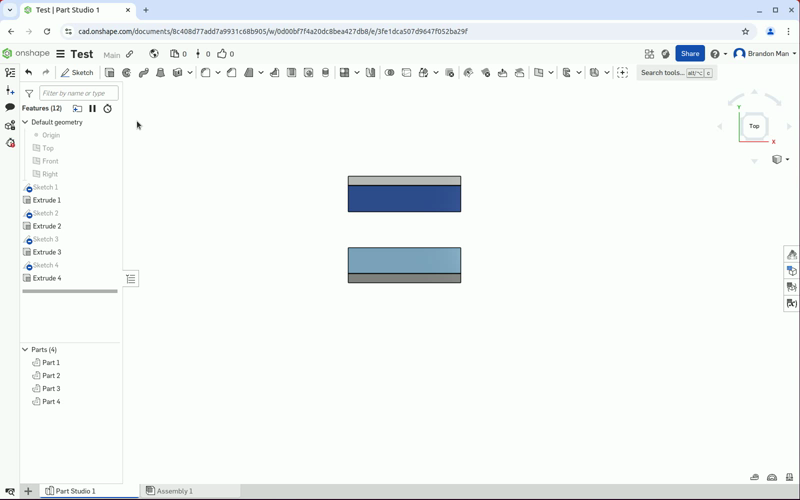
key(shift+h)
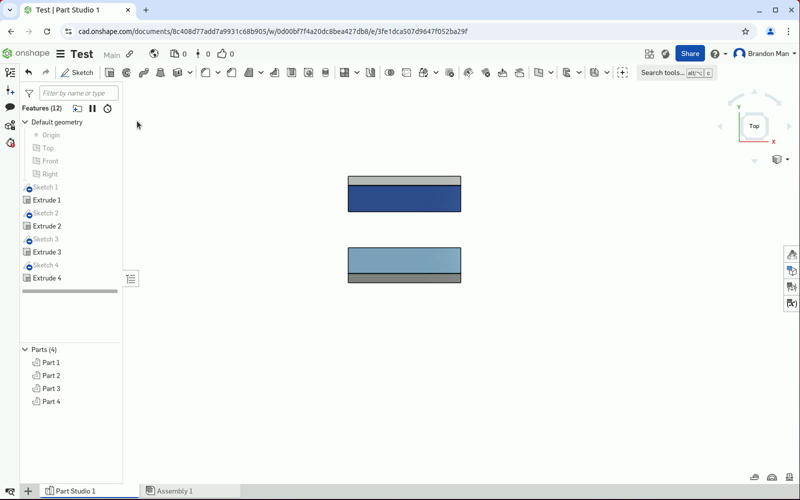
key(shift+h)
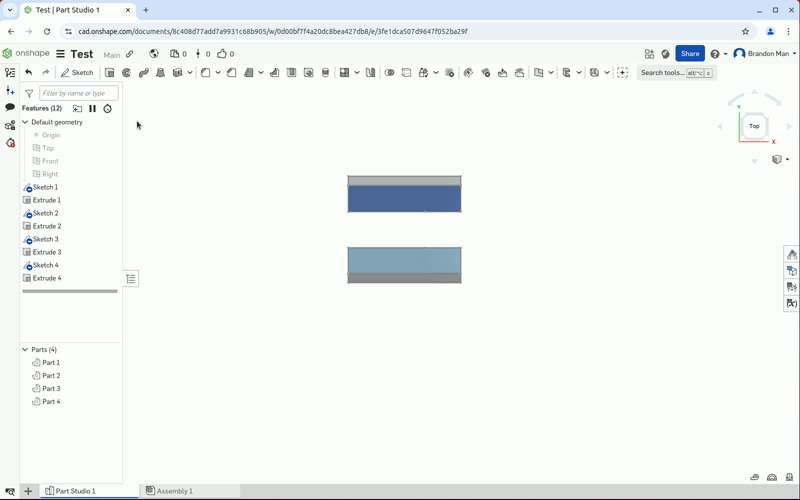
key(shift+7)
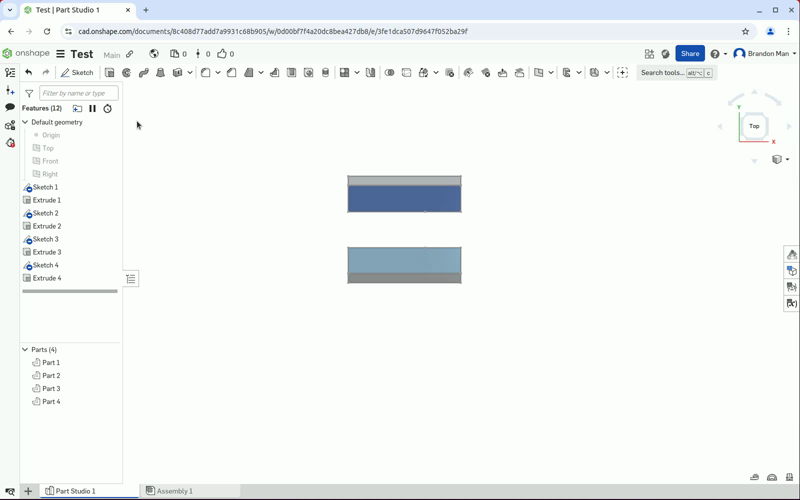
key(up, 3)
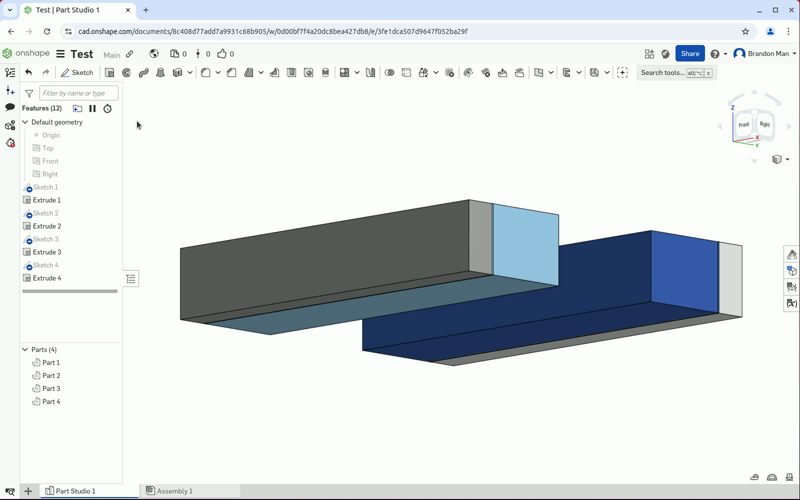
key(left, 3)
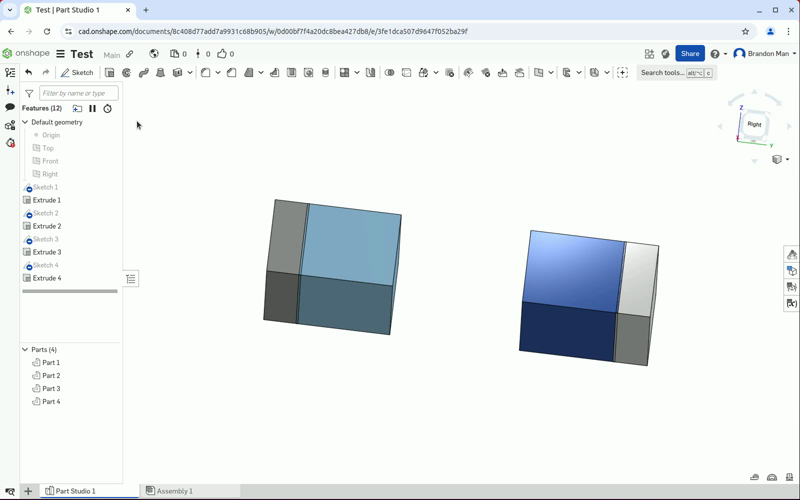
key(right, 3)
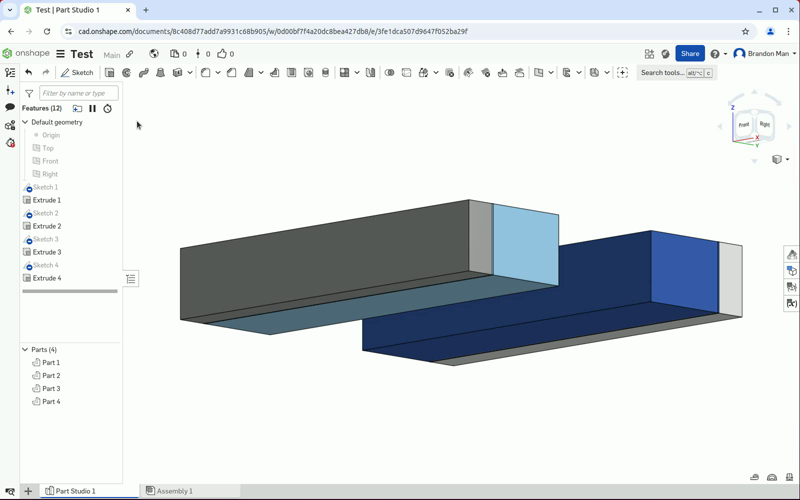
key(down, 3)
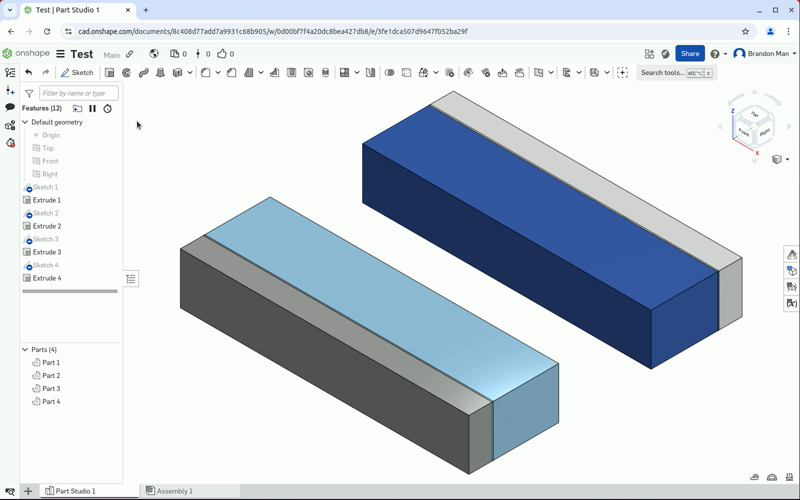
mouse_move(73, 189)
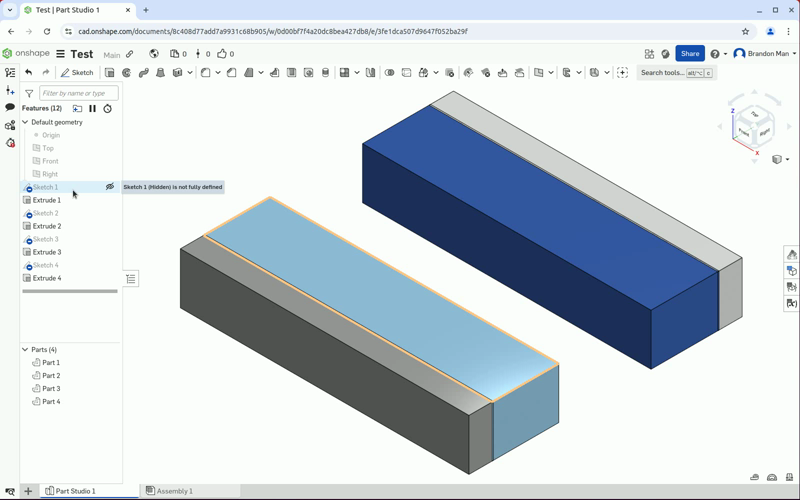
click(73, 189)